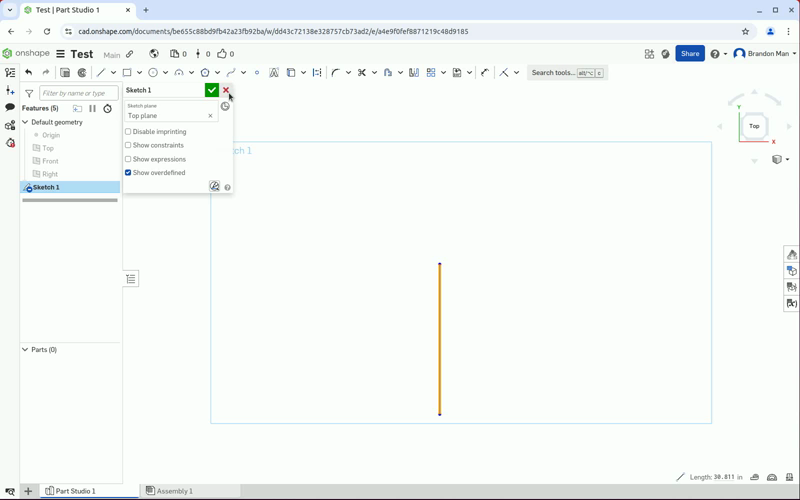
key(shift+h)
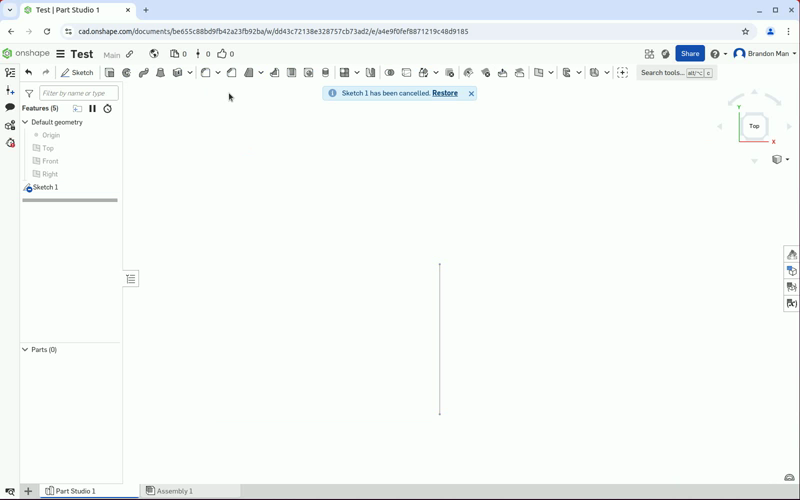
key(shift+s)
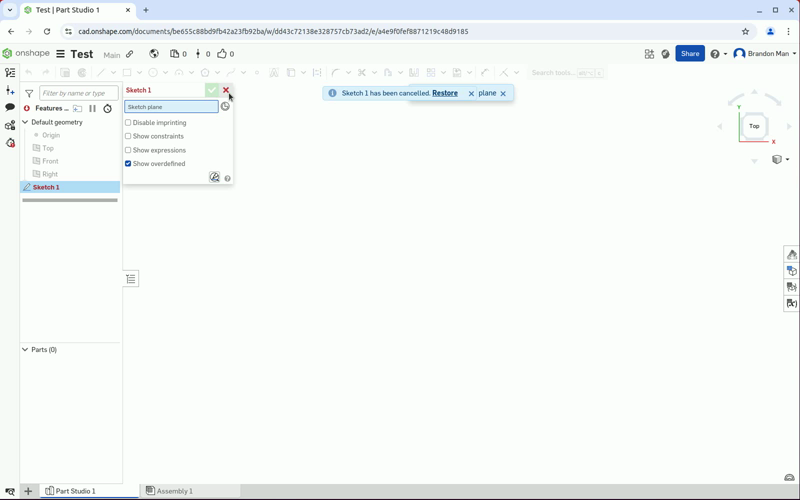
mouse_move(73, 150)
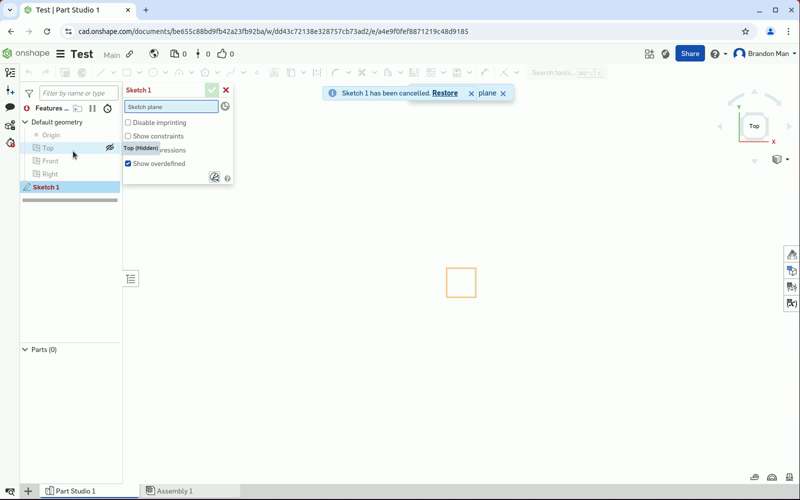
click(73, 150)
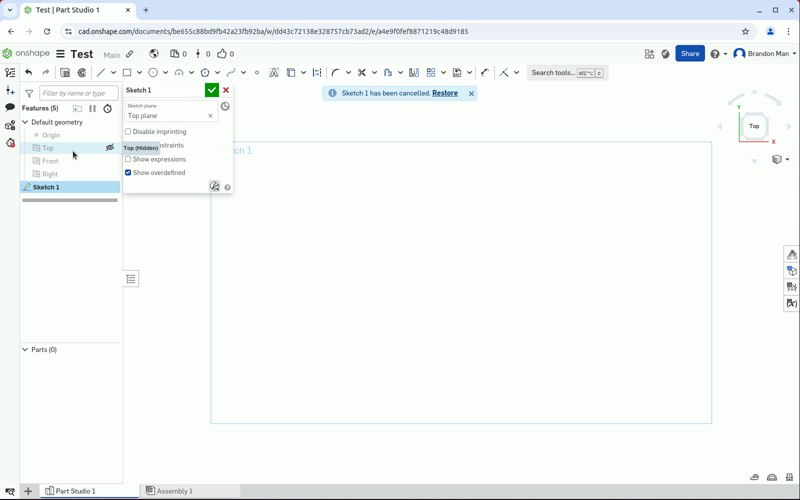
mouse_move(73, 352)
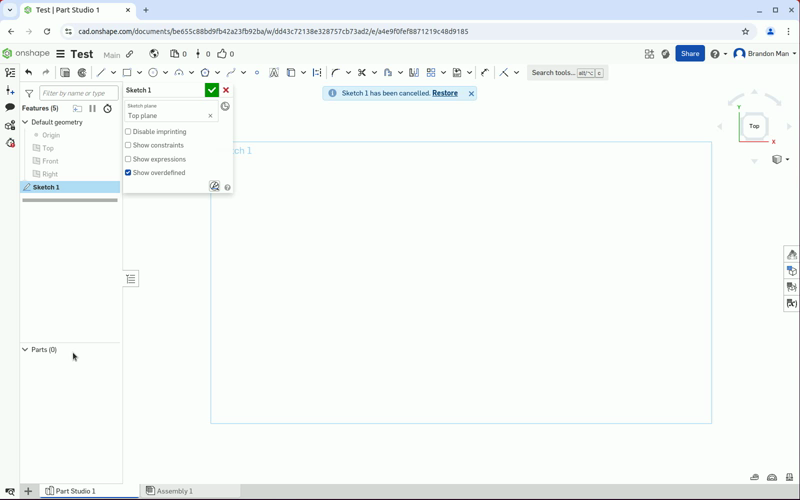
key(y)
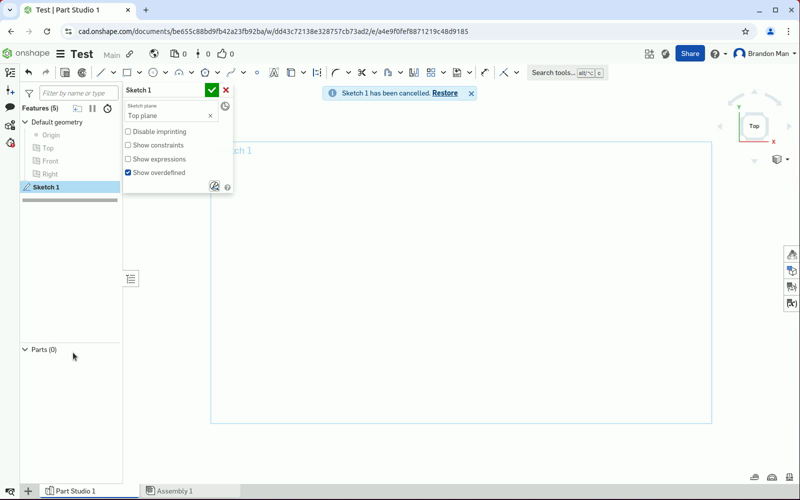
key(l)
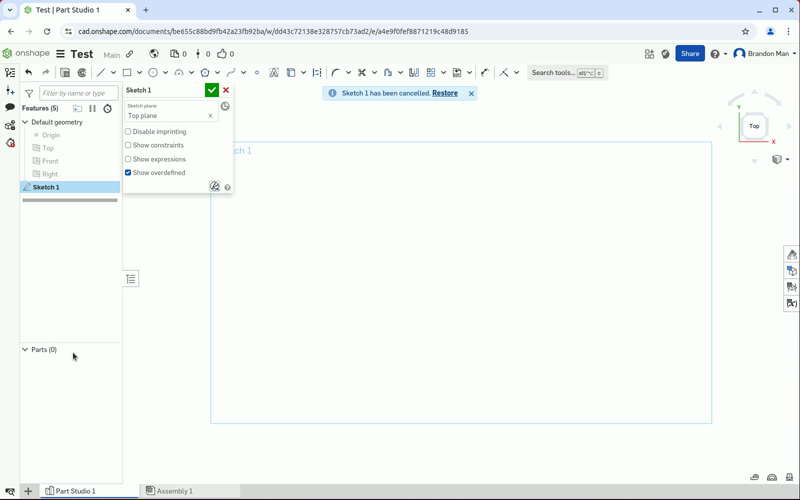
key_down(shift)
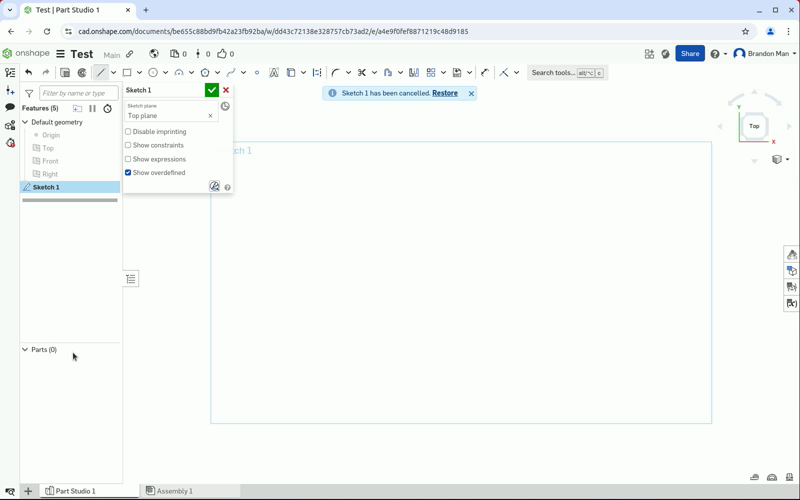
mouse_move(460, 282)
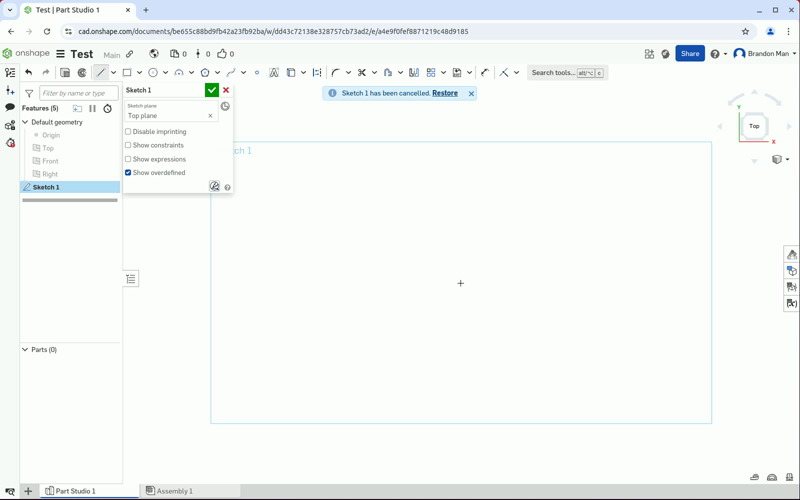
click(460, 282)
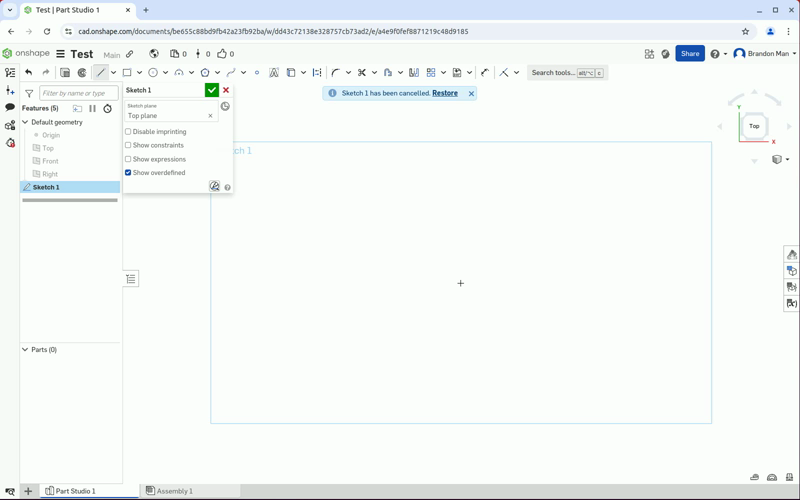
key_up(shift)
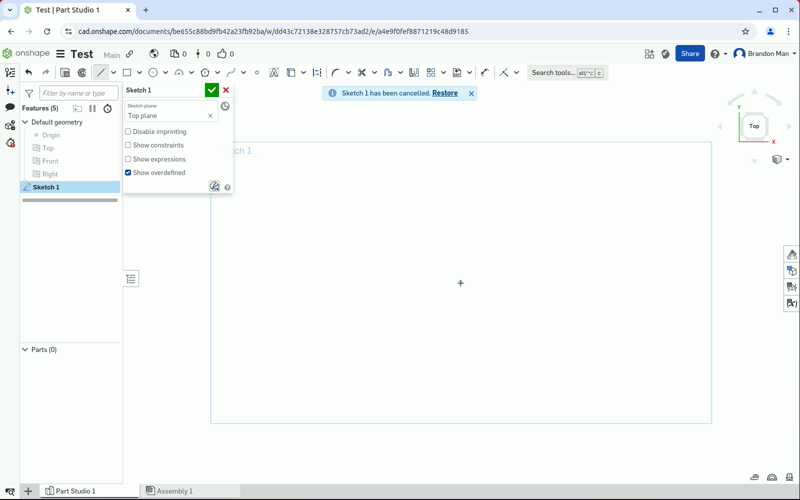
key_down(shift)
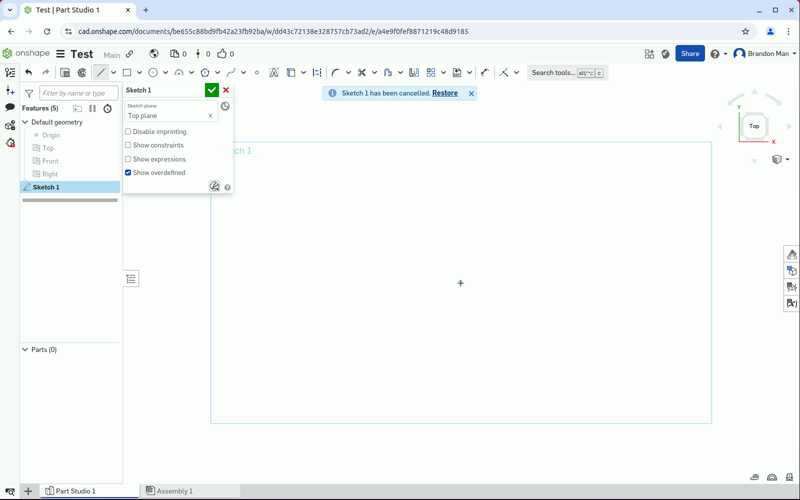
mouse_move(573, 282)
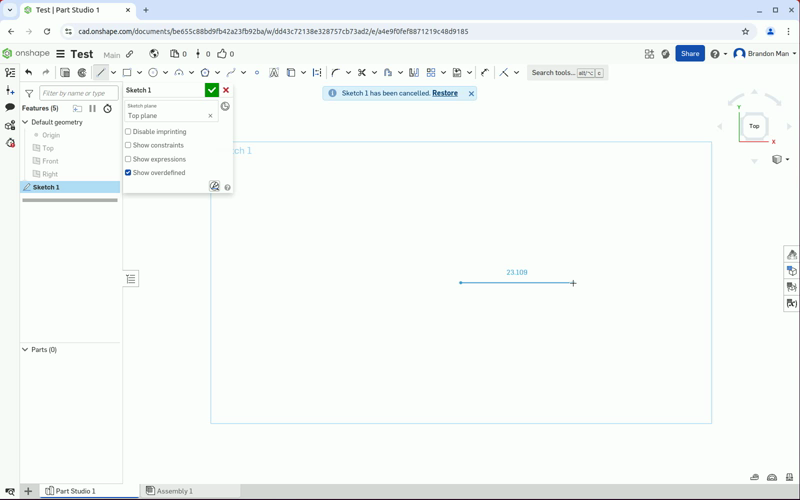
click(573, 282)
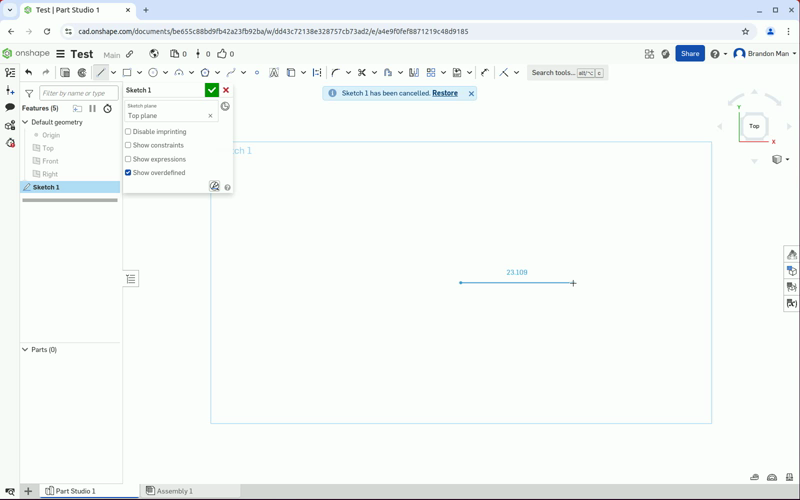
key_up(shift)
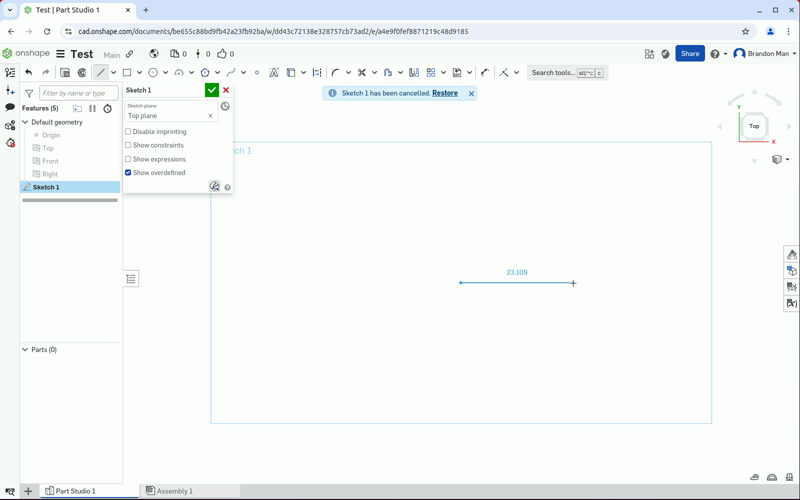
key_down(shift)
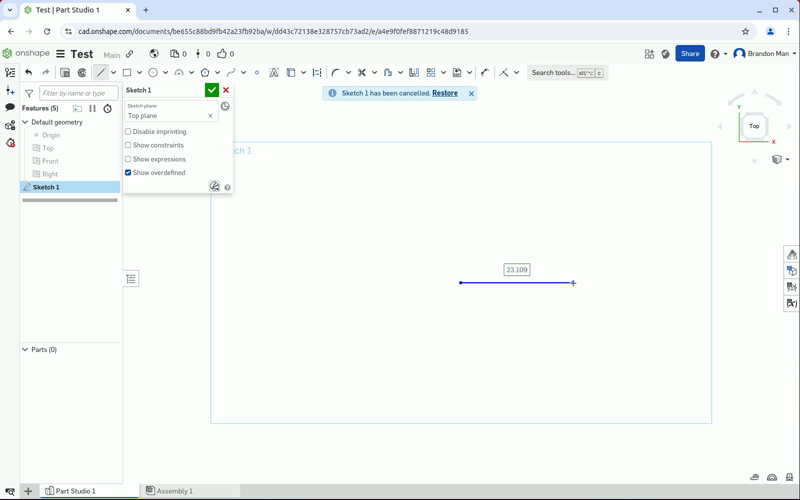
mouse_move(589, 282)
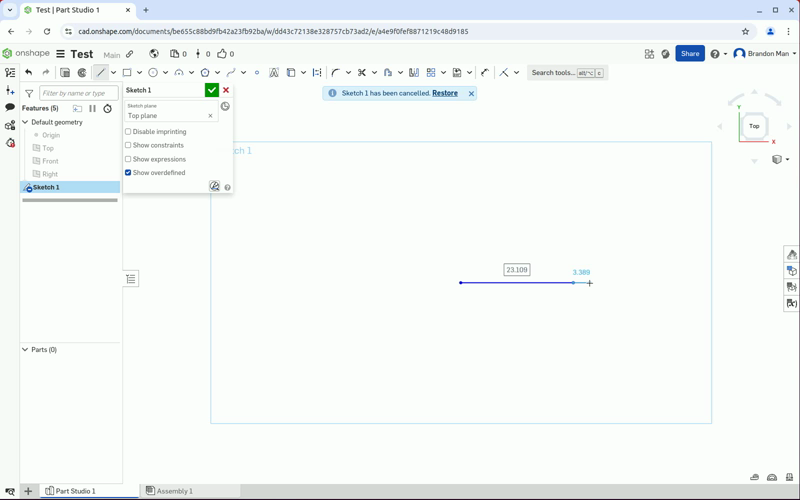
mouse_move(573, 265)
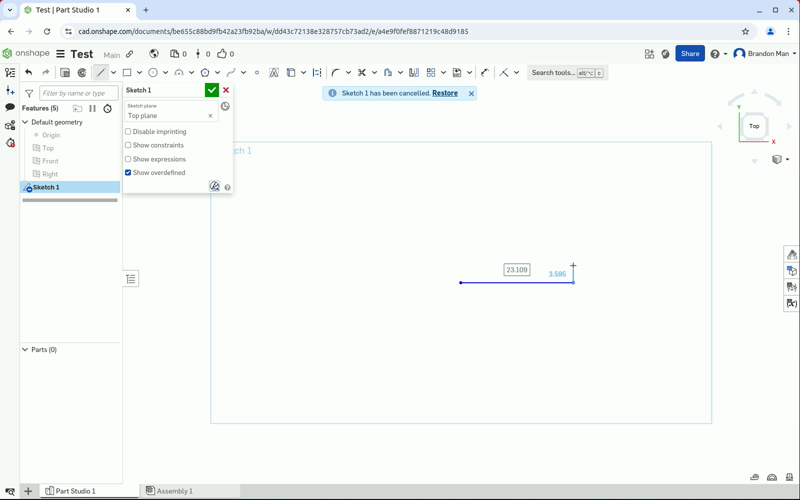
click(573, 265)
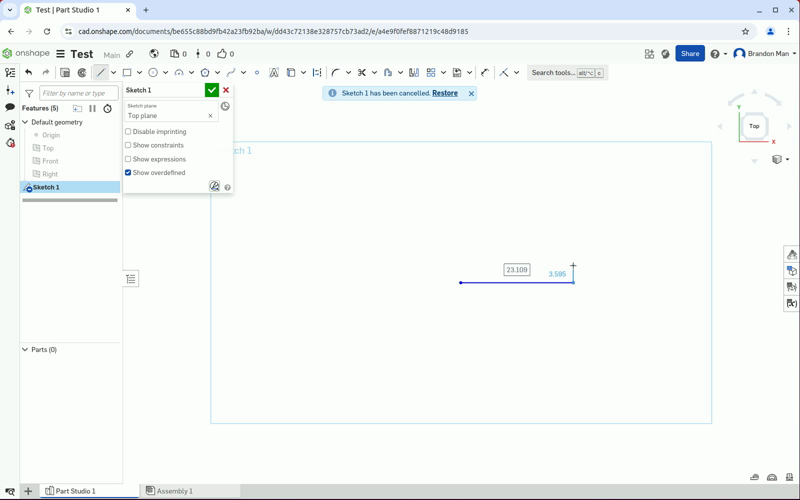
key_up(shift)
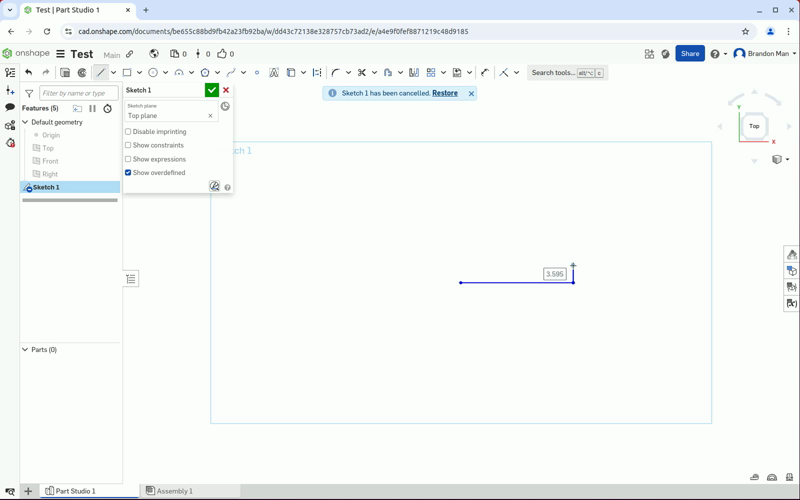
key_down(shift)
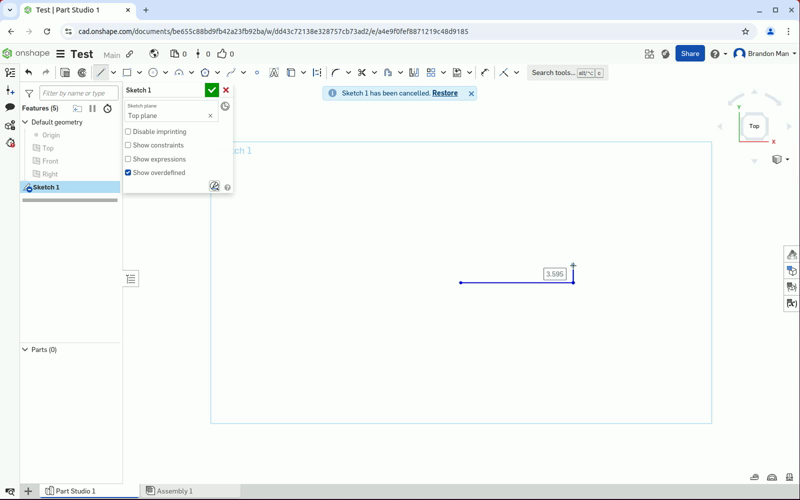
mouse_move(589, 265)
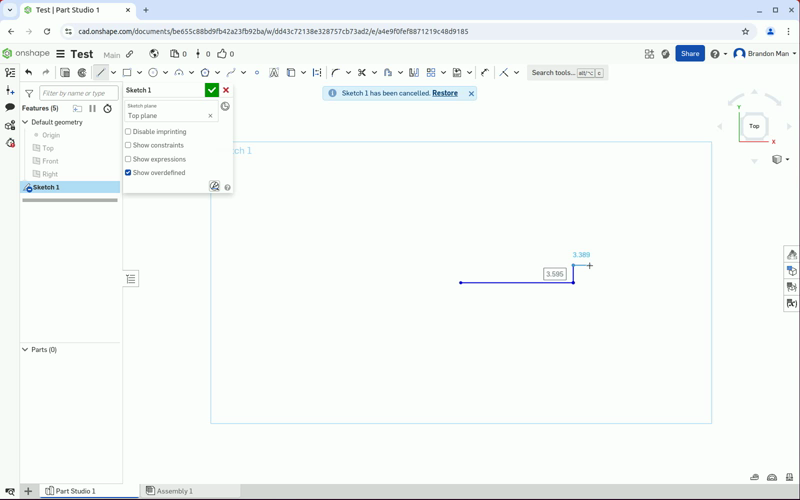
mouse_move(552, 237)
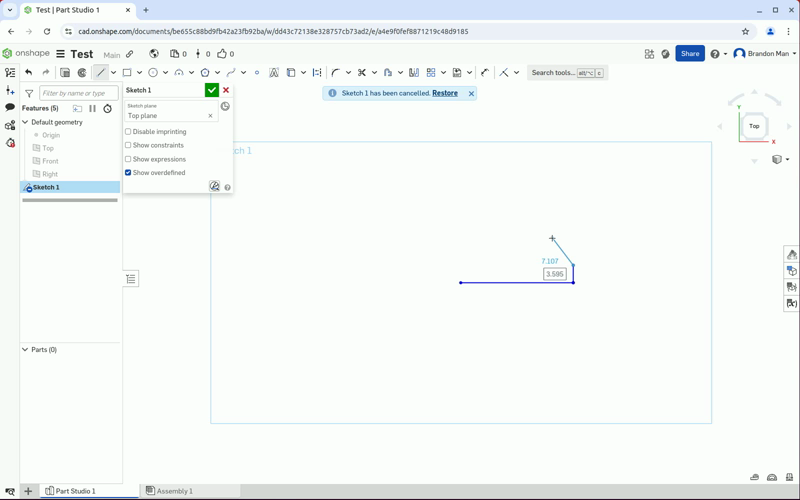
click(552, 237)
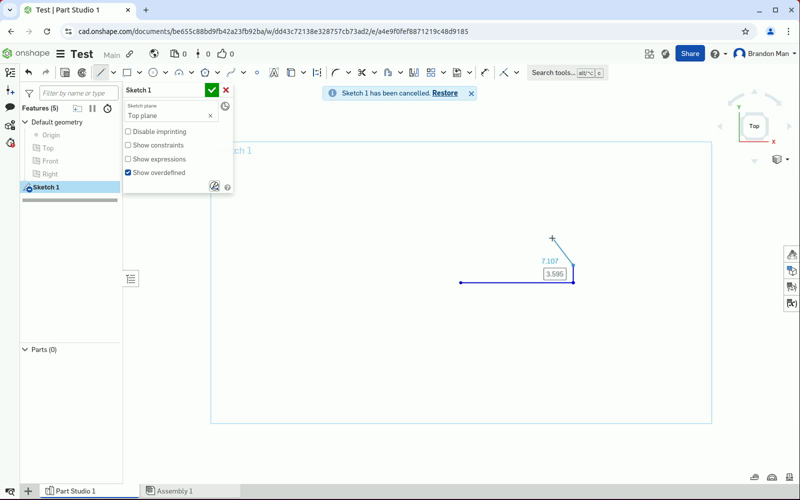
key_up(shift)
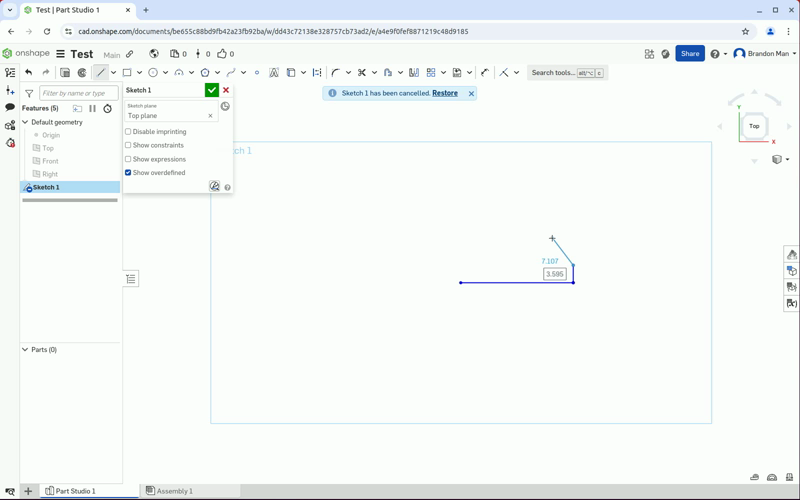
key_down(shift)
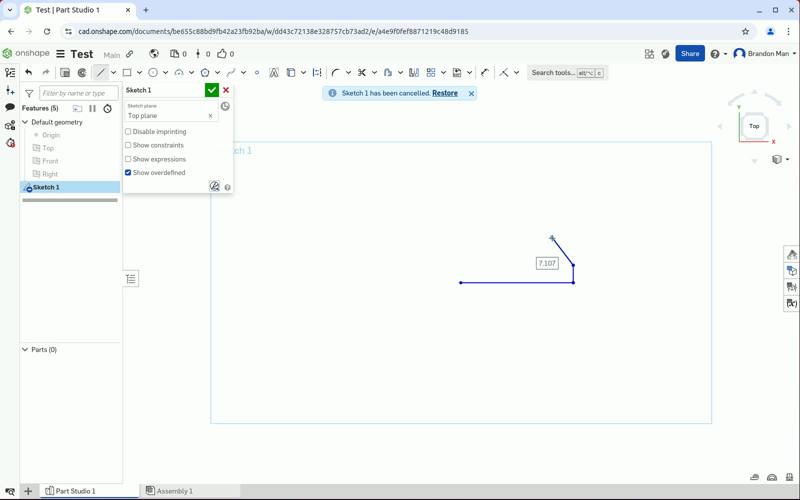
mouse_move(482, 237)
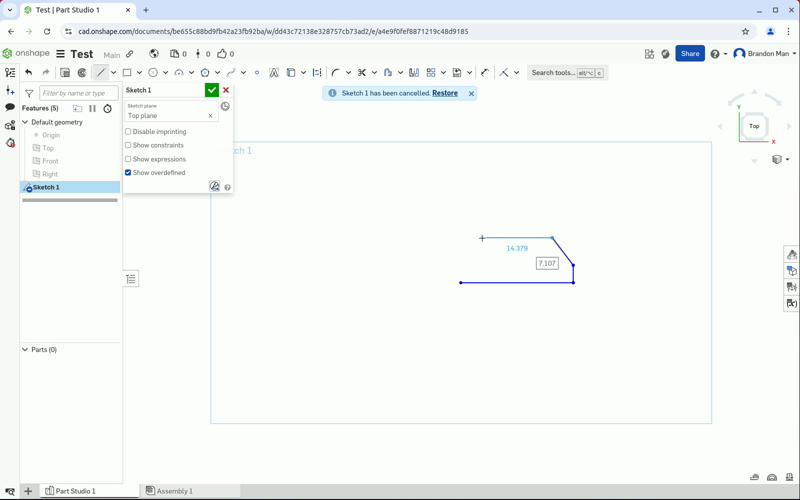
click(482, 237)
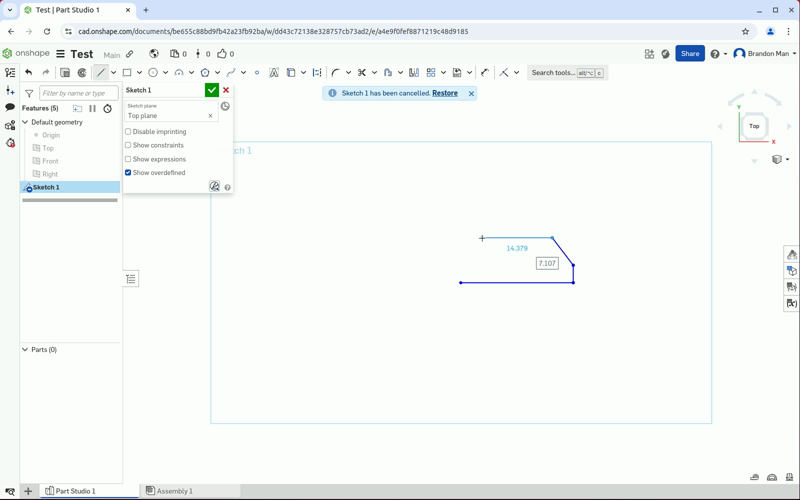
key_up(shift)
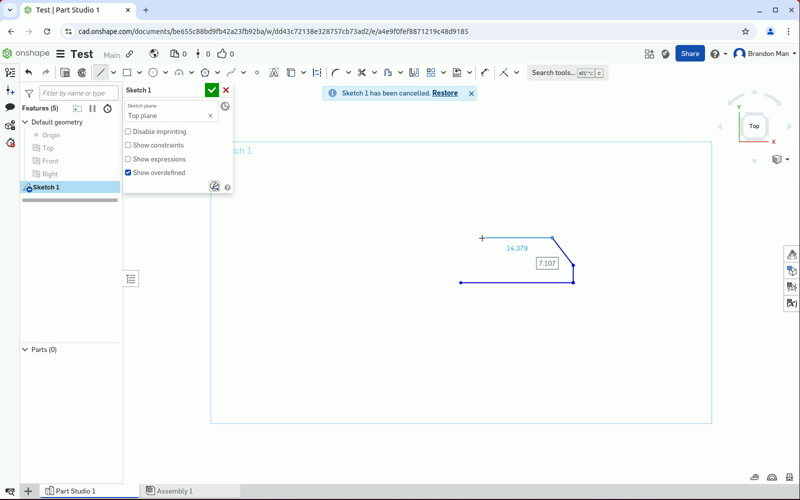
key_down(shift)
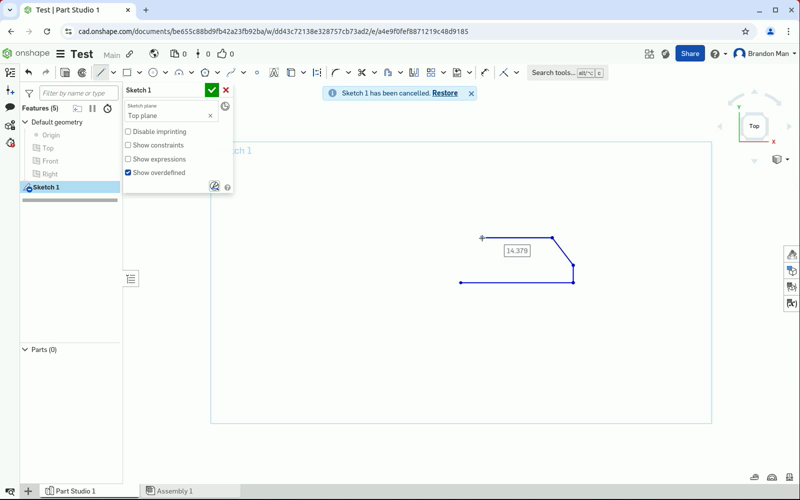
mouse_move(512, 237)
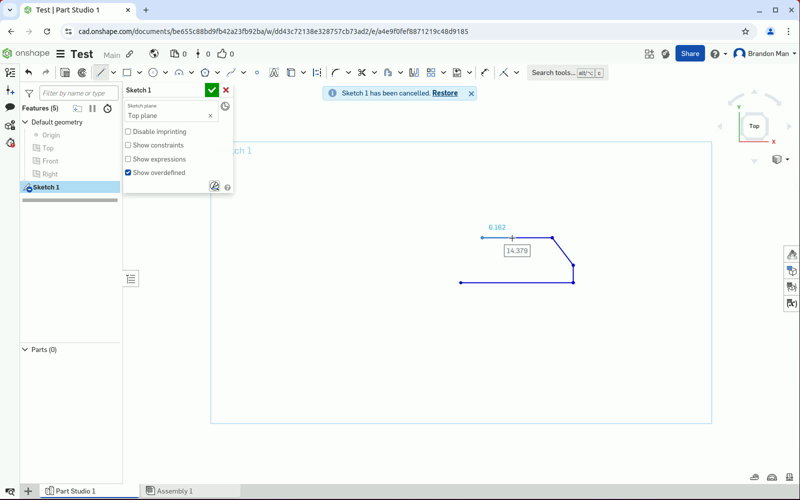
mouse_move(460, 265)
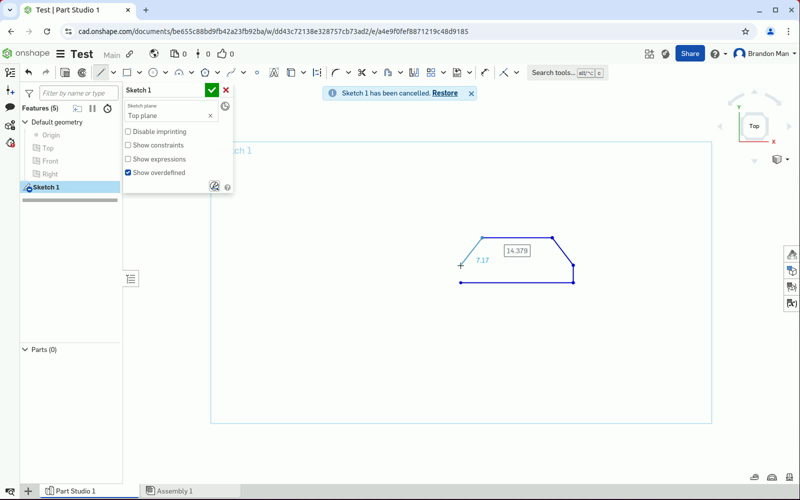
click(460, 265)
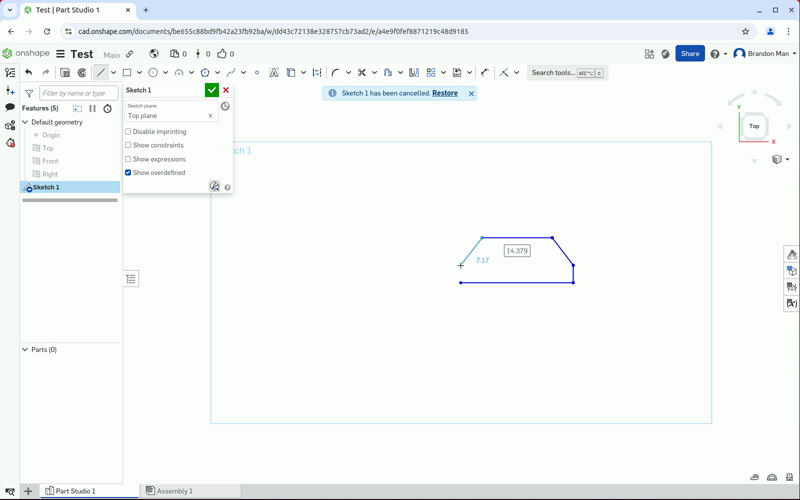
key_up(shift)
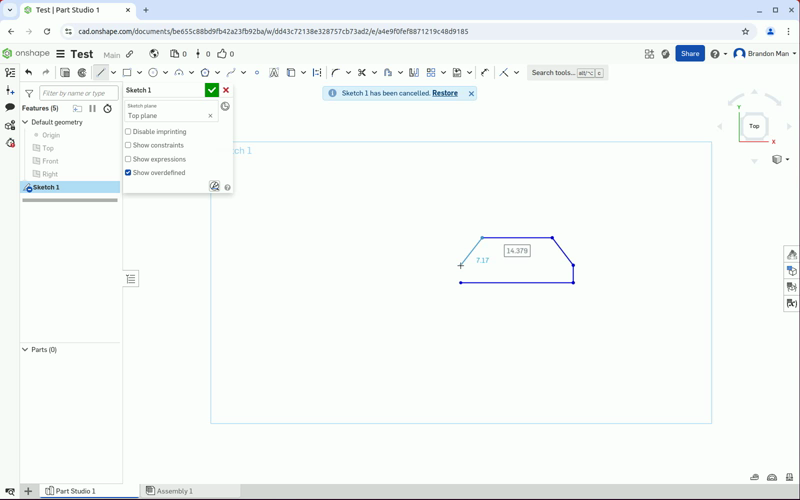
mouse_move(490, 265)
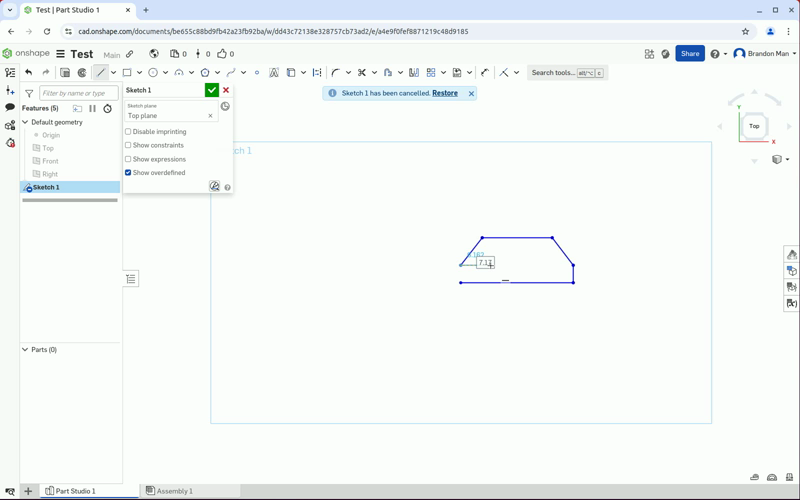
key_down(shift)
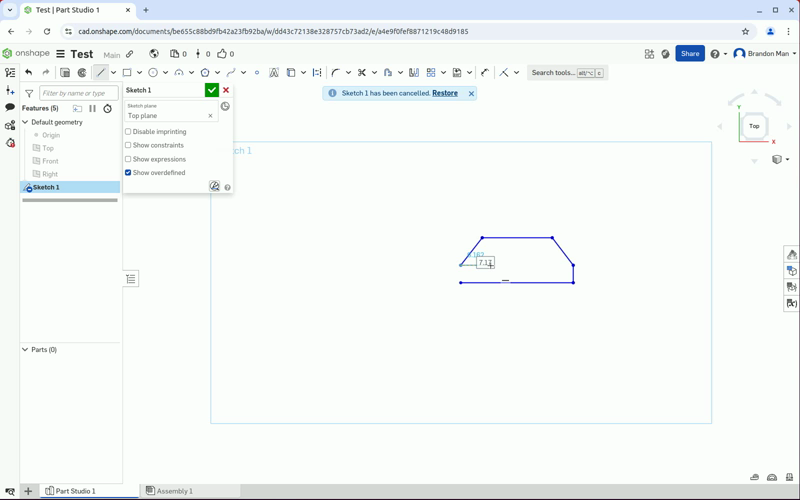
mouse_move(460, 282)
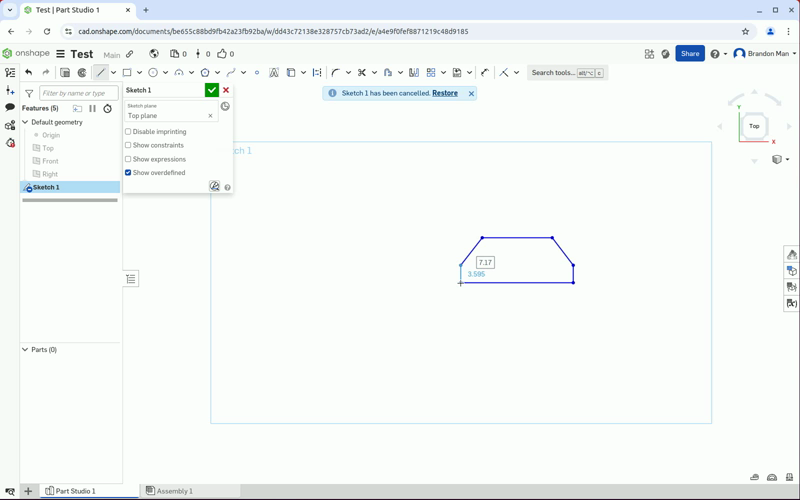
key_up(shift)
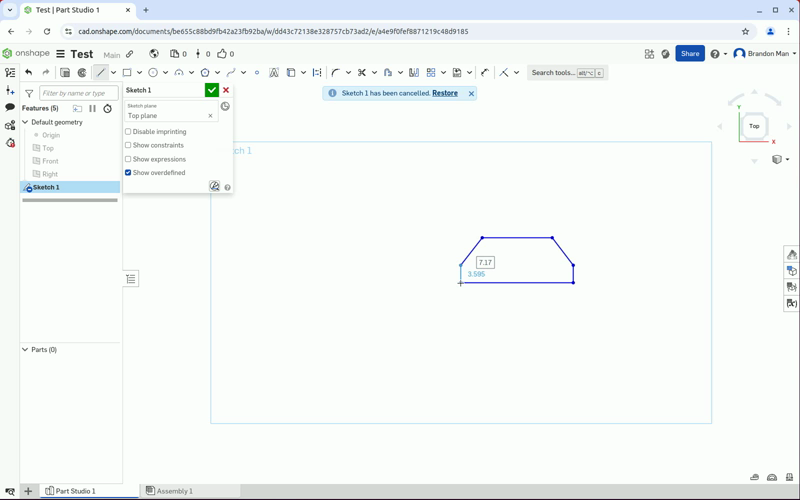
click(460, 282)
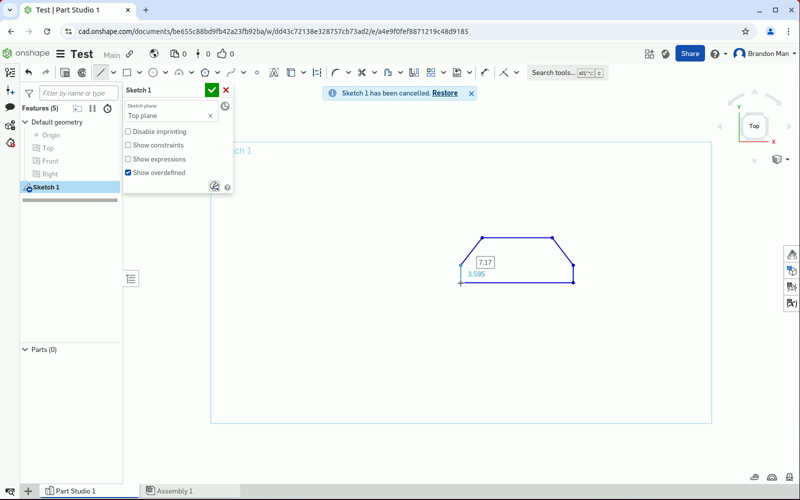
key(esc)
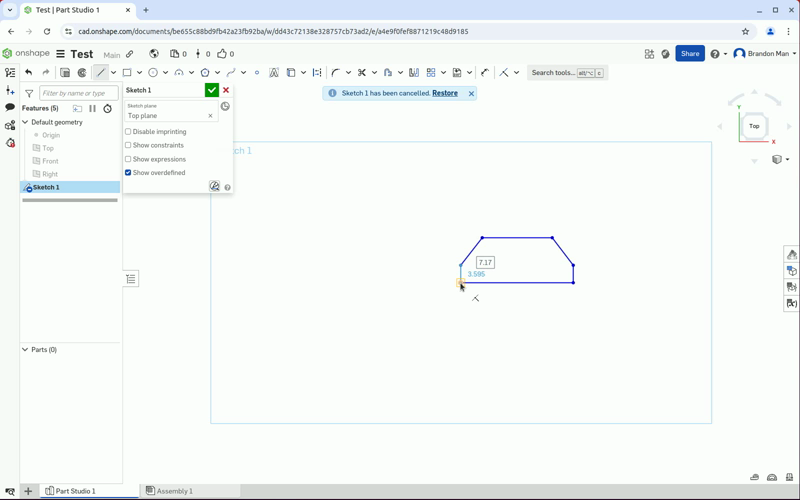
mouse_move(529, 244)
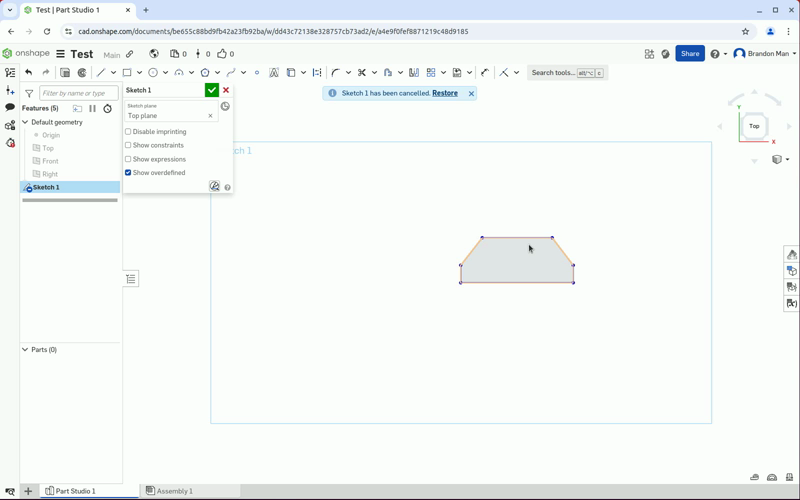
click(529, 244)
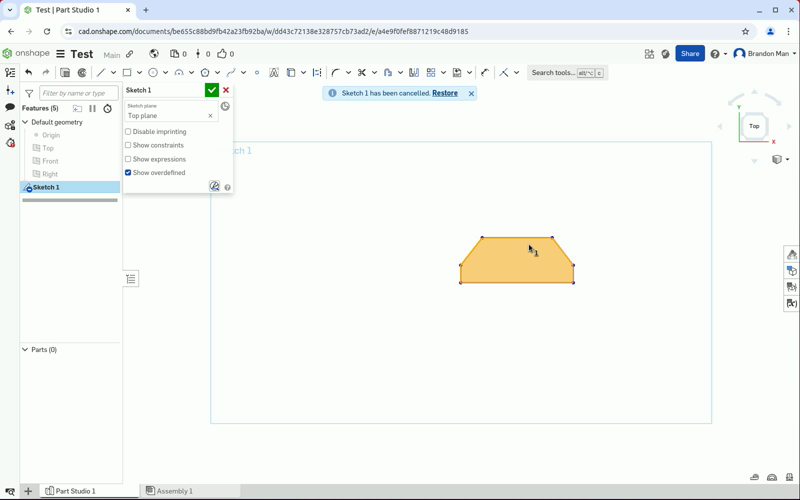
mouse_move(73, 352)
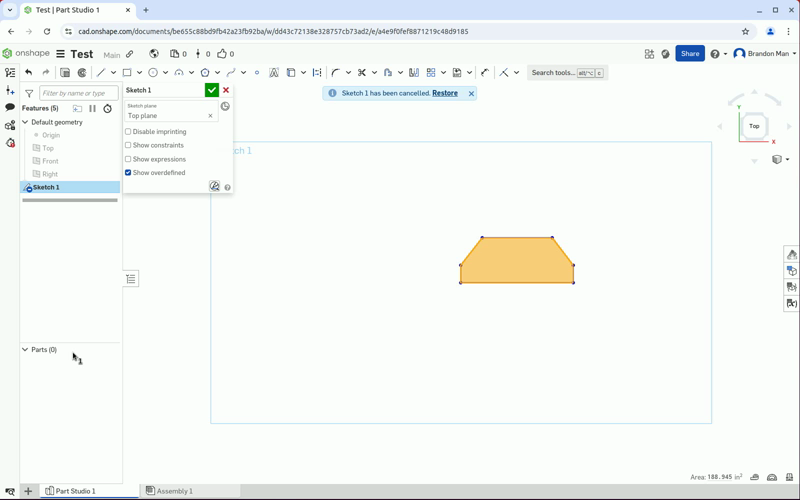
key(shift+y)
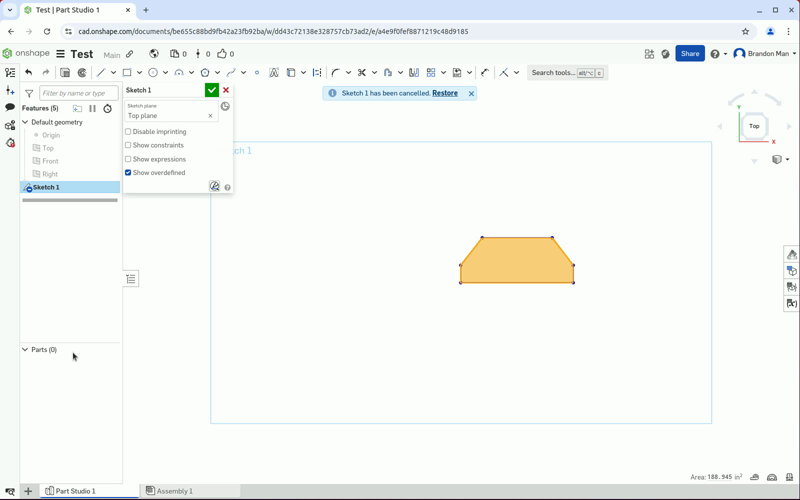
key(shift+e)
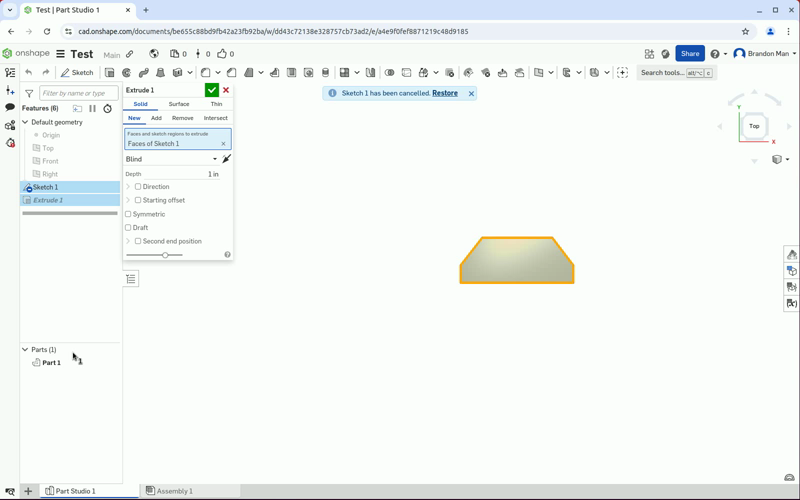
mouse_move(143, 106)
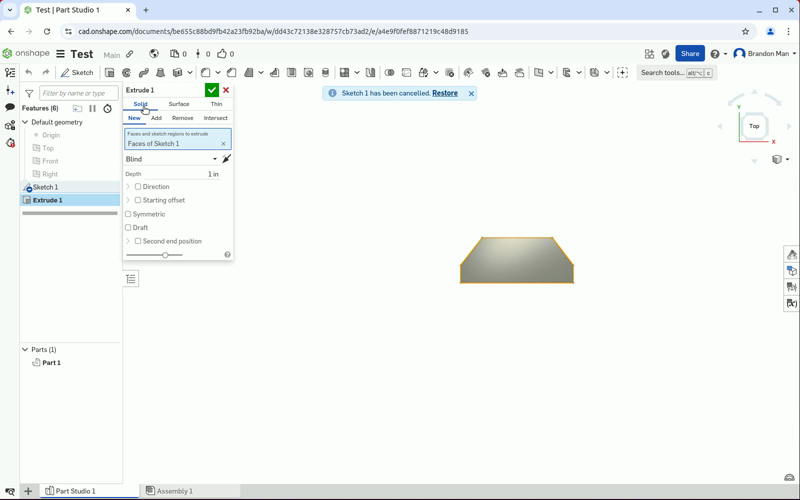
click(143, 106)
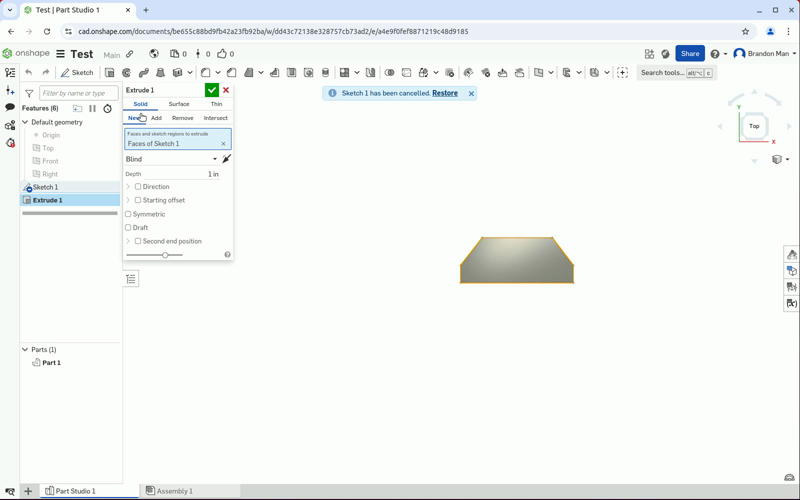
mouse_move(137, 120)
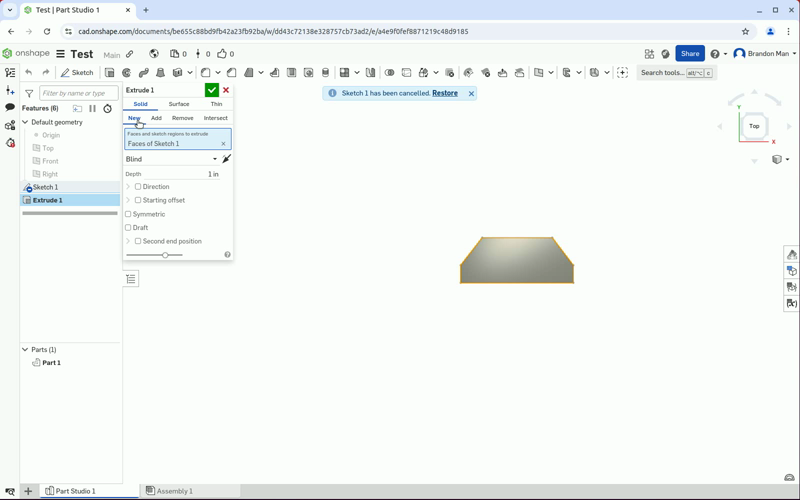
click(137, 120)
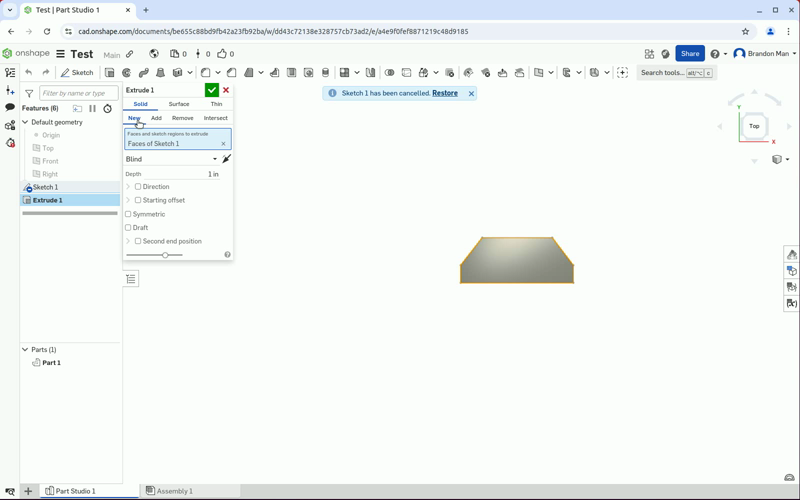
key(tab, 4)
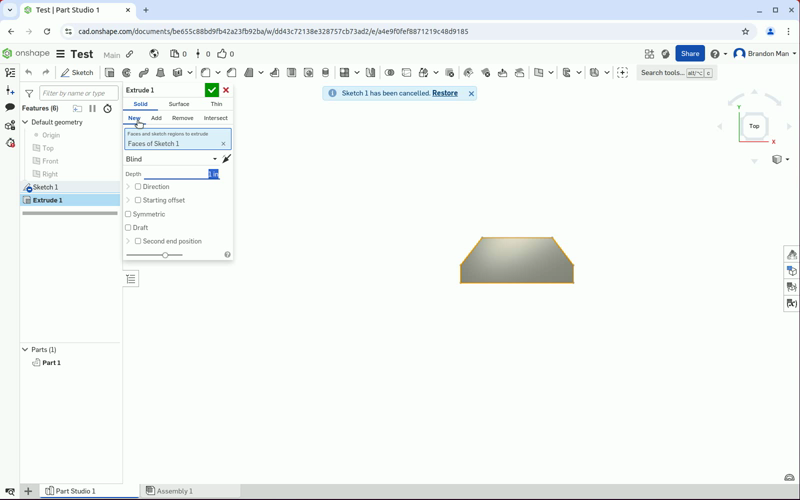
text(0.481)
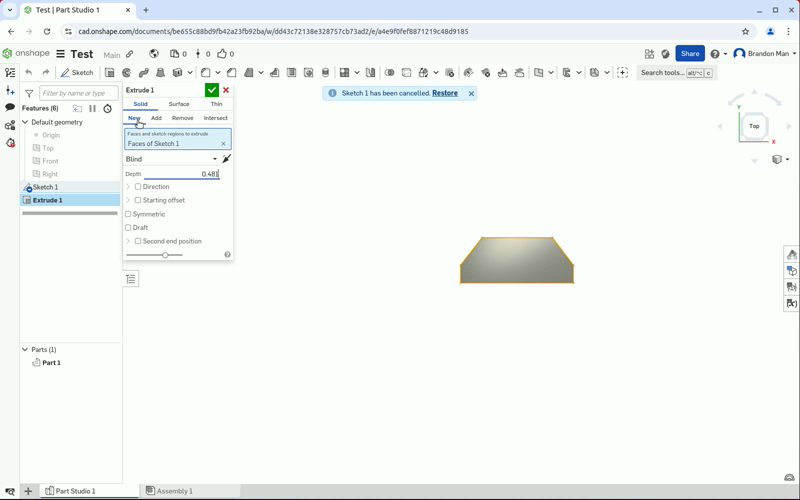
key(enter)
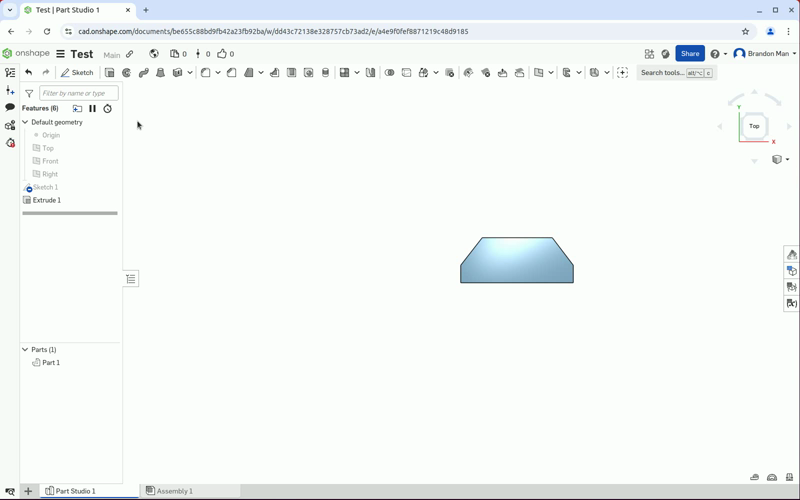
key(shift+h)
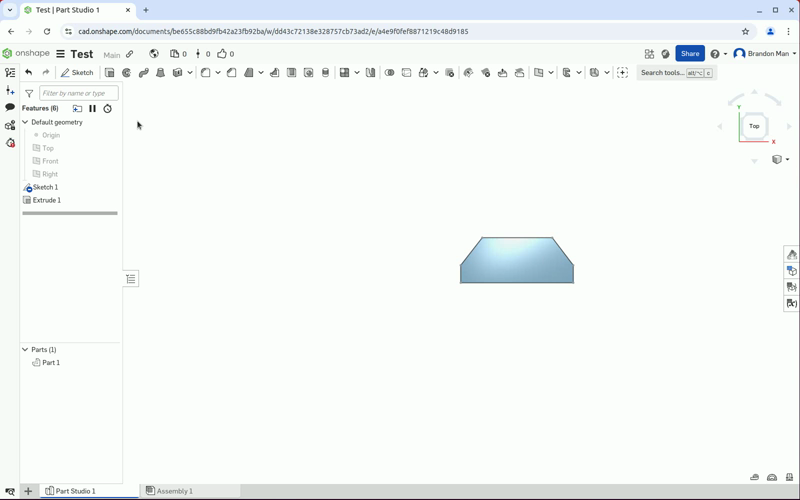
key(shift+h)
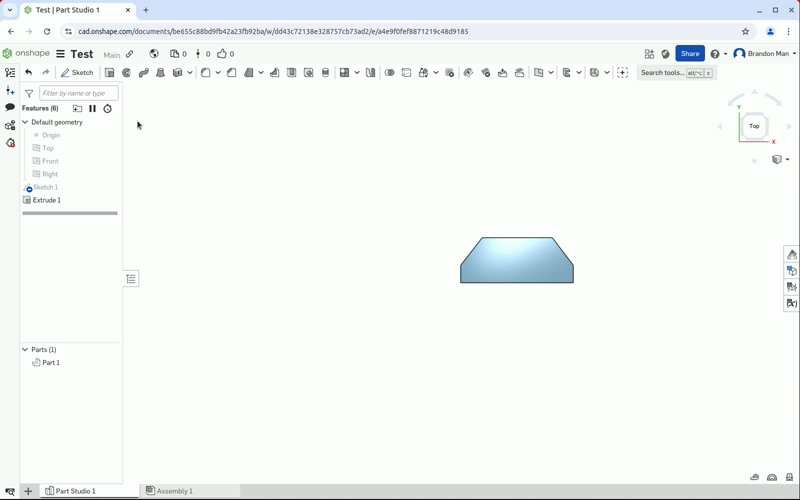
mouse_move(73, 189)
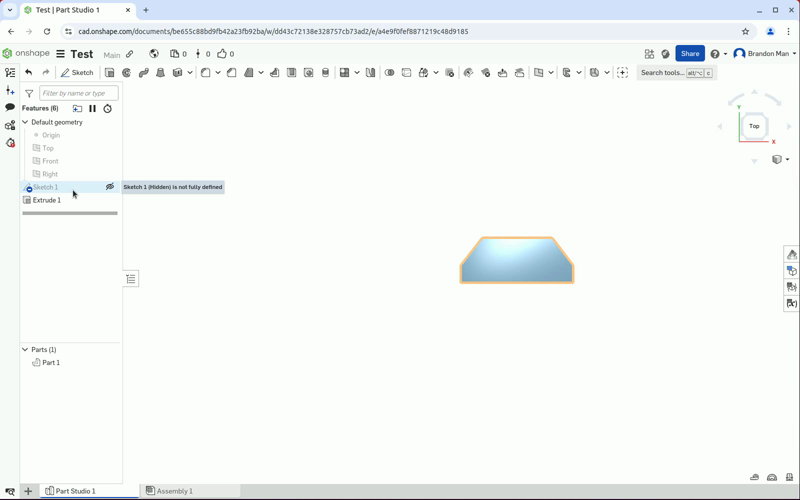
click(73, 189)
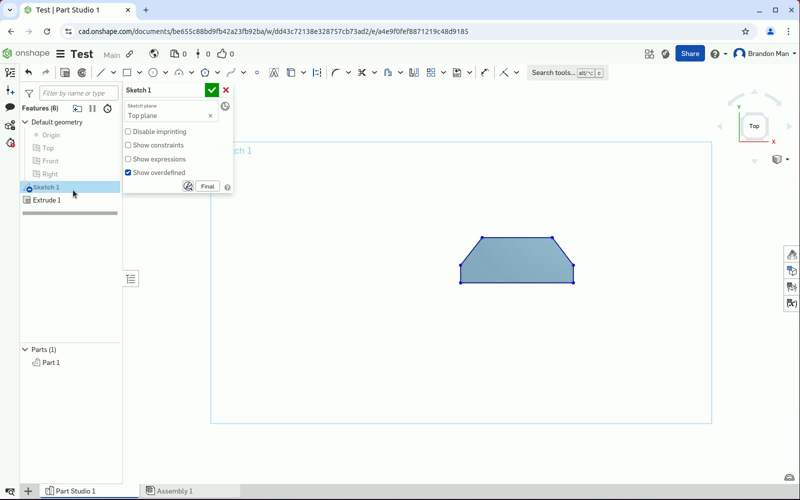
mouse_move(229, 92)
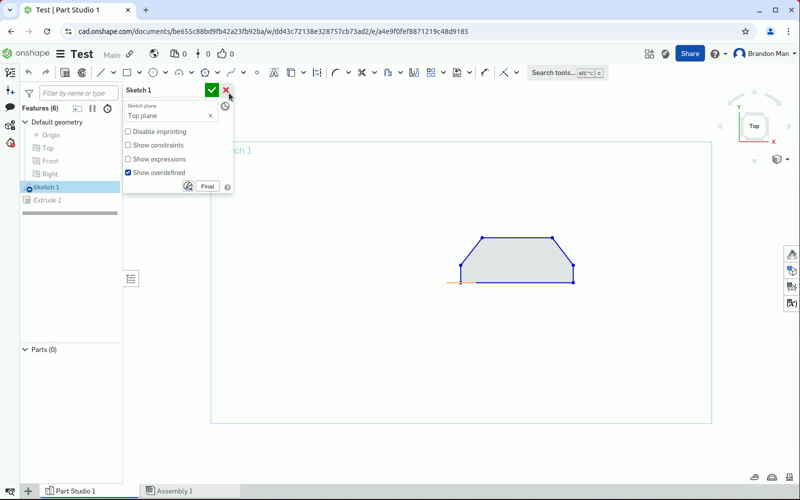
click(229, 92)
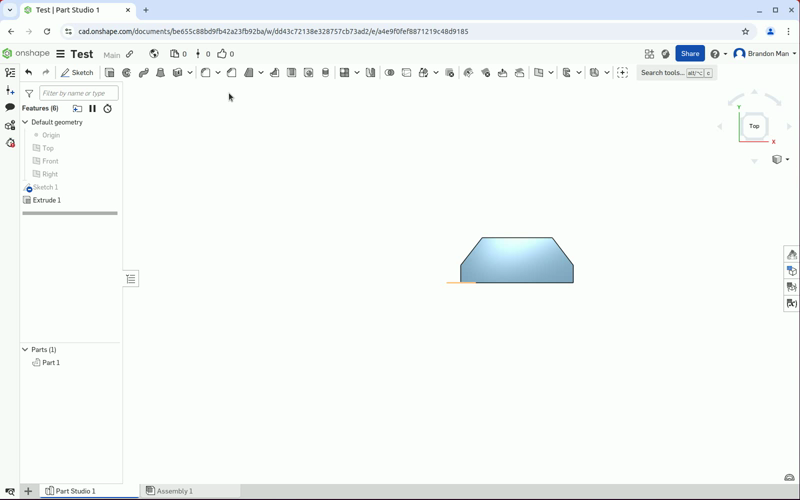
mouse_move(541, 75)
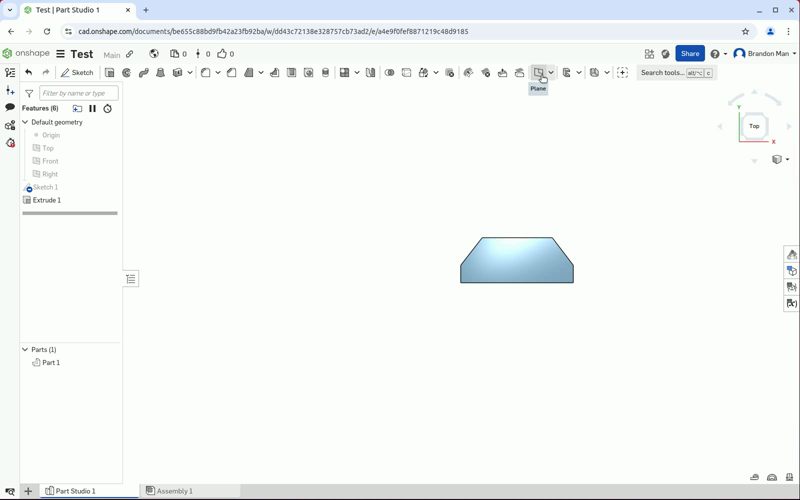
click(541, 75)
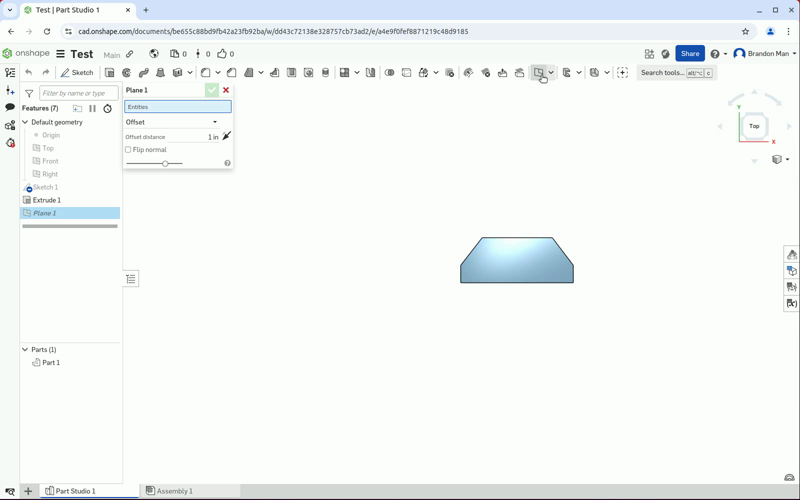
mouse_move(73, 150)
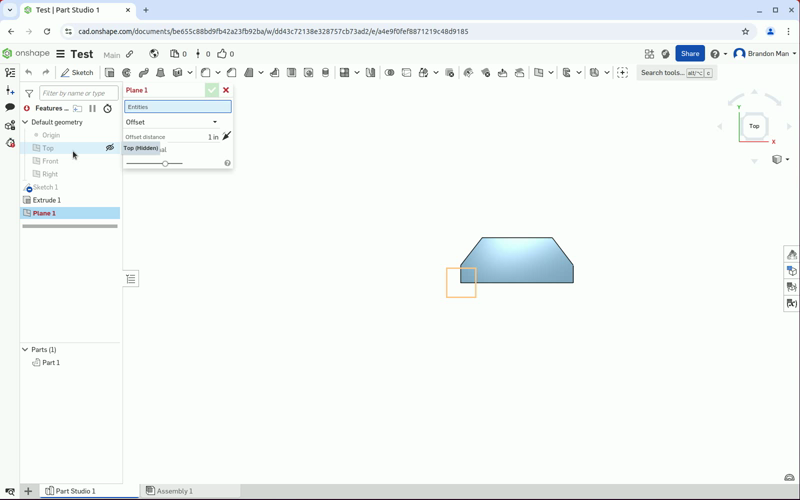
click(73, 150)
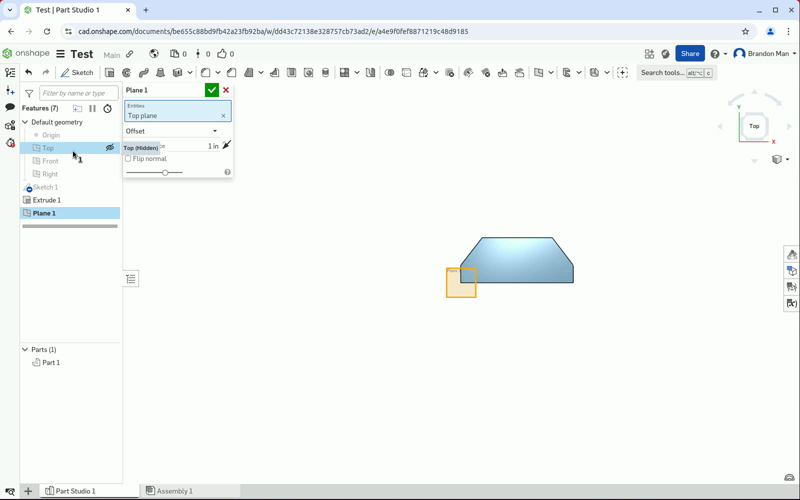
key(tab, 2)
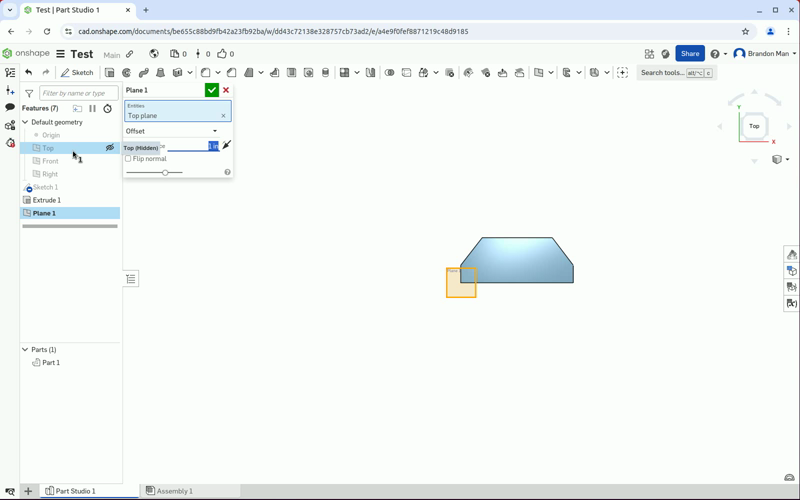
text(0.493)
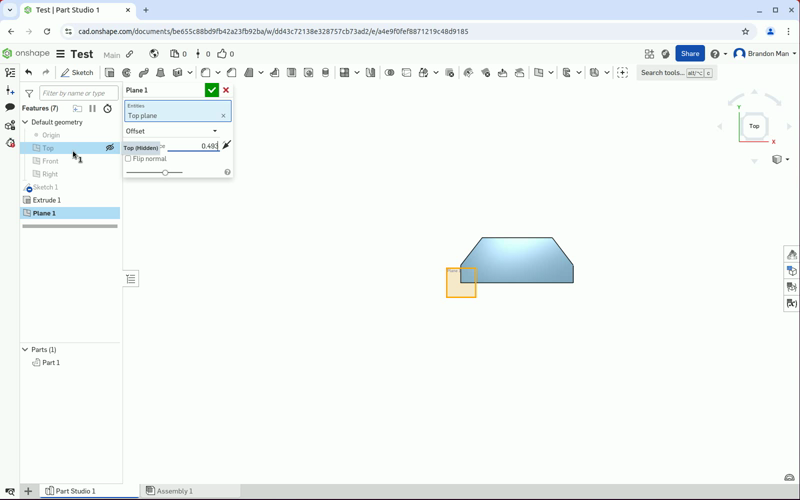
key(enter, 2)
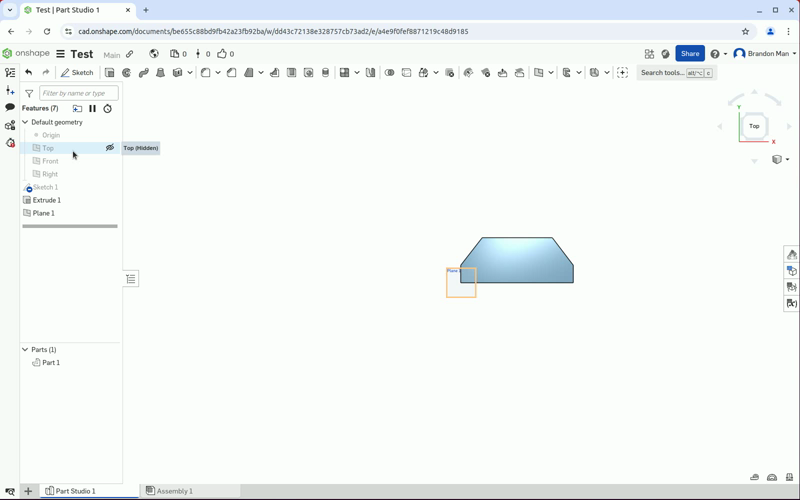
key(shift+s)
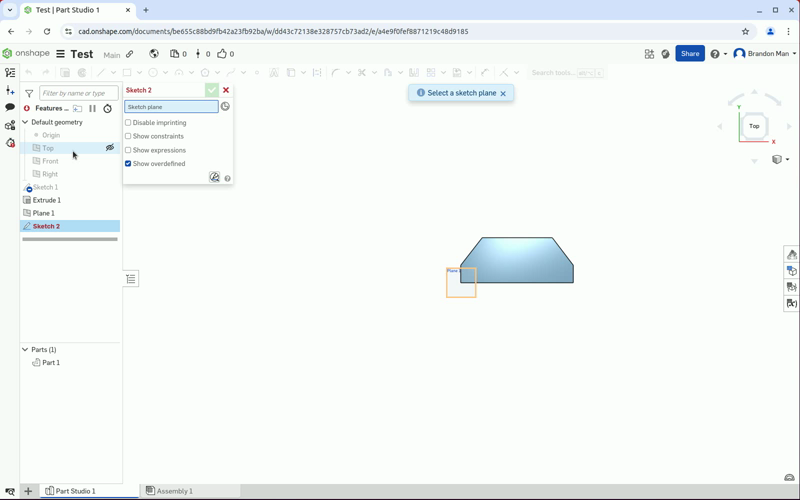
mouse_move(73, 215)
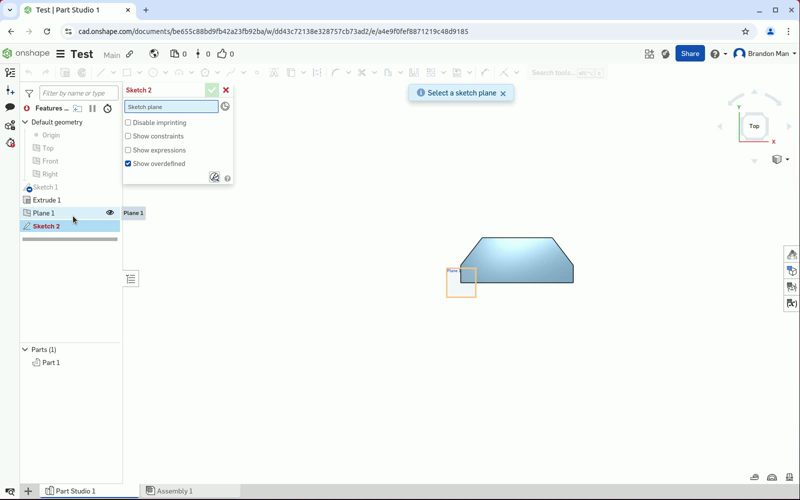
click(73, 215)
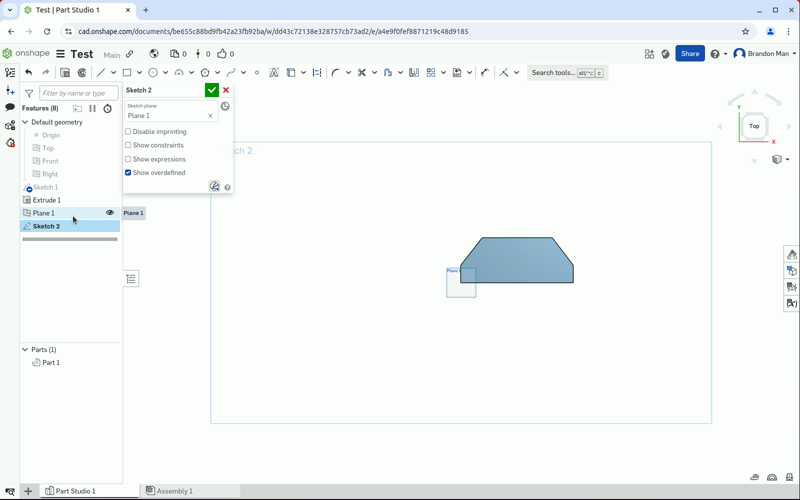
mouse_move(73, 352)
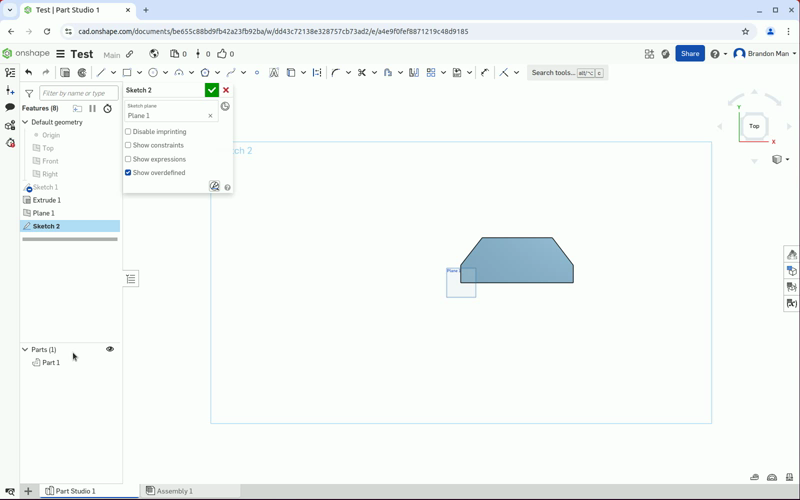
key(y)
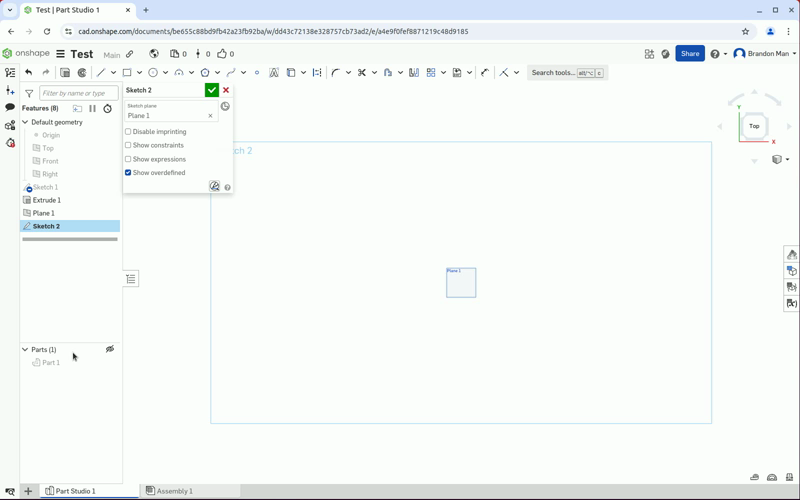
key(l)
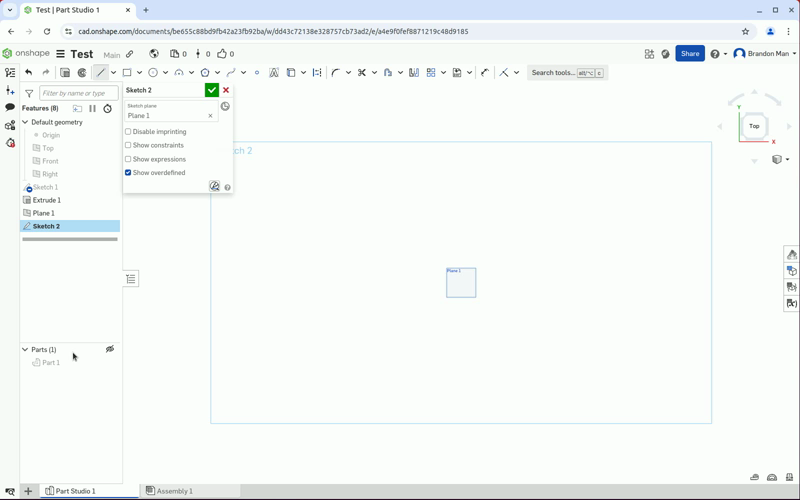
key_down(shift)
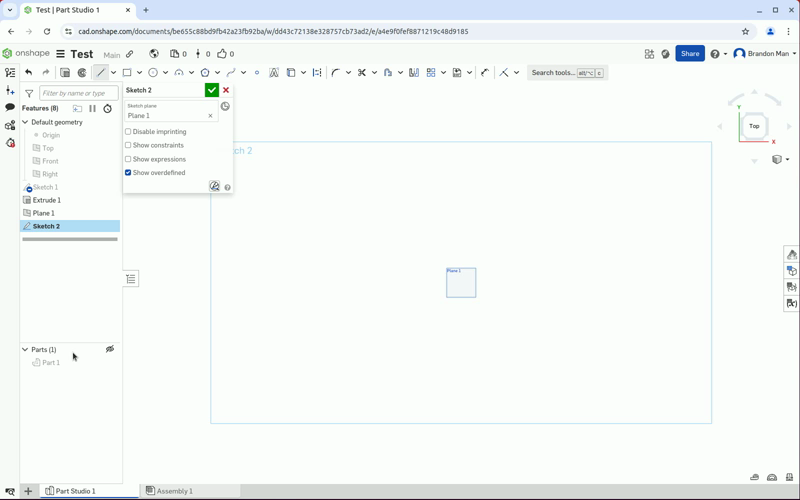
mouse_move(460, 282)
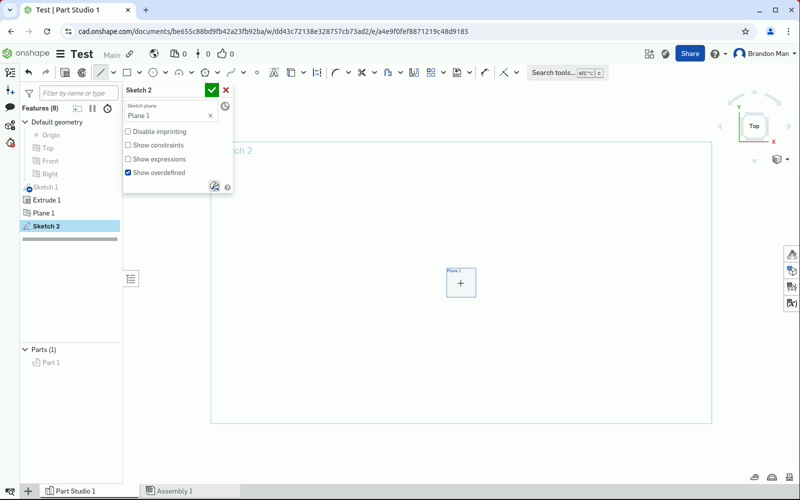
click(460, 282)
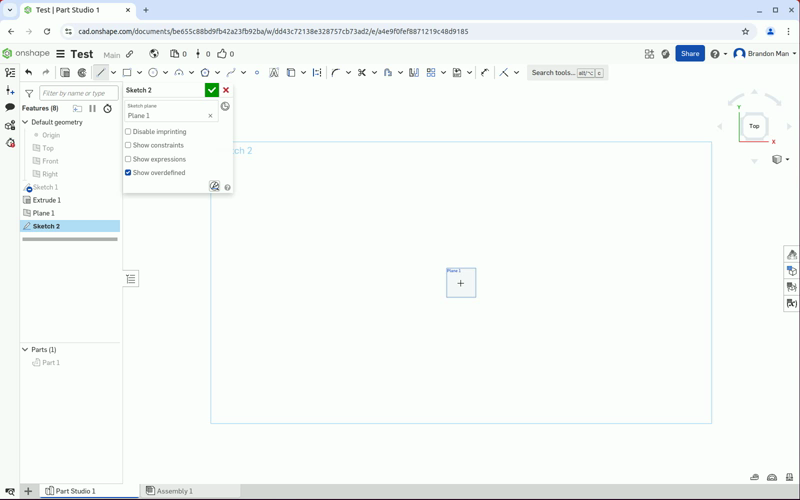
key_up(shift)
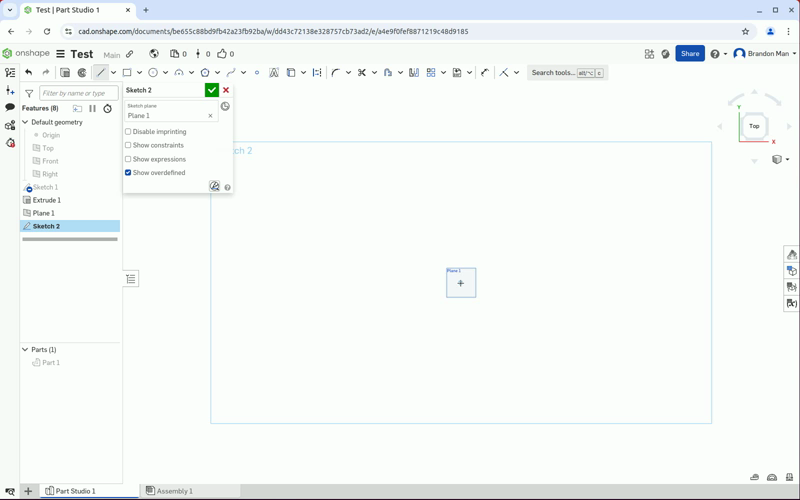
key_down(shift)
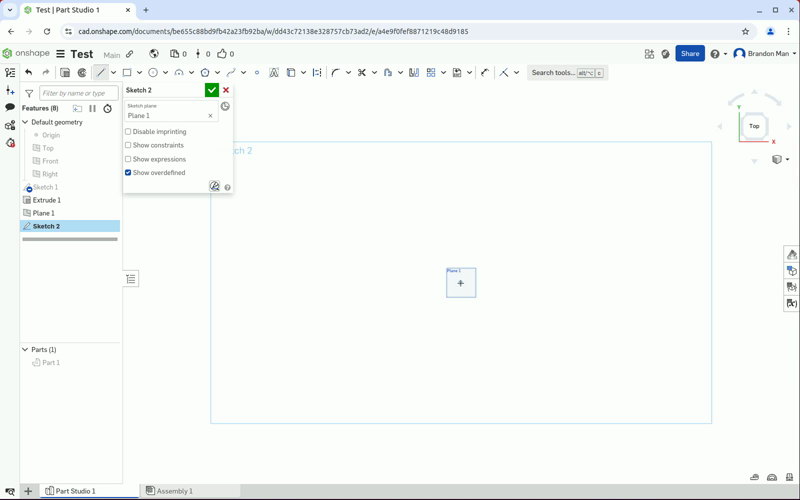
mouse_move(490, 282)
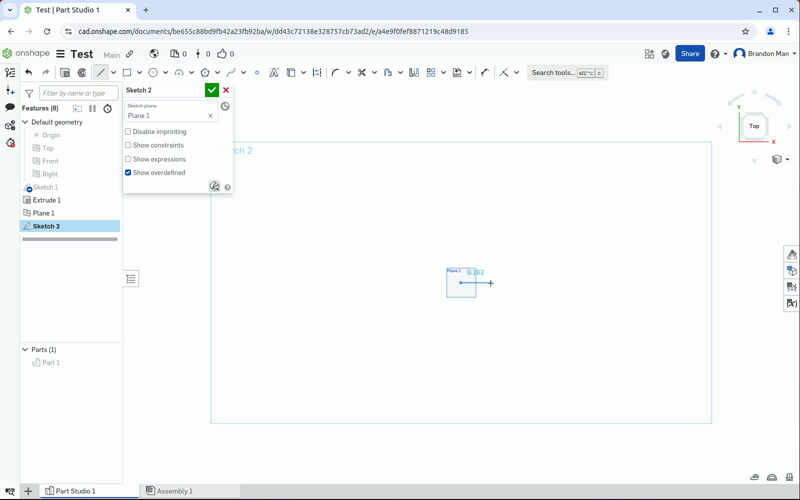
mouse_move(483, 282)
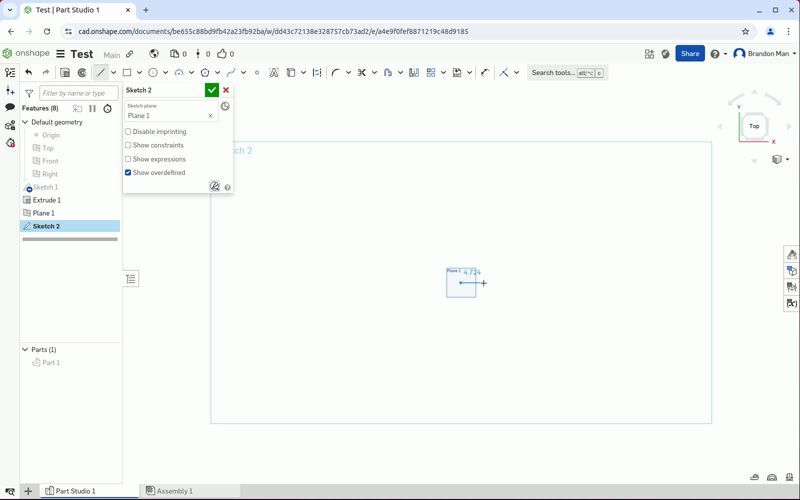
click(483, 282)
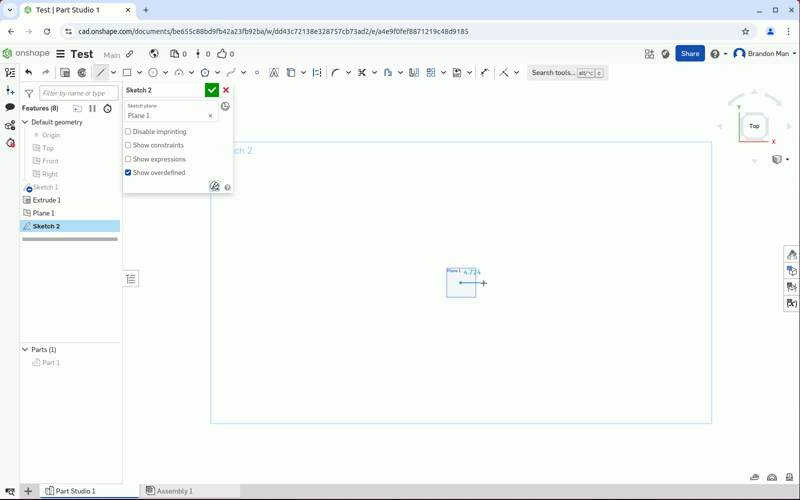
key_up(shift)
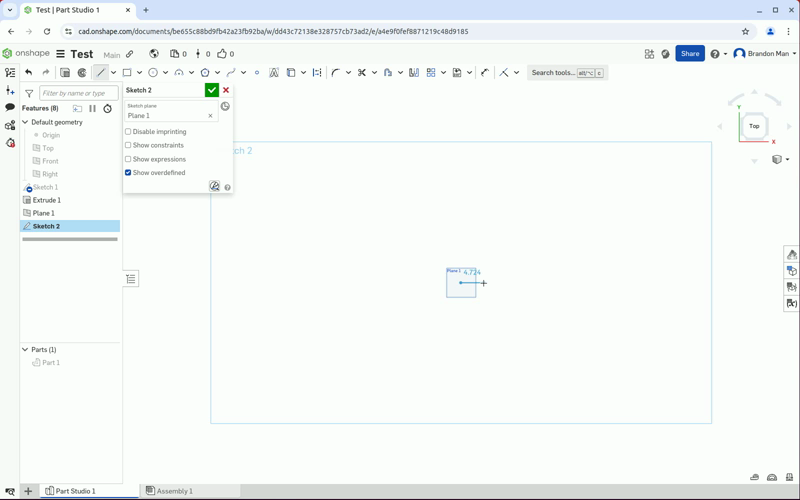
key_down(shift)
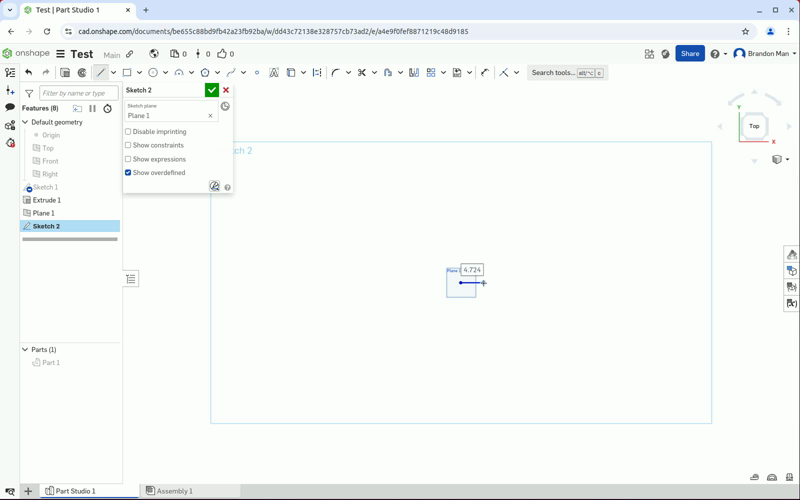
mouse_move(513, 282)
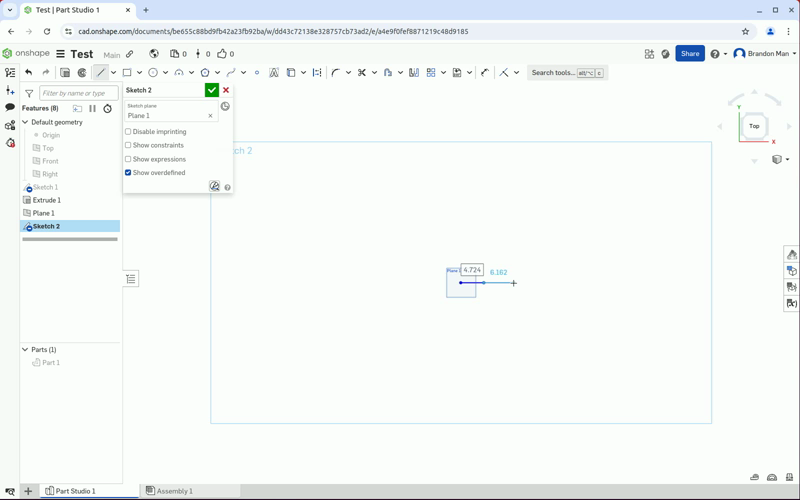
mouse_move(483, 280)
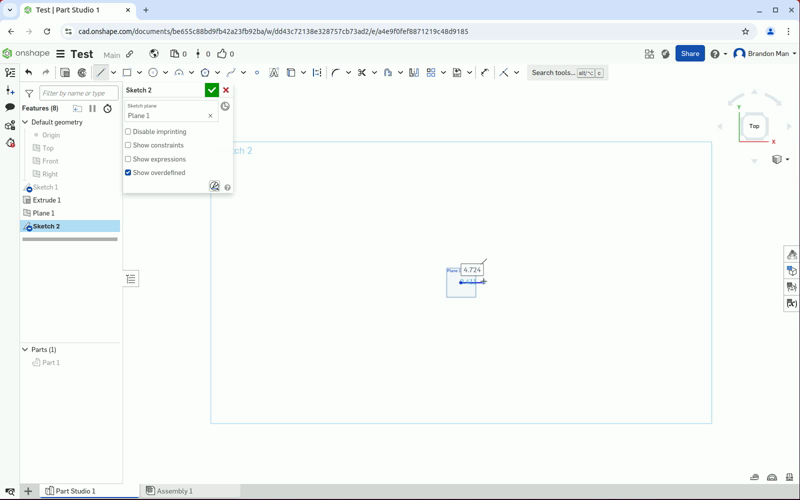
scroll(6)
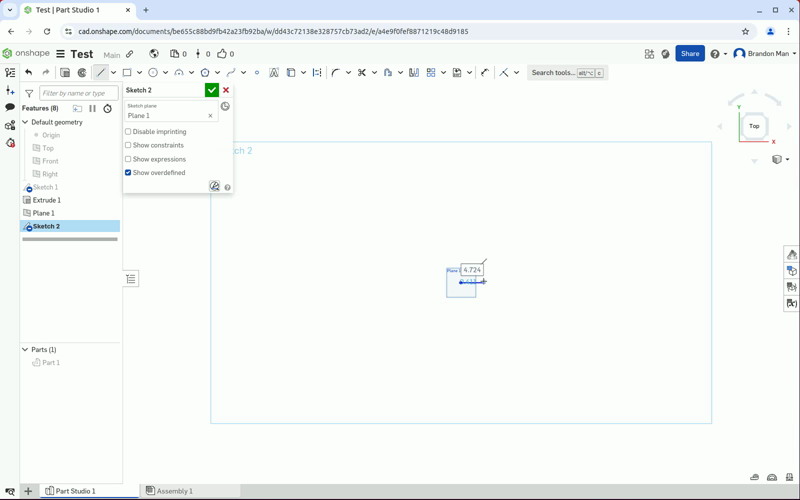
scroll(6)
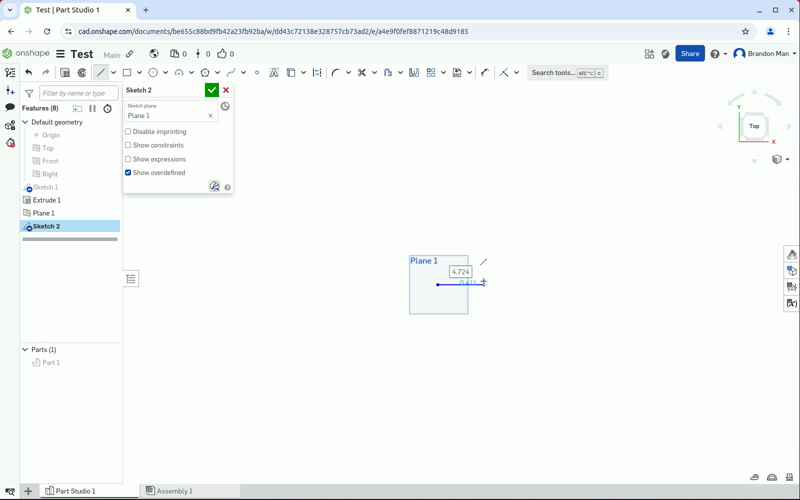
scroll(6)
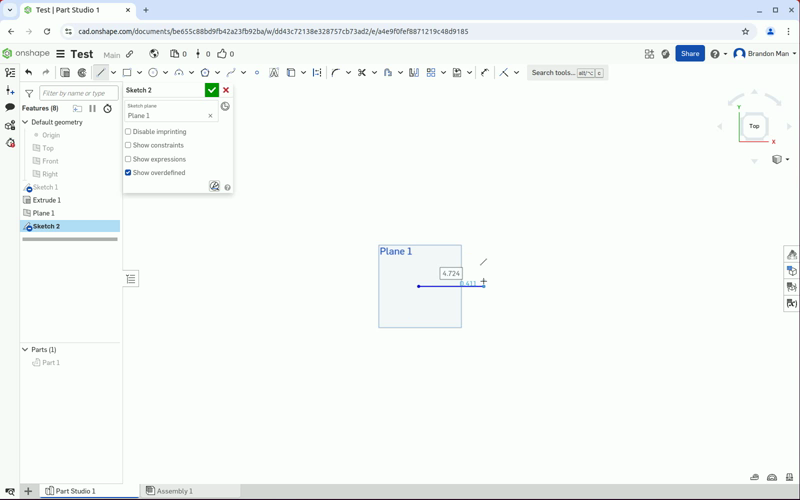
scroll(6)
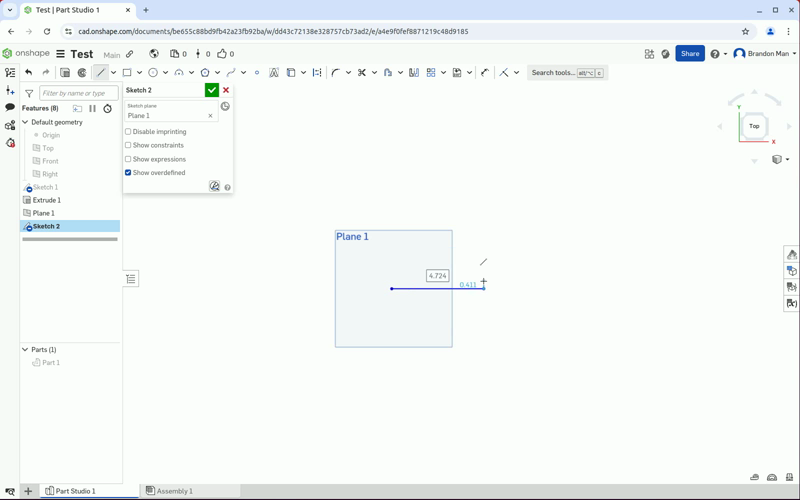
scroll(6)
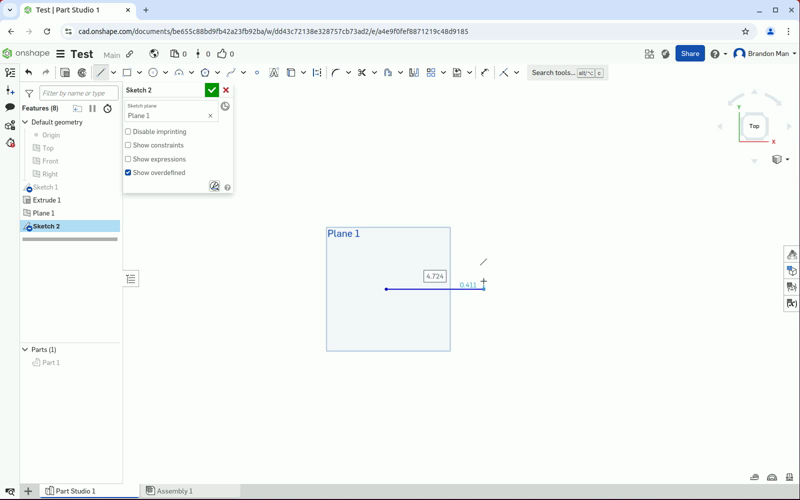
scroll(6)
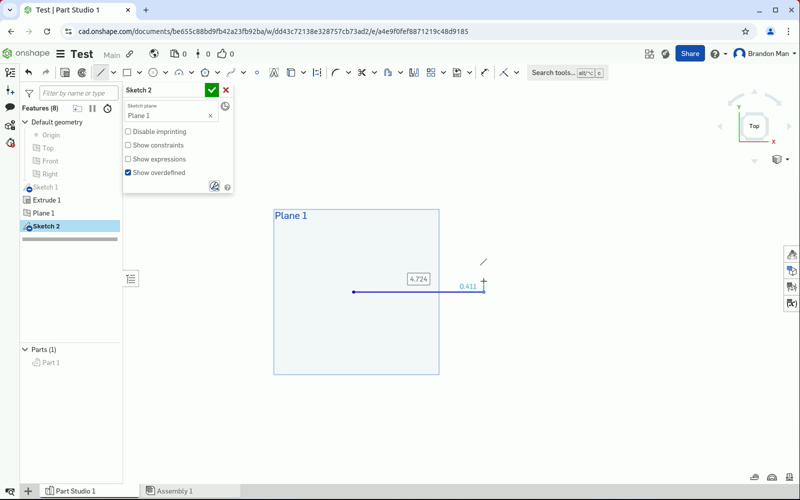
scroll(6)
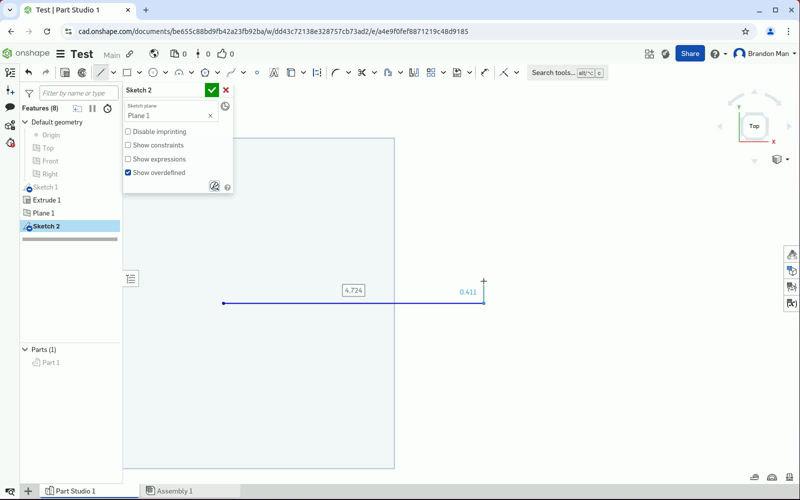
click(483, 280)
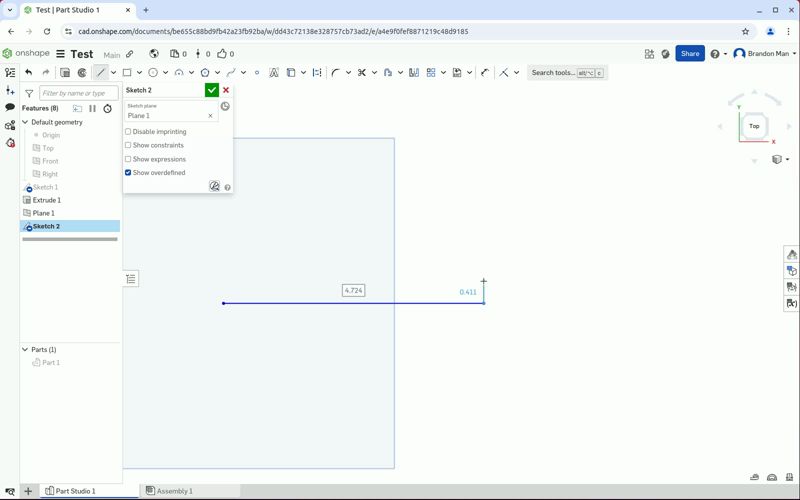
scroll(-6)
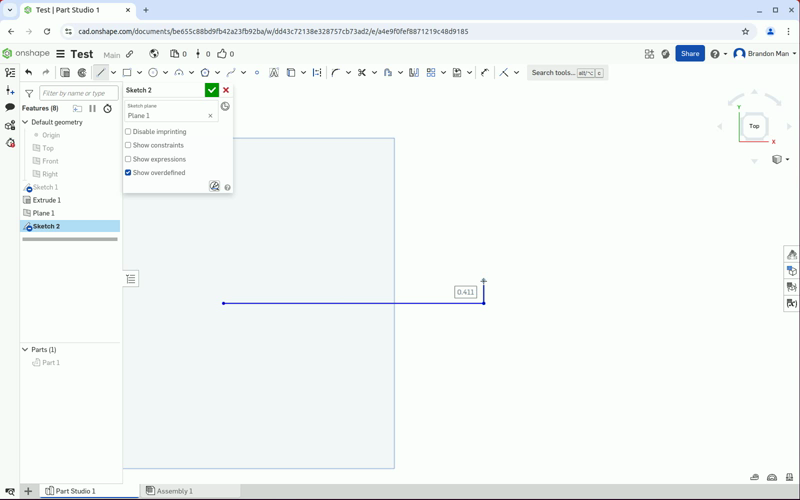
scroll(-6)
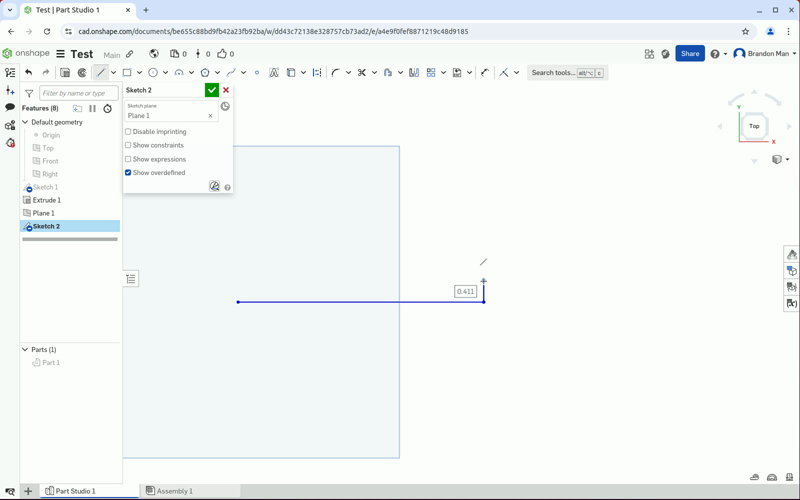
scroll(-6)
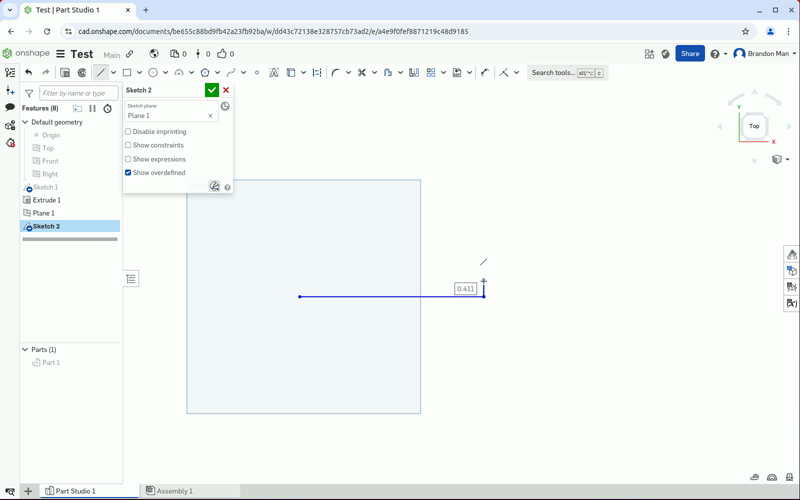
scroll(-6)
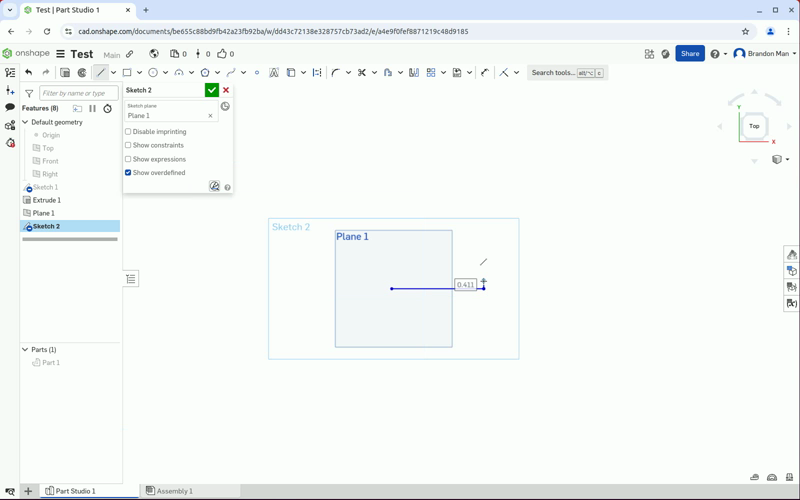
scroll(-6)
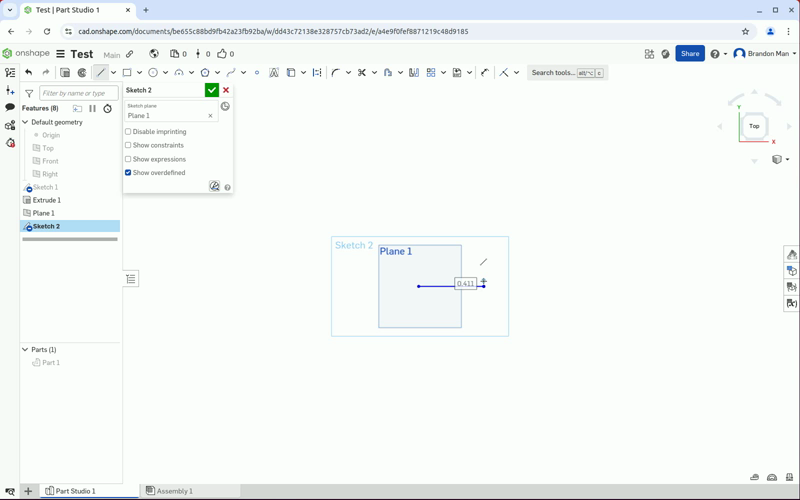
scroll(-6)
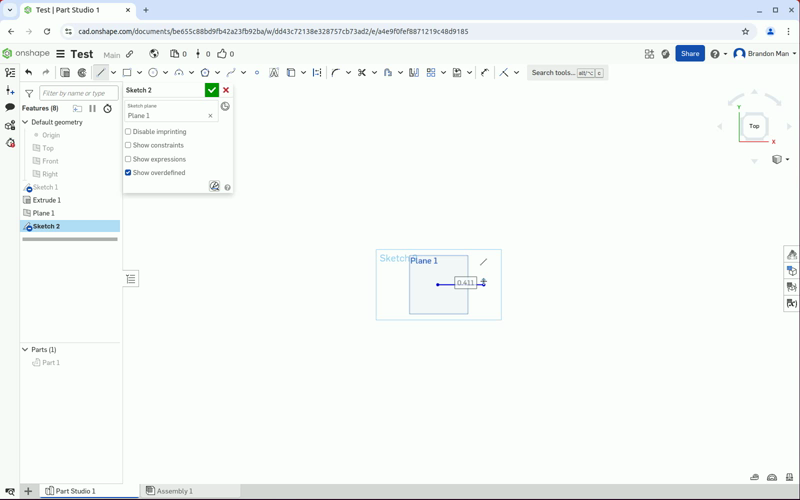
scroll(-6)
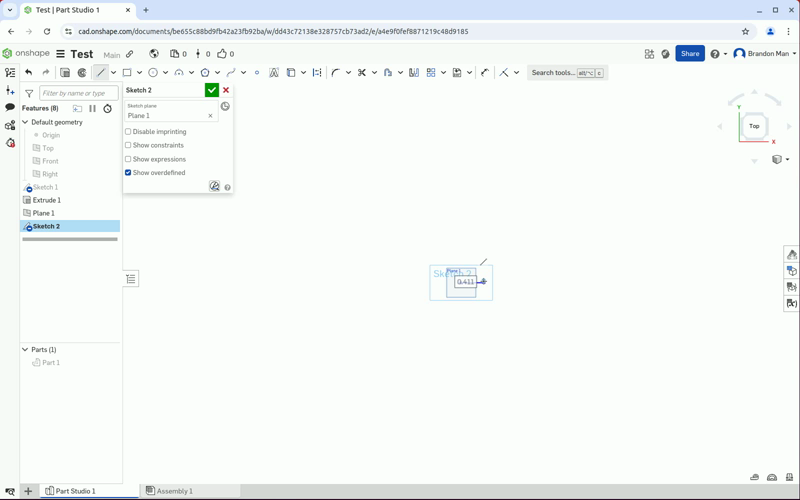
key_up(shift)
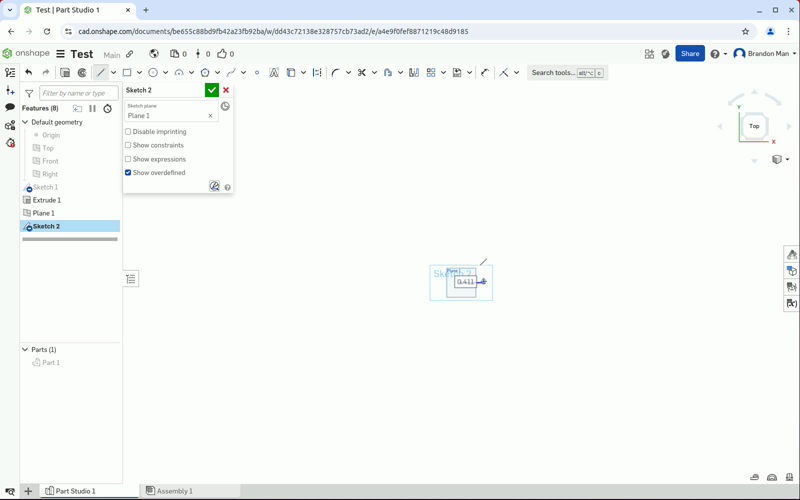
key_down(shift)
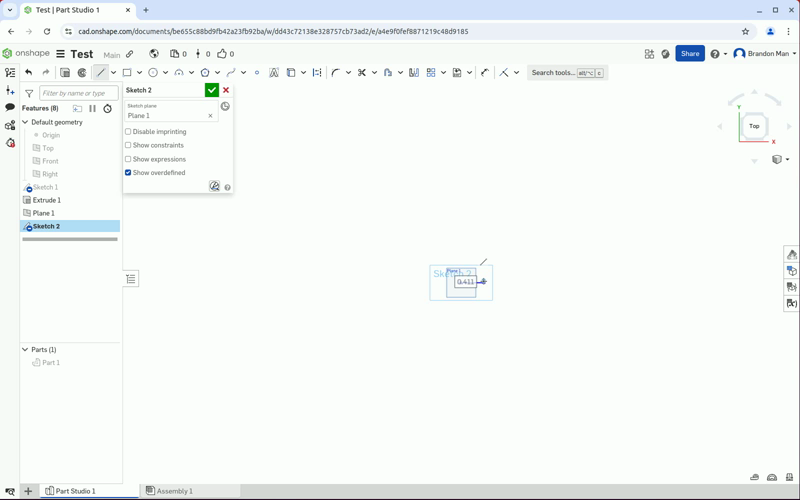
mouse_move(513, 280)
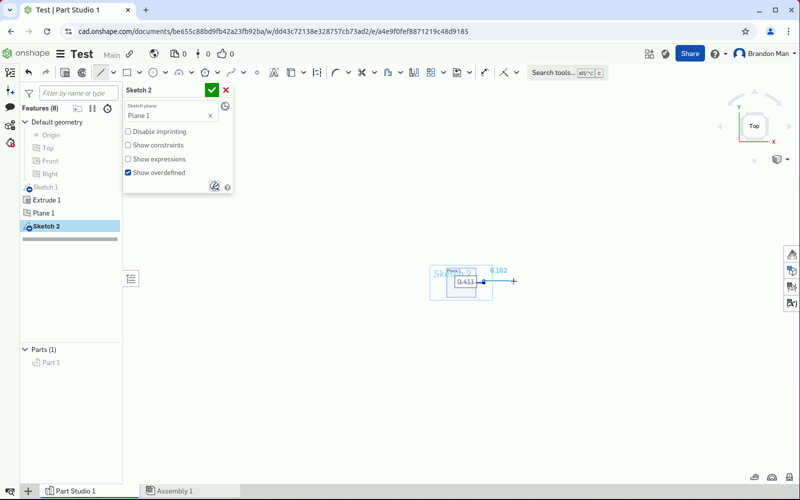
mouse_move(460, 280)
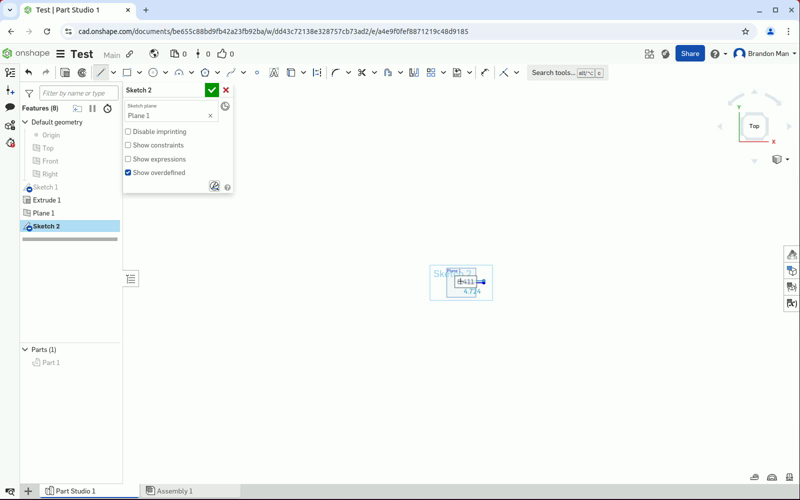
scroll(6)
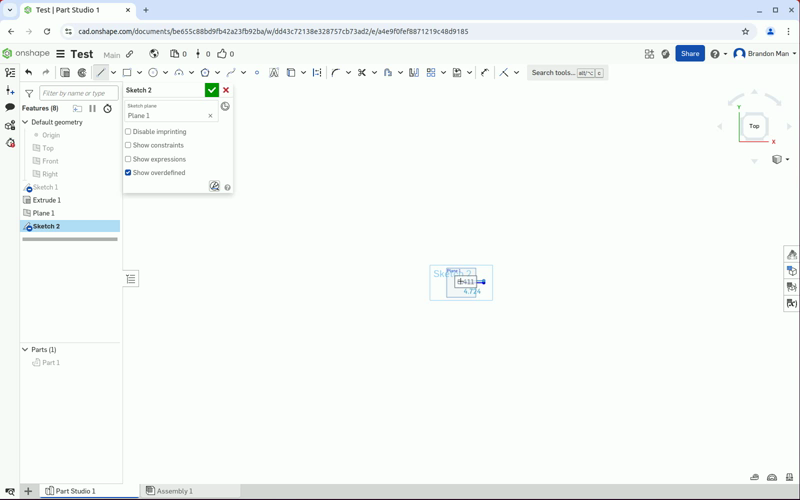
scroll(6)
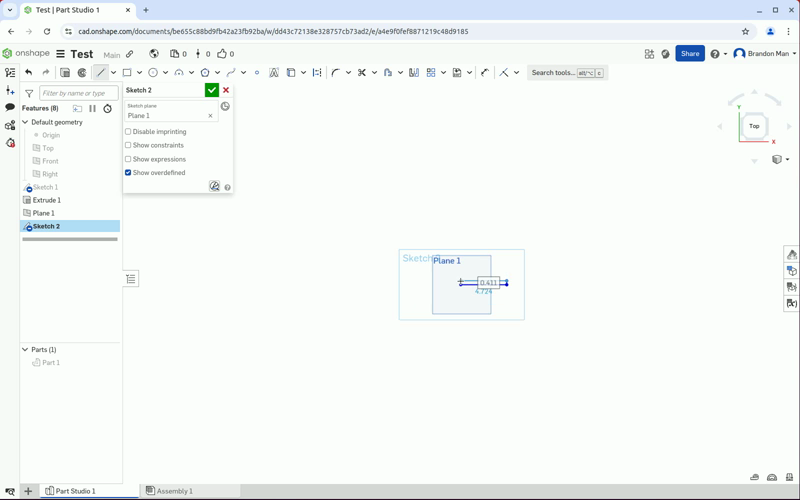
scroll(6)
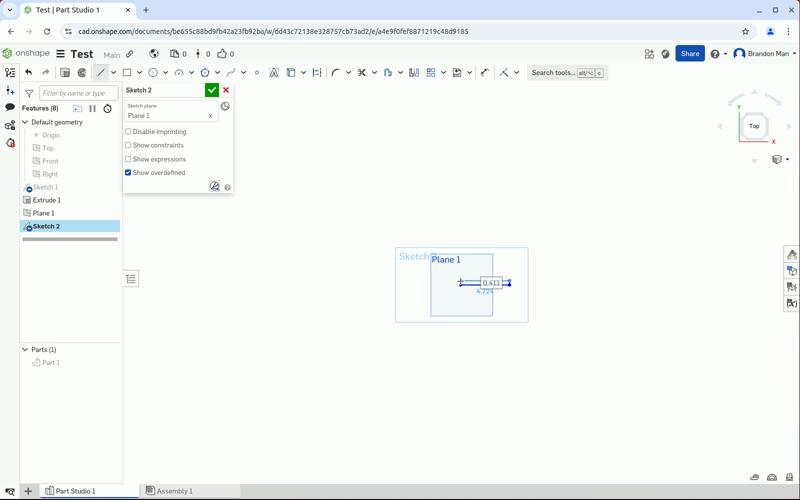
scroll(6)
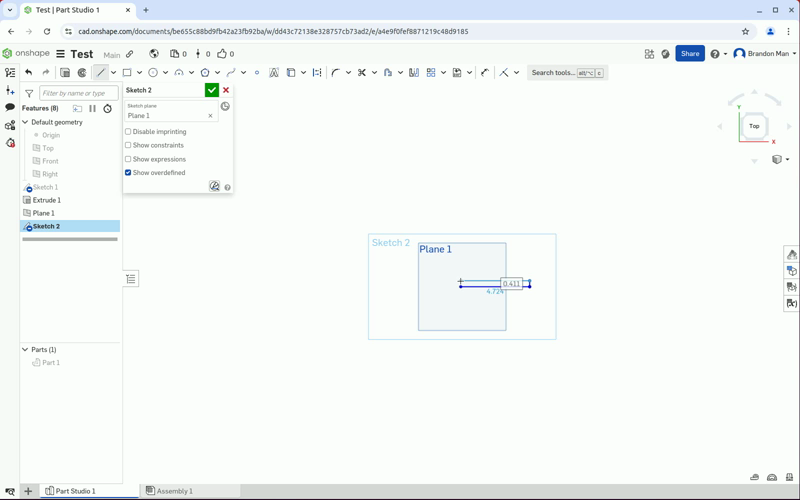
scroll(6)
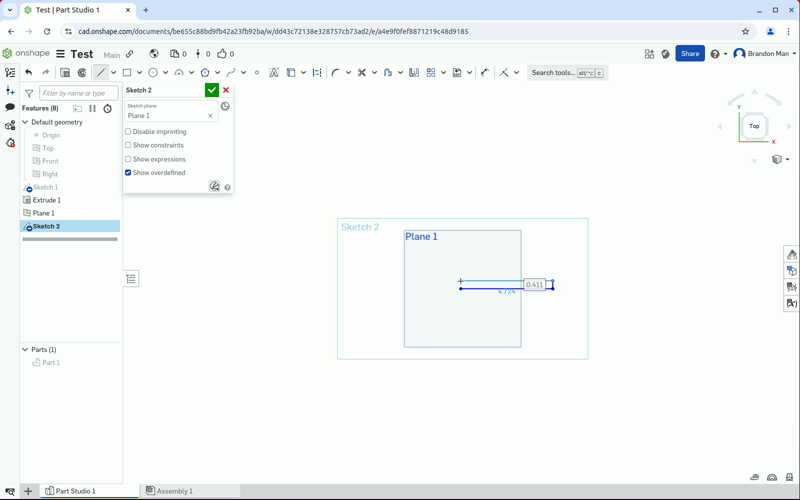
scroll(6)
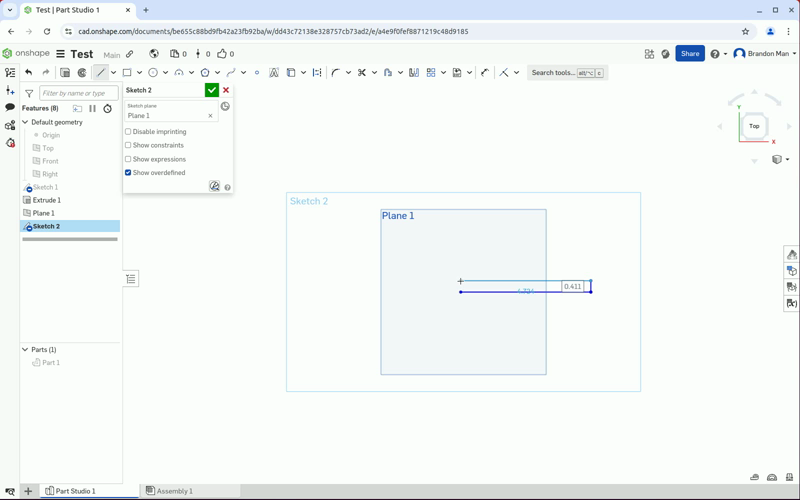
scroll(6)
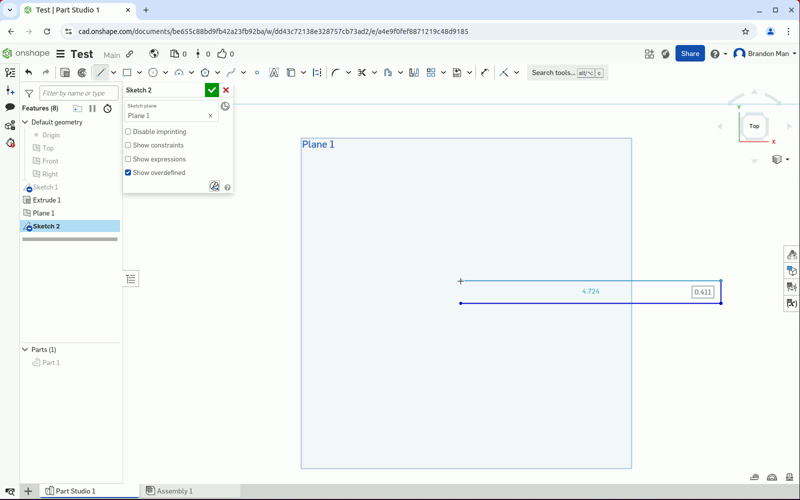
click(460, 280)
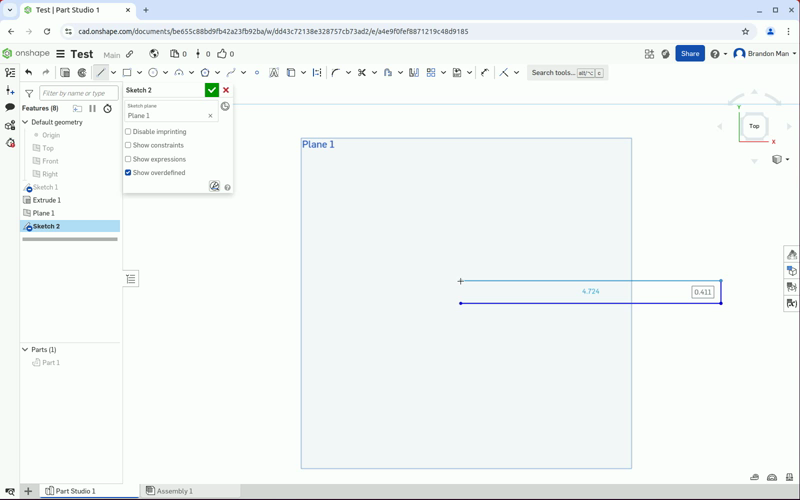
scroll(-6)
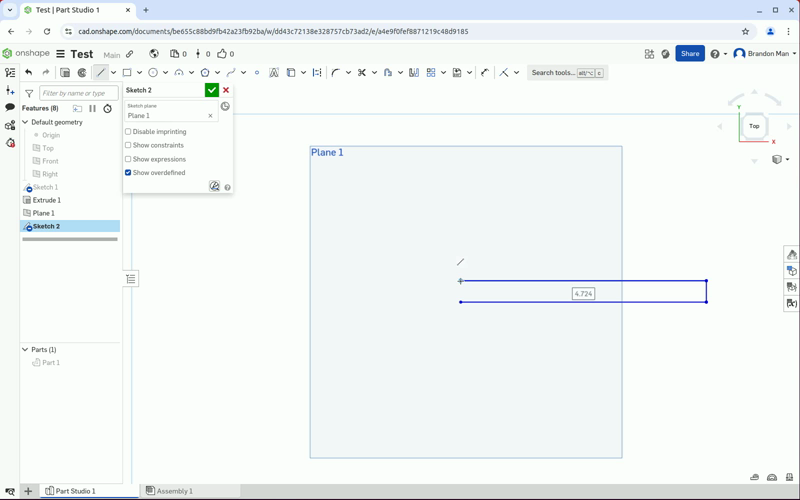
scroll(-6)
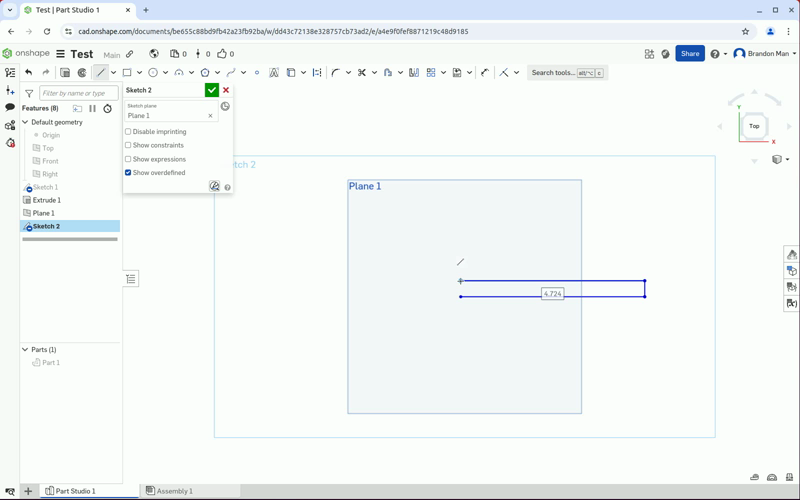
scroll(-6)
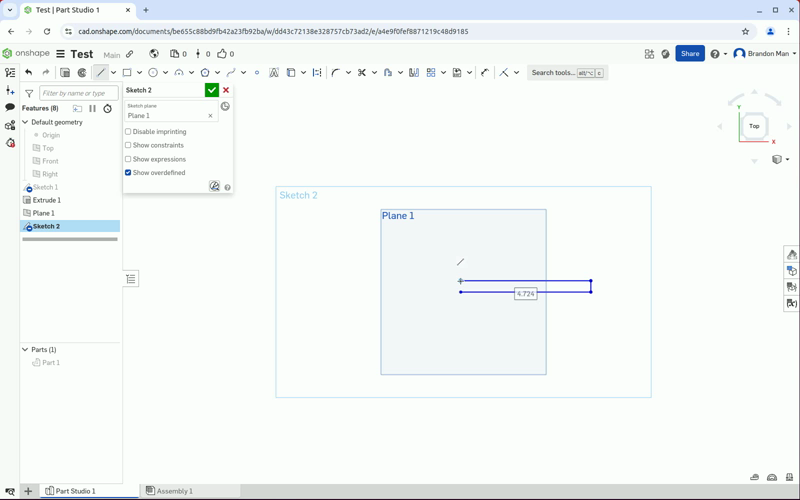
scroll(-6)
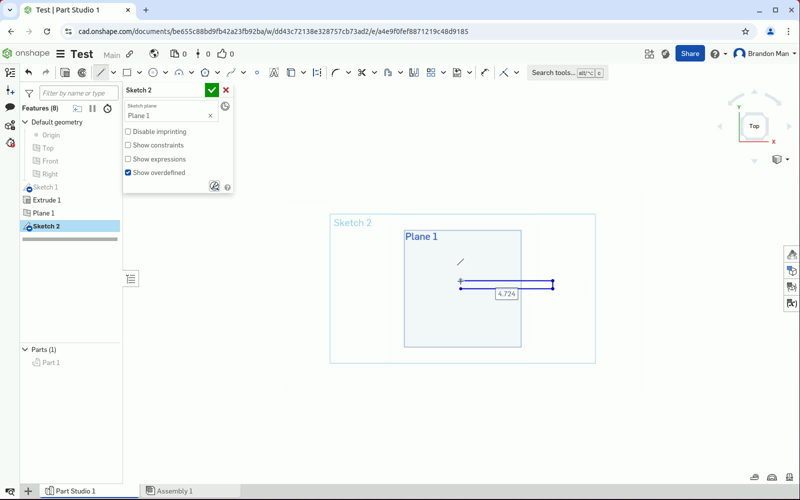
scroll(-6)
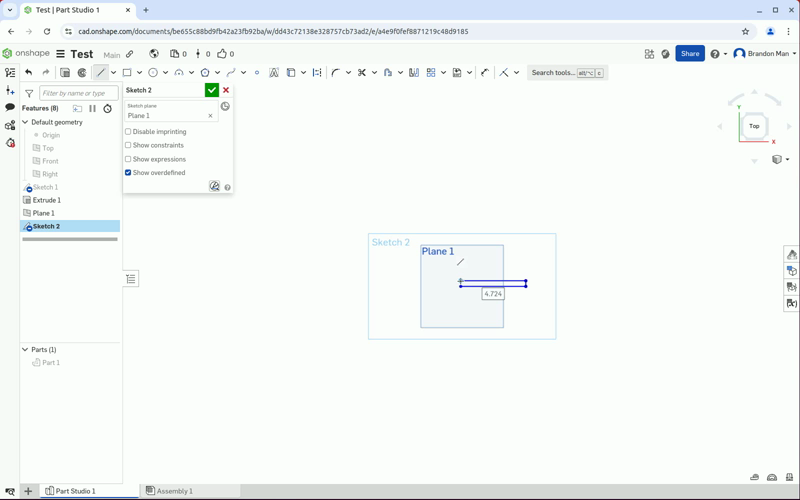
scroll(-6)
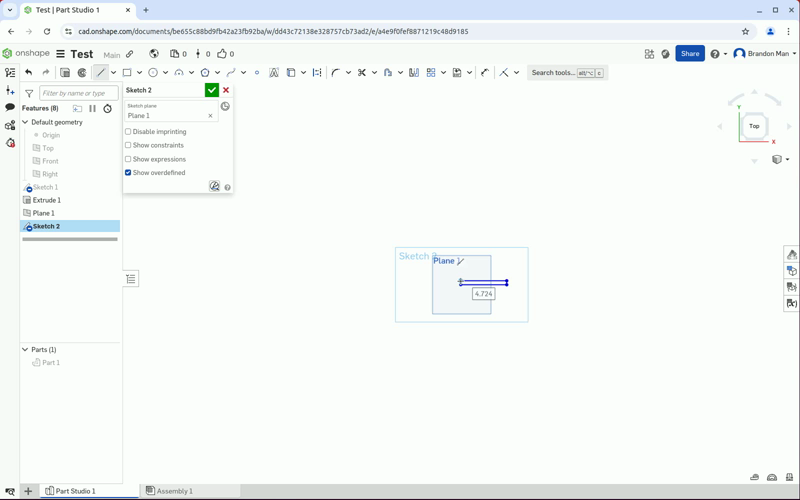
scroll(-6)
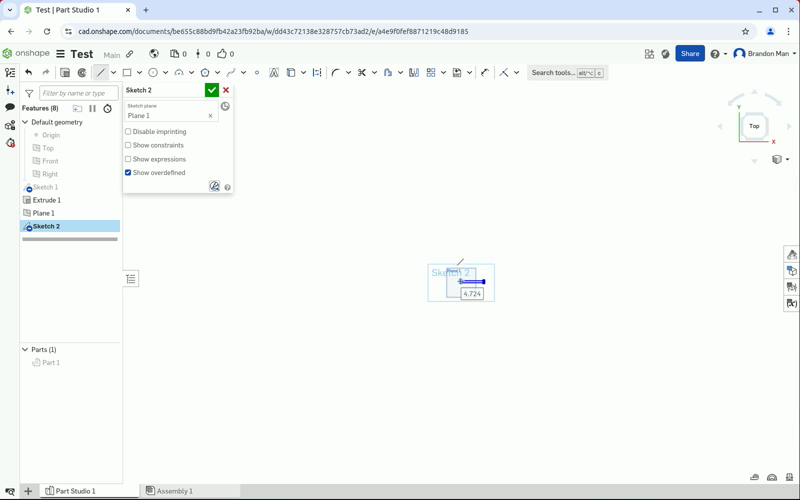
key_up(shift)
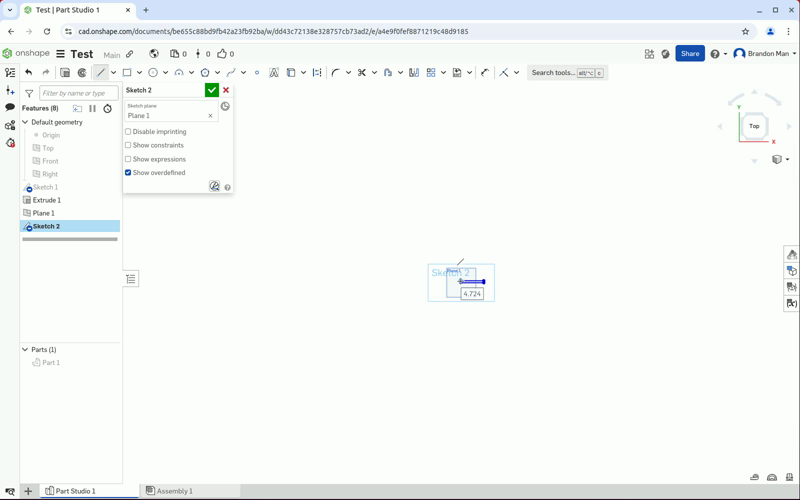
mouse_move(490, 280)
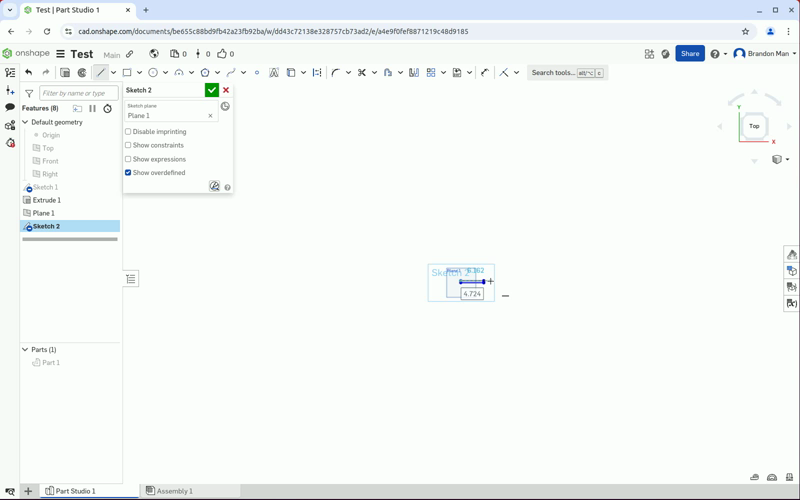
key_down(shift)
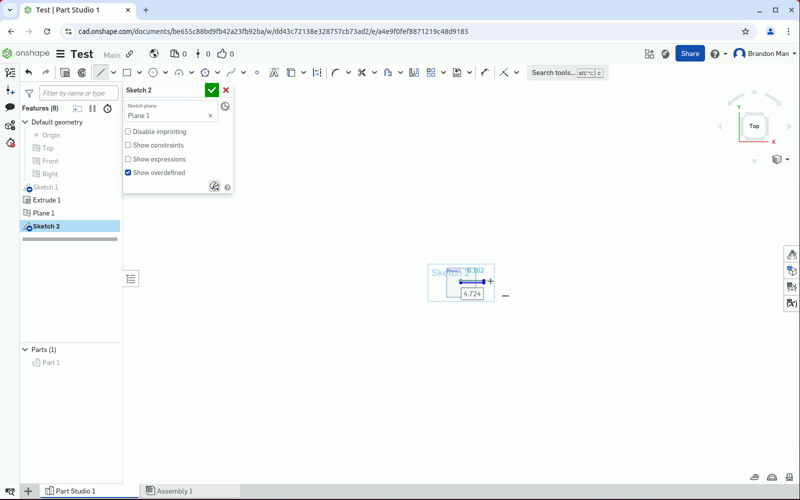
mouse_move(460, 282)
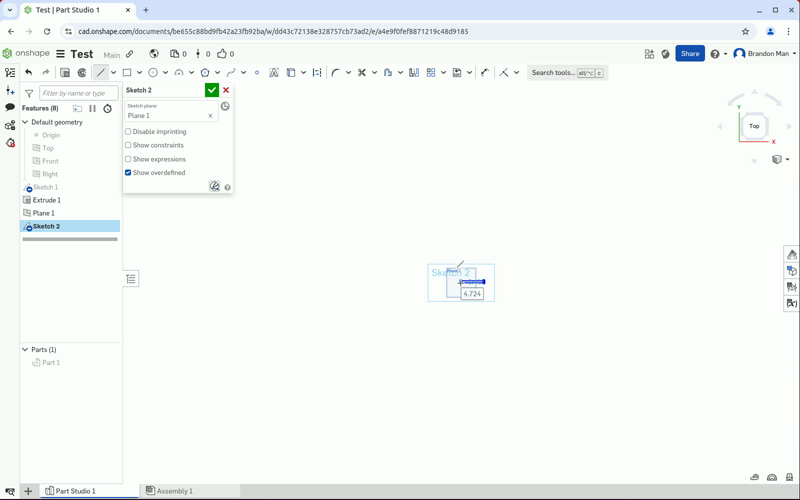
scroll(6)
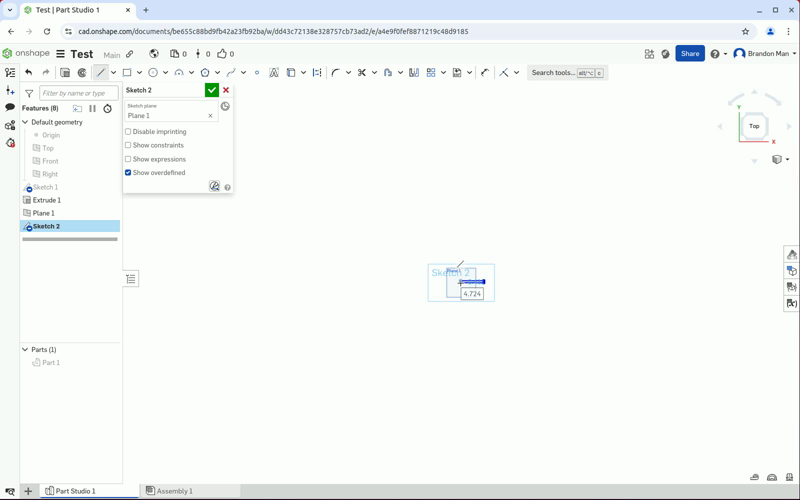
scroll(6)
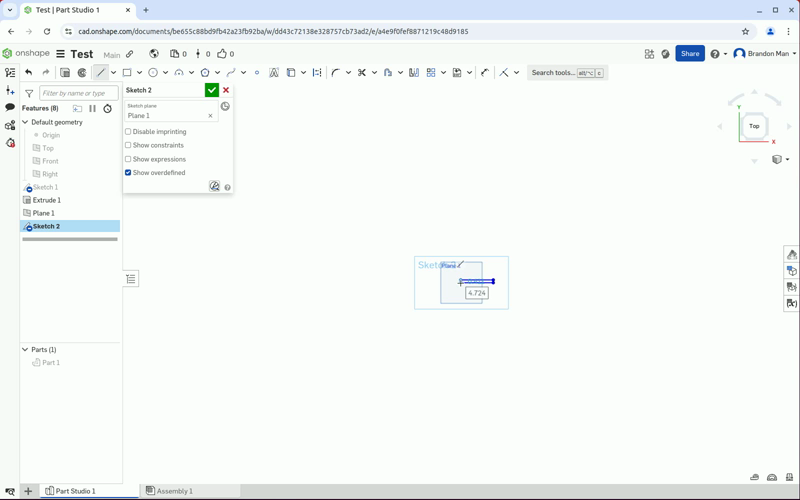
scroll(6)
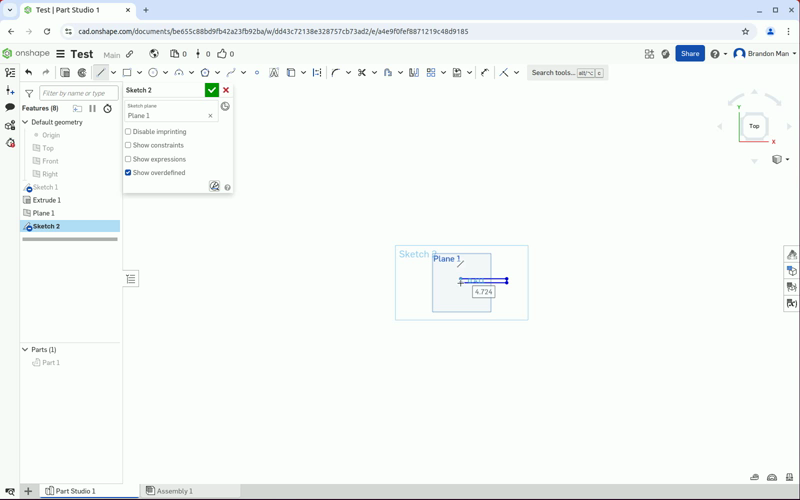
scroll(6)
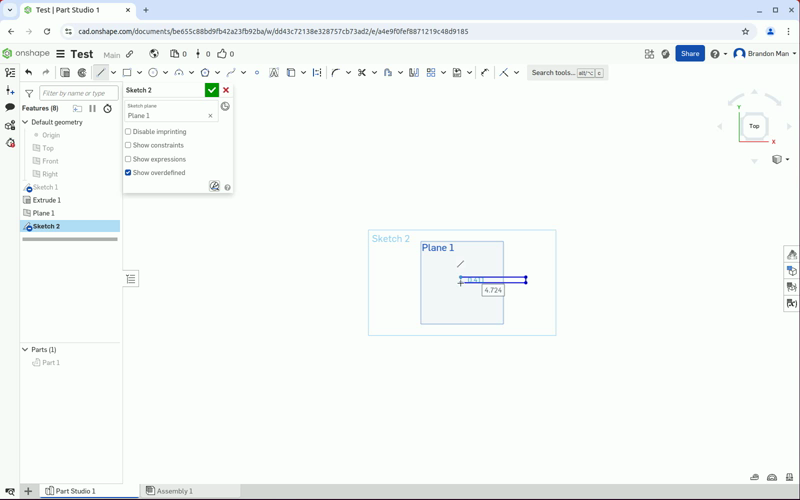
scroll(6)
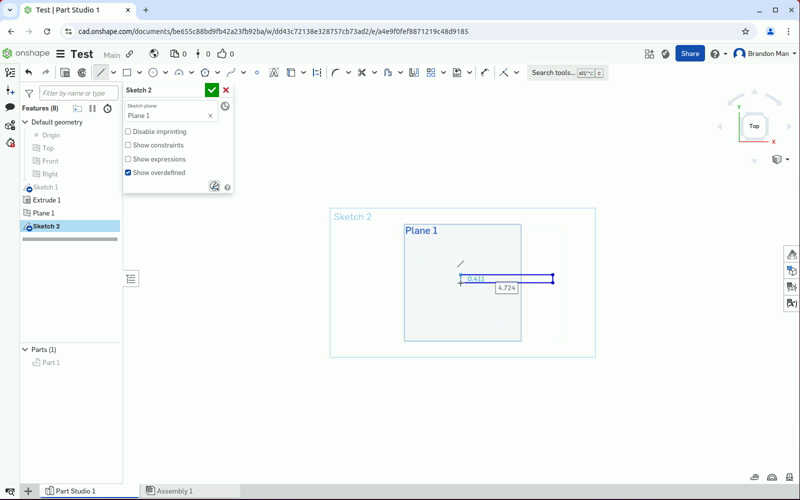
scroll(6)
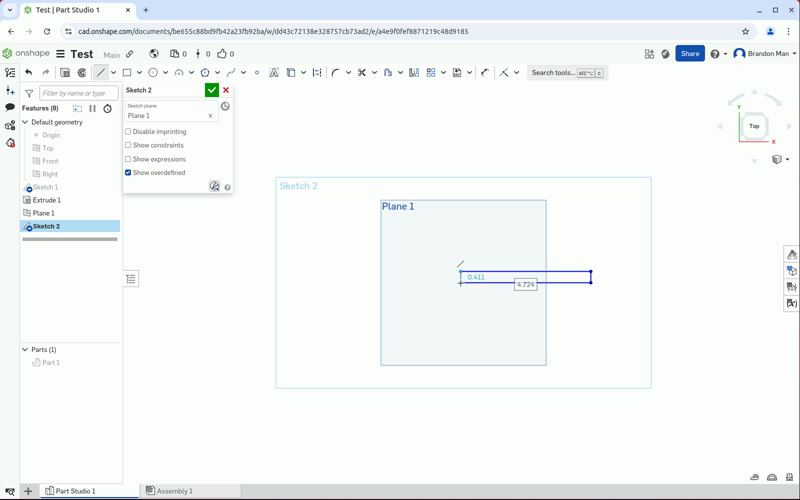
scroll(6)
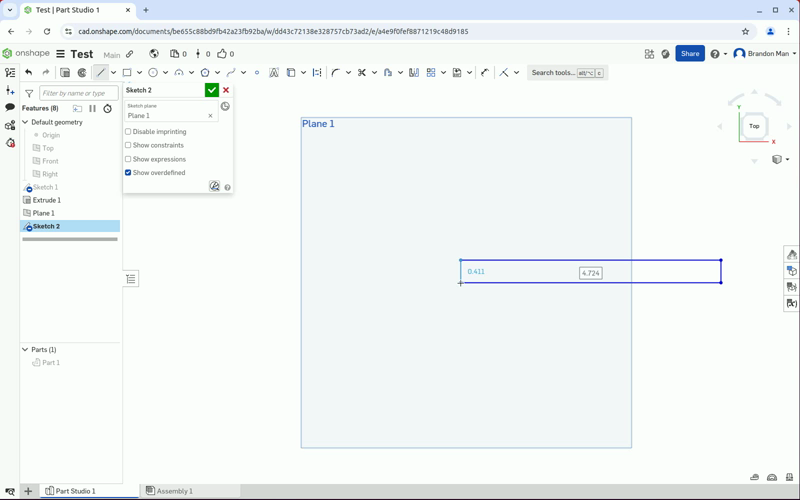
key_up(shift)
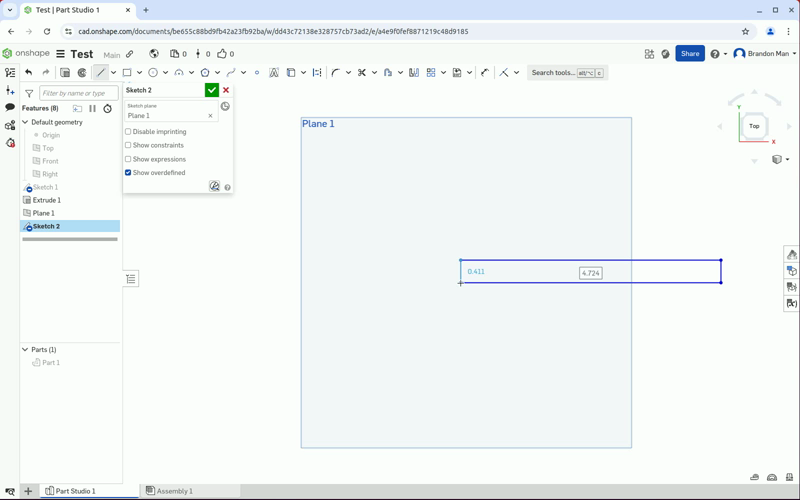
click(460, 282)
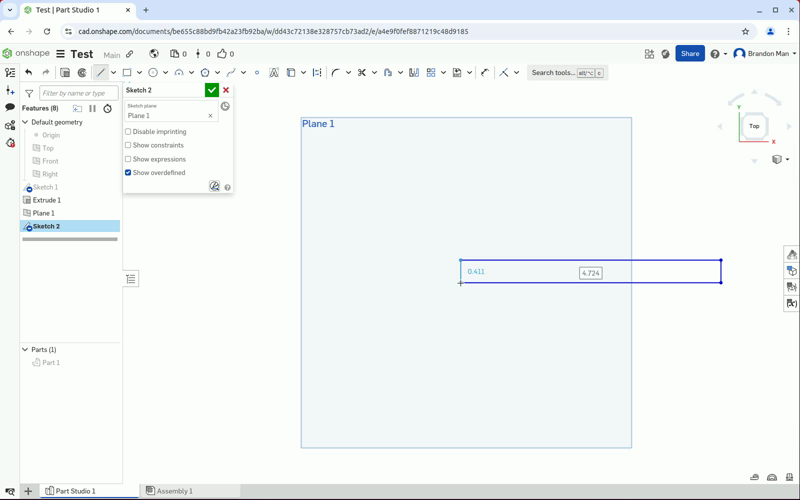
scroll(-6)
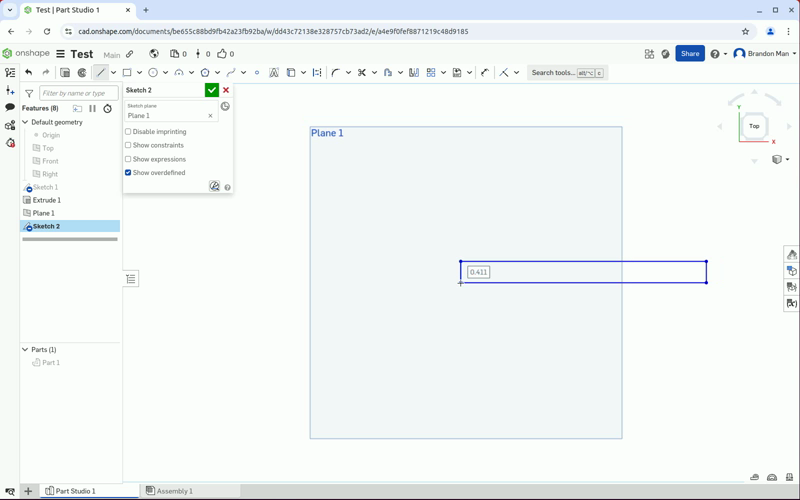
scroll(-6)
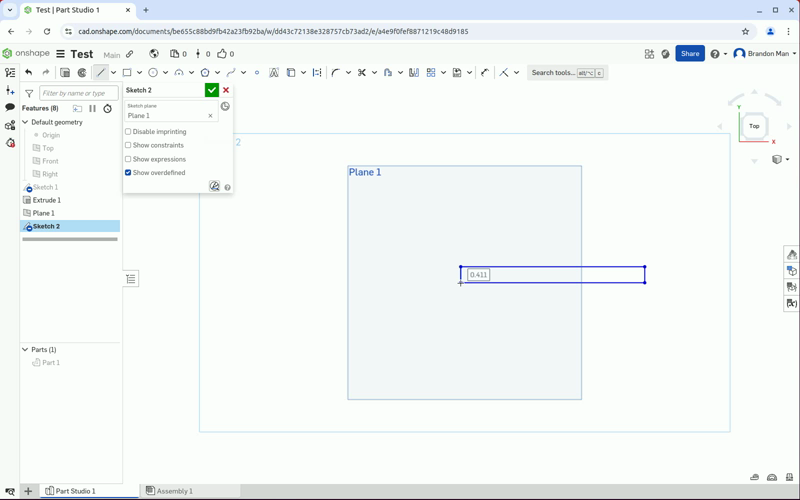
scroll(-6)
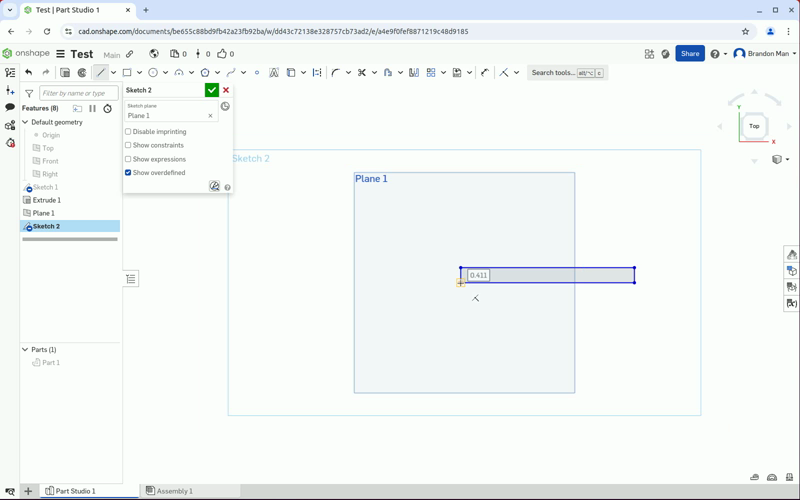
scroll(-6)
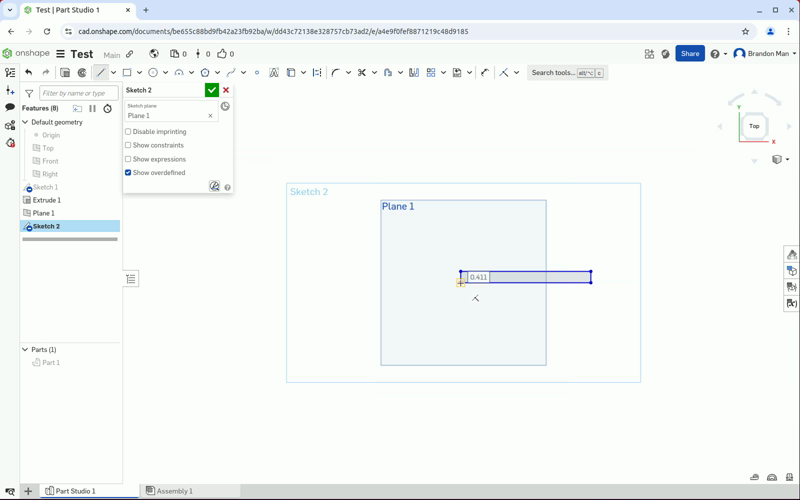
scroll(-6)
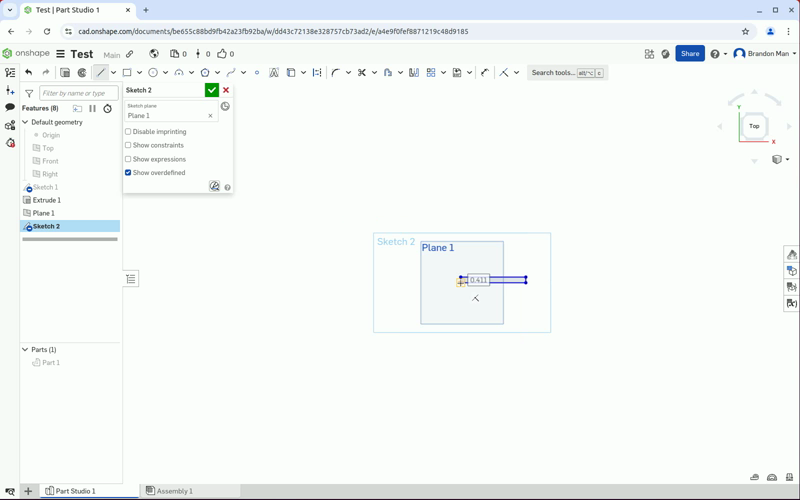
scroll(-6)
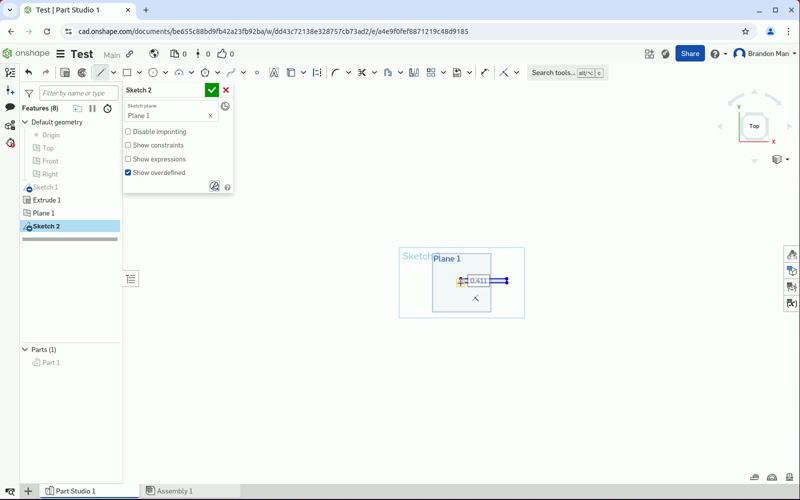
scroll(-6)
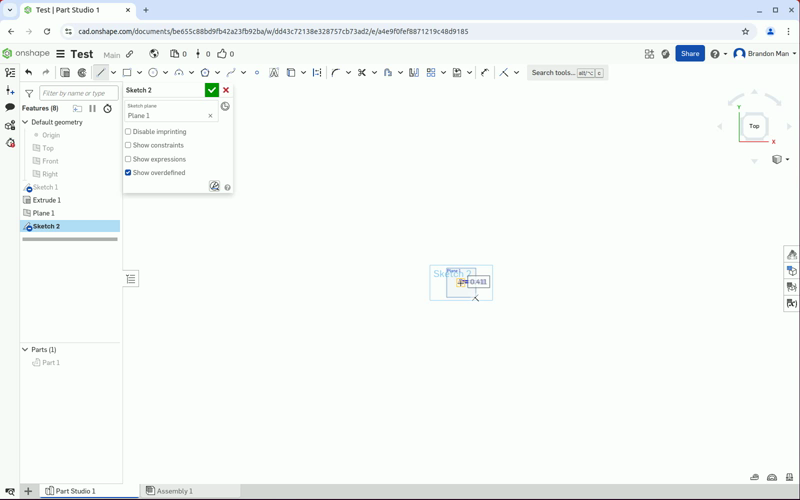
key(esc)
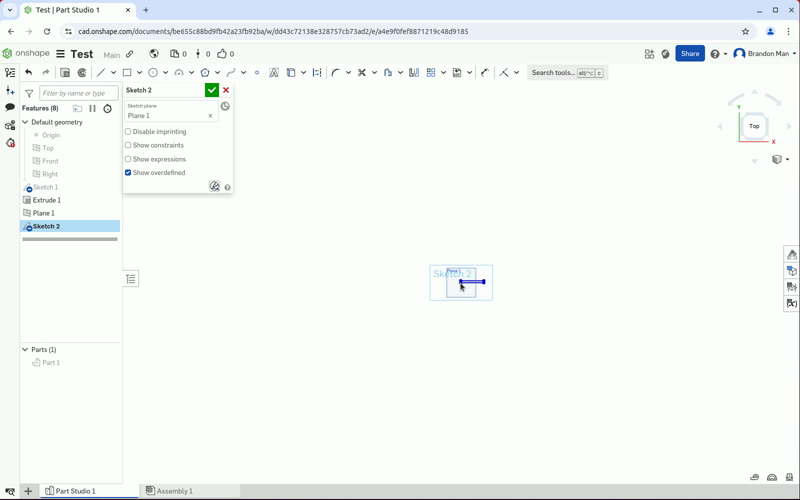
mouse_move(461, 280)
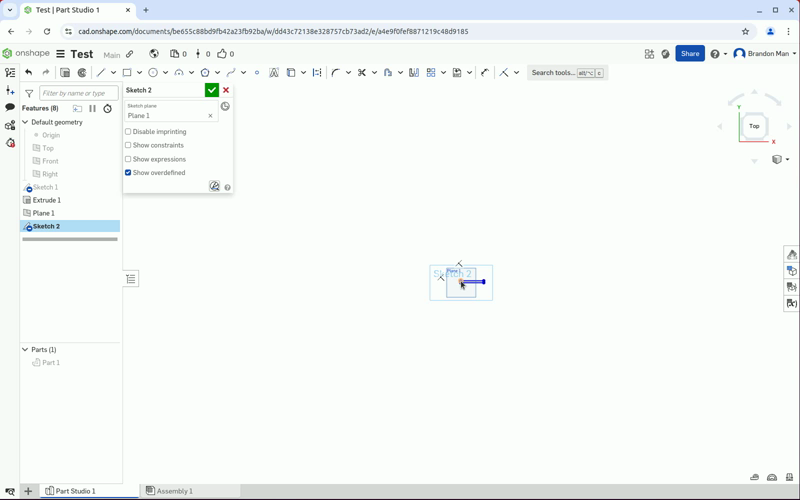
scroll(6)
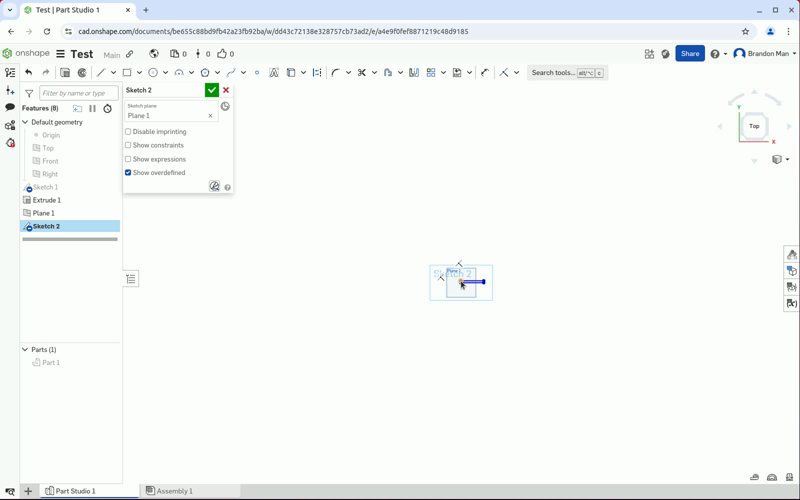
scroll(6)
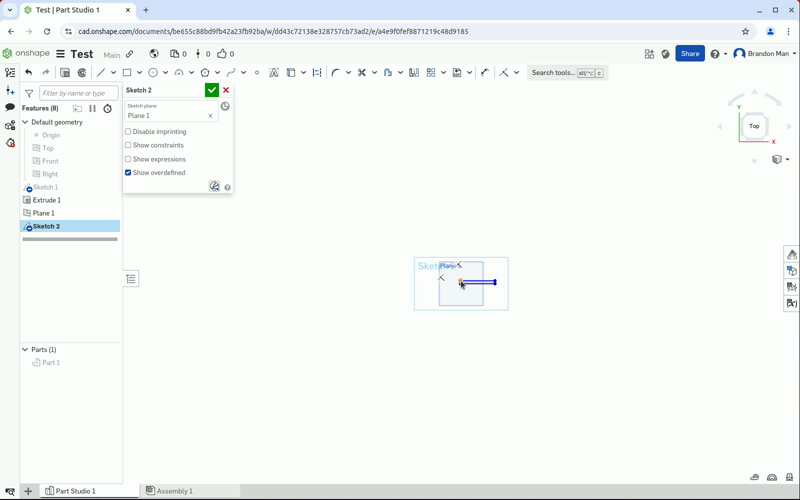
scroll(6)
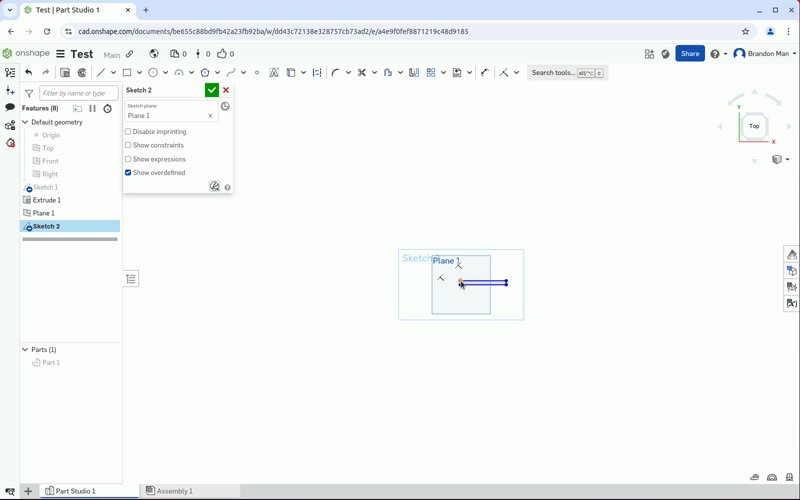
scroll(6)
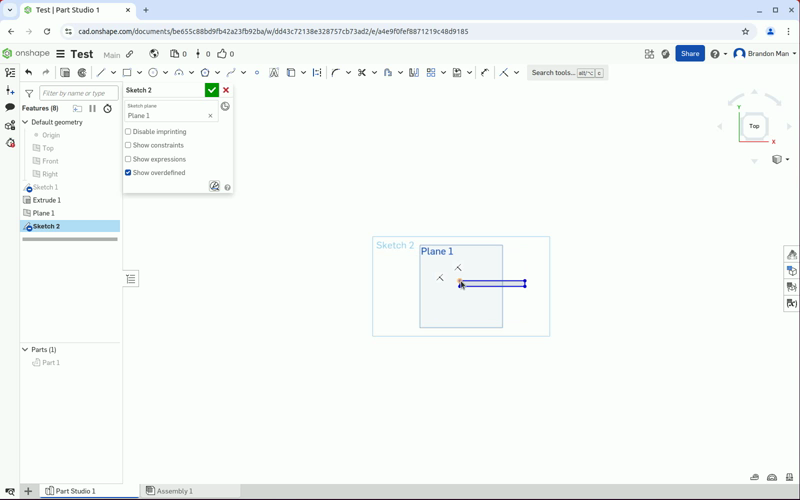
scroll(6)
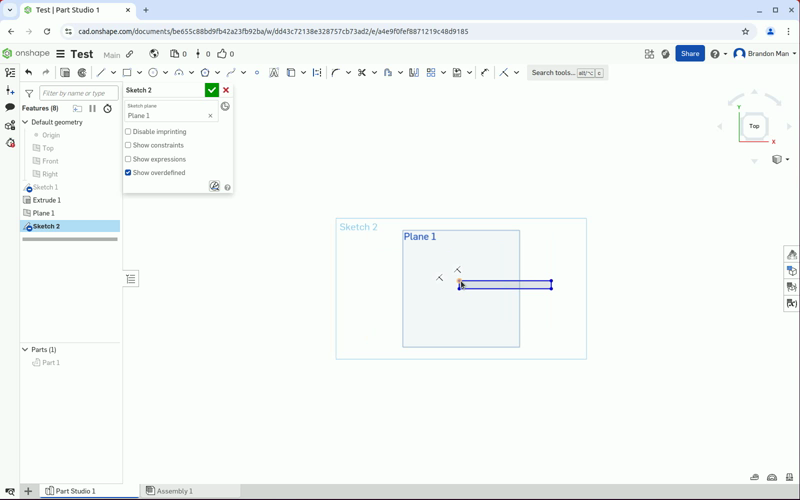
scroll(6)
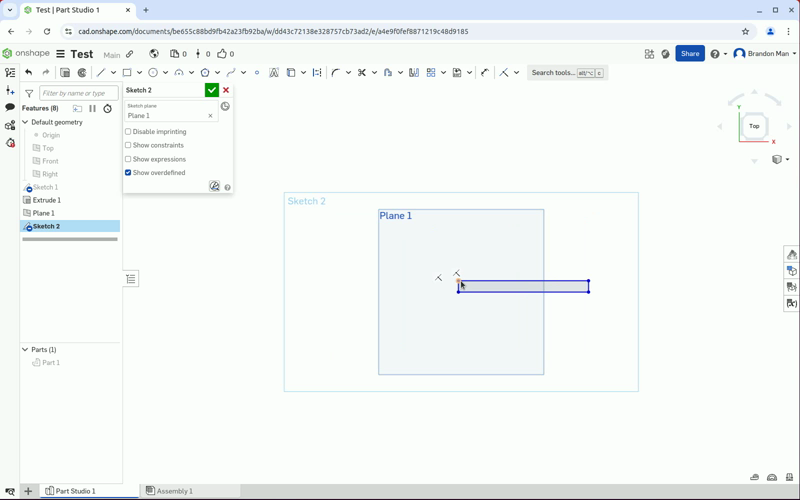
scroll(6)
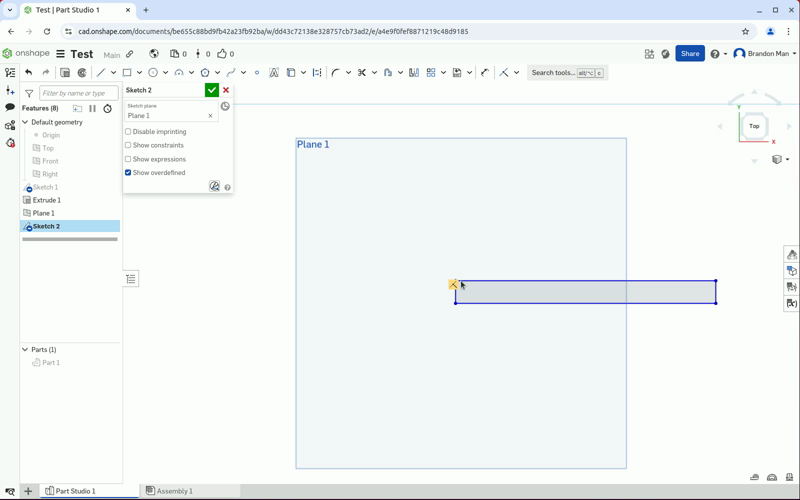
click(461, 280)
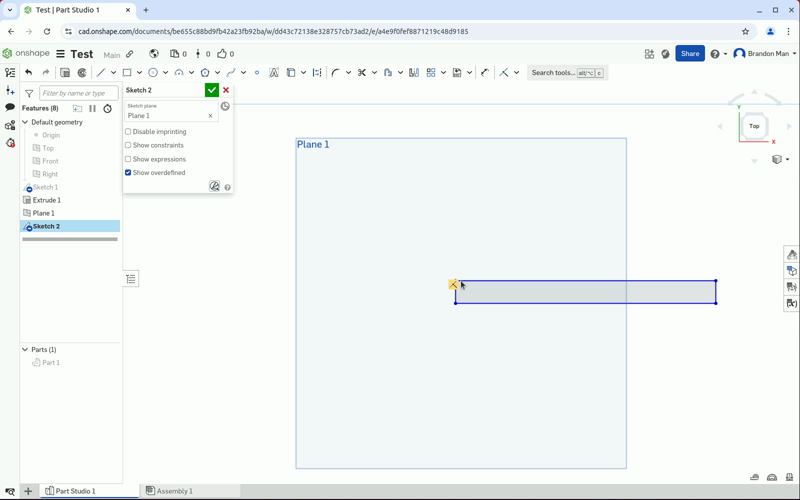
scroll(-6)
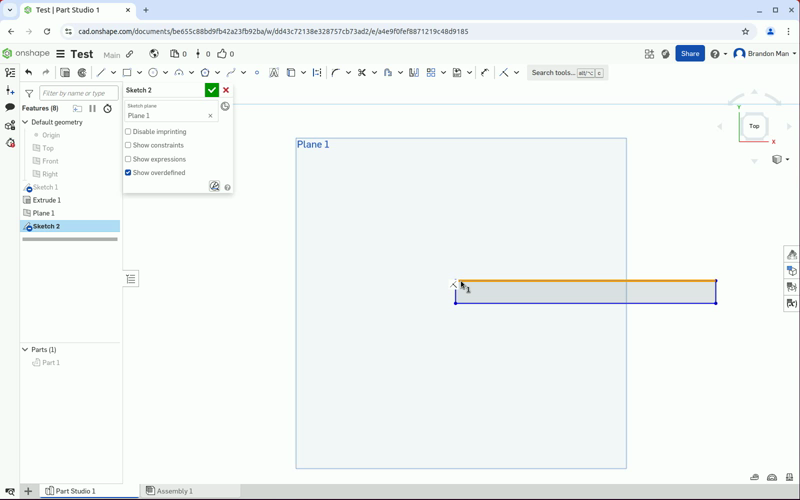
scroll(-6)
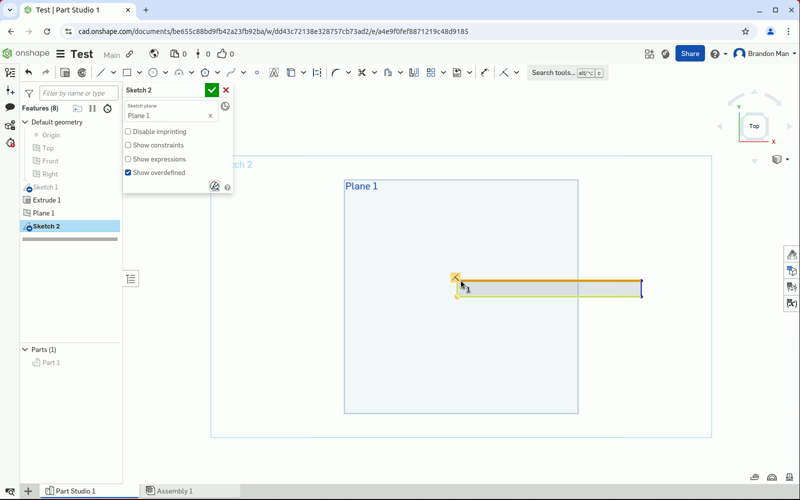
scroll(-6)
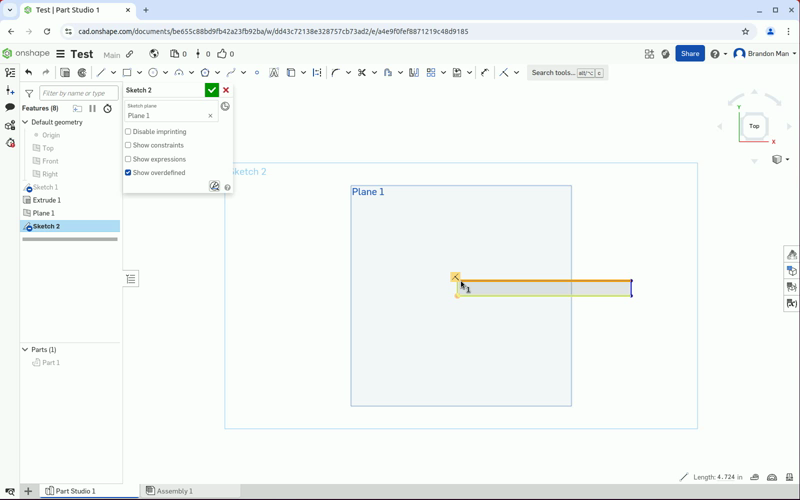
scroll(-6)
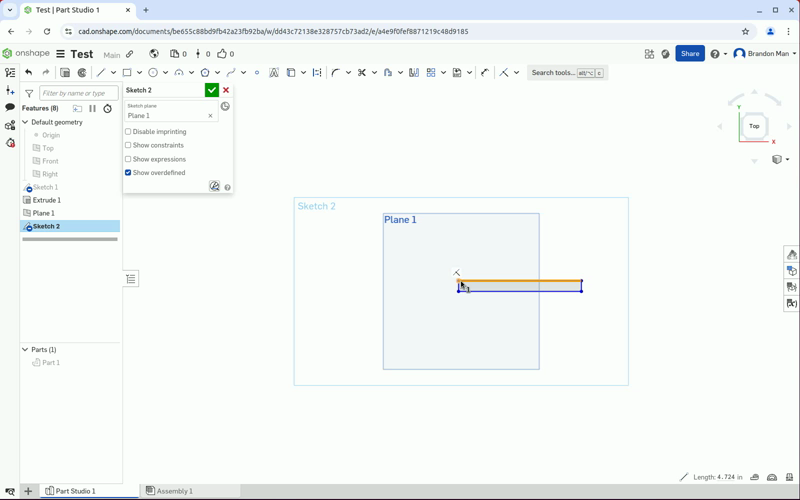
scroll(-6)
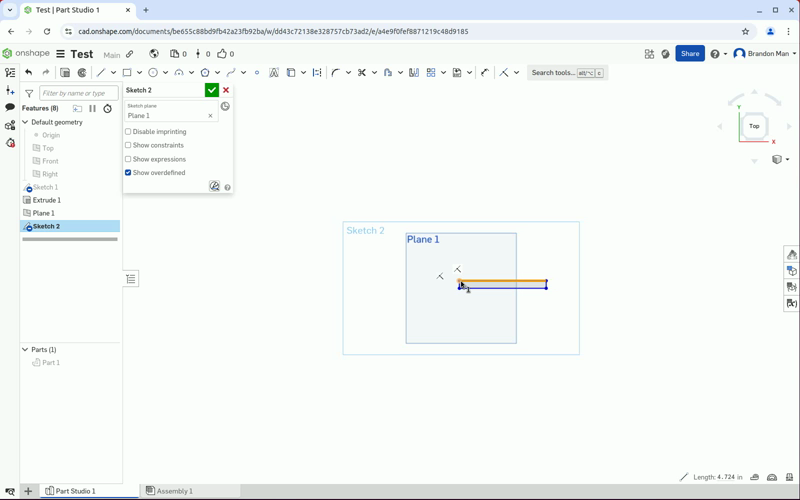
scroll(-6)
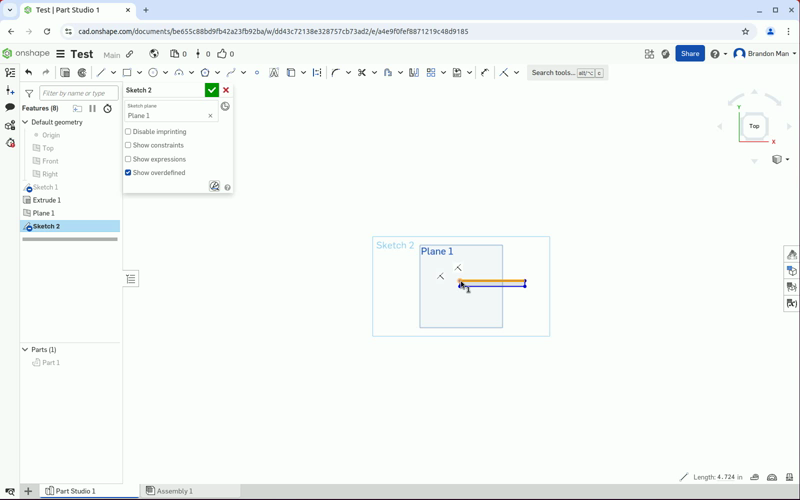
scroll(-6)
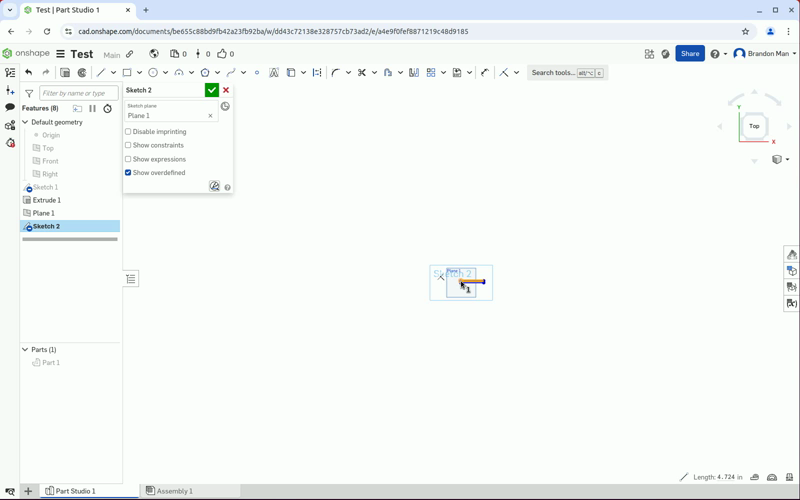
mouse_move(73, 352)
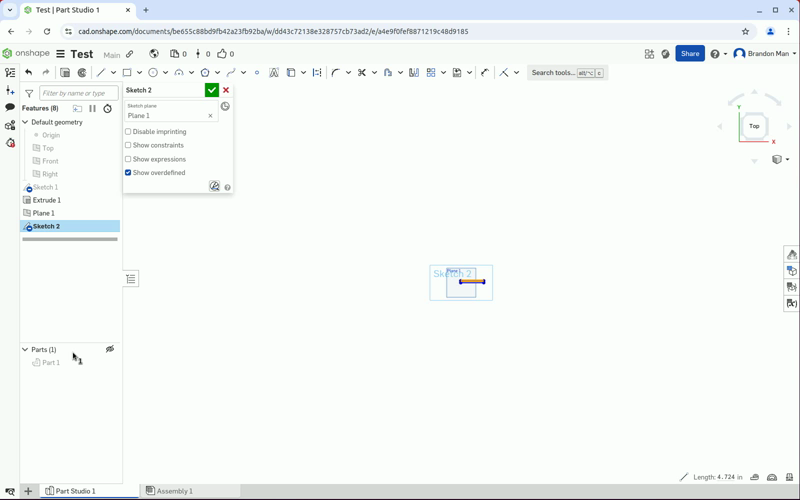
key(shift+y)
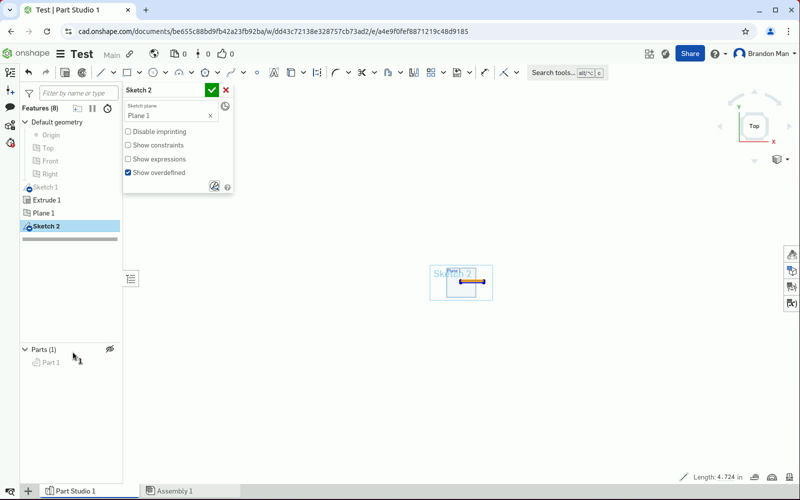
key(shift+e)
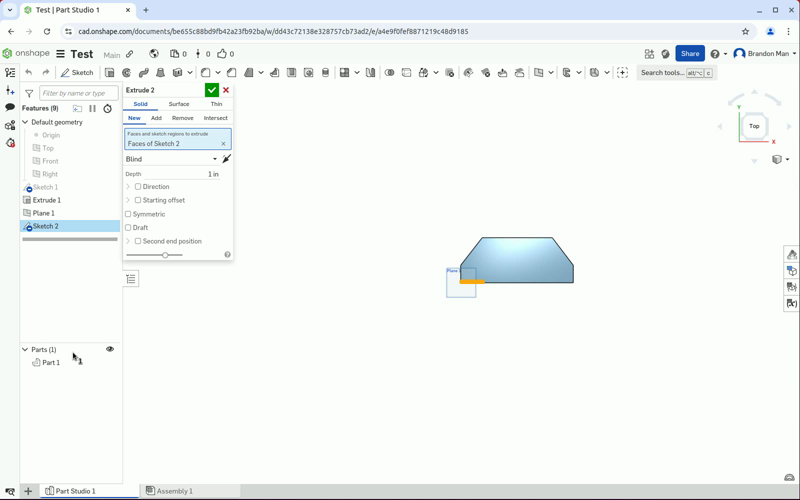
mouse_move(143, 106)
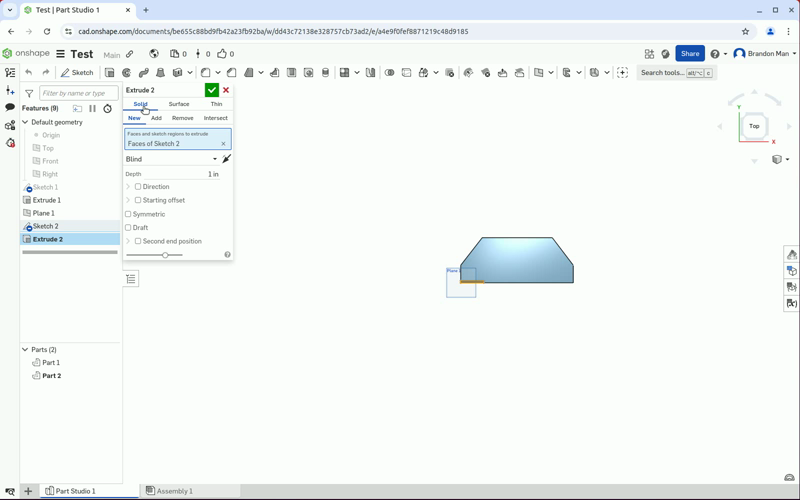
click(143, 106)
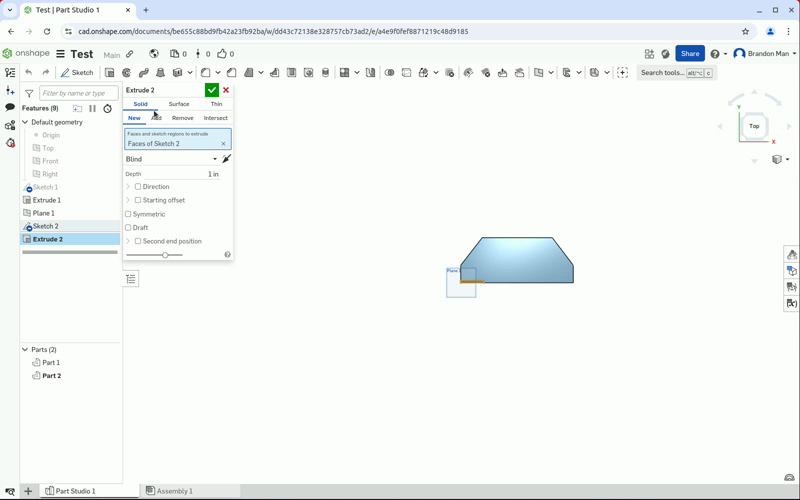
mouse_move(186, 120)
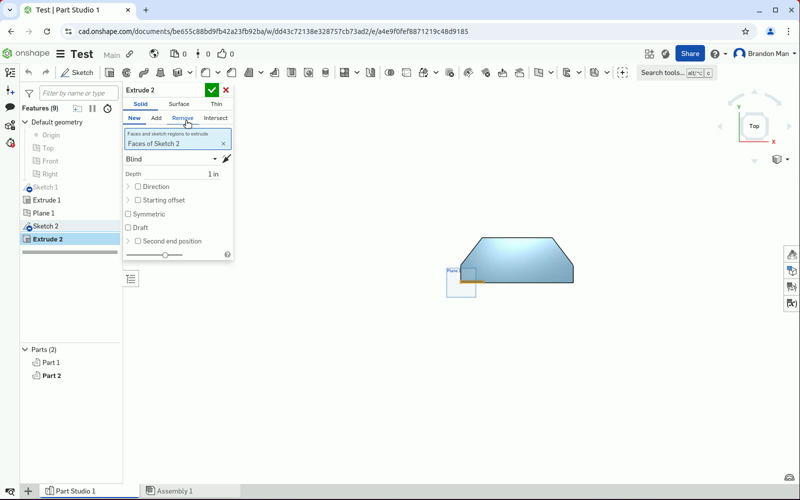
click(186, 120)
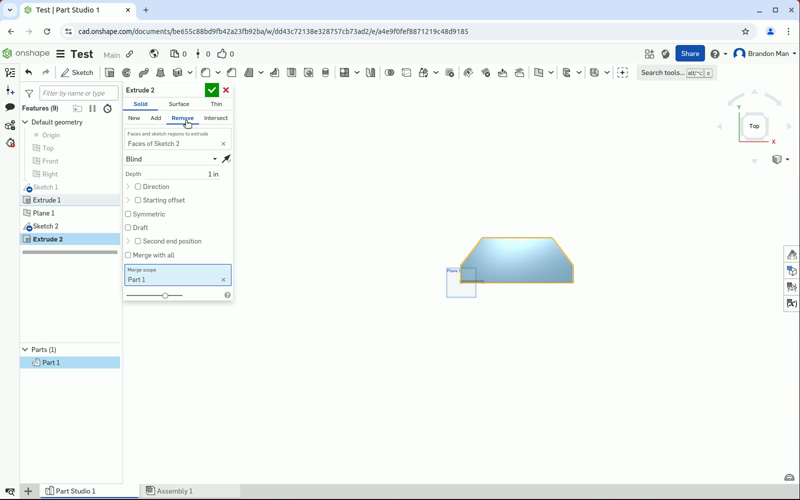
key(tab, 4)
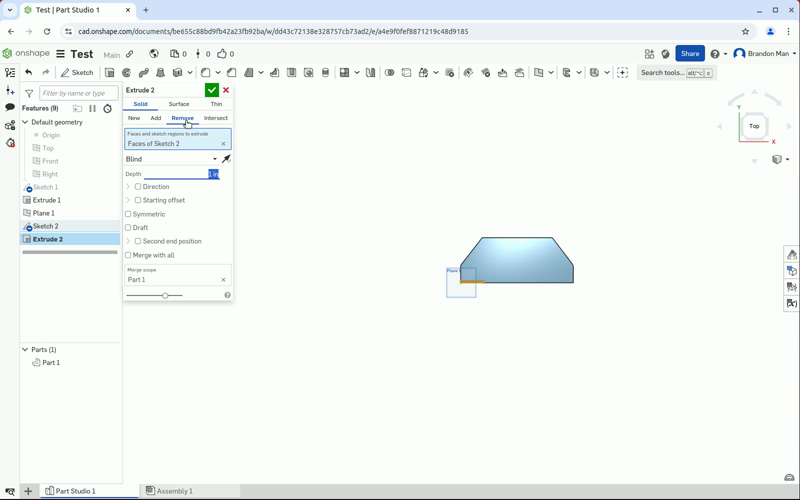
text(0.481)
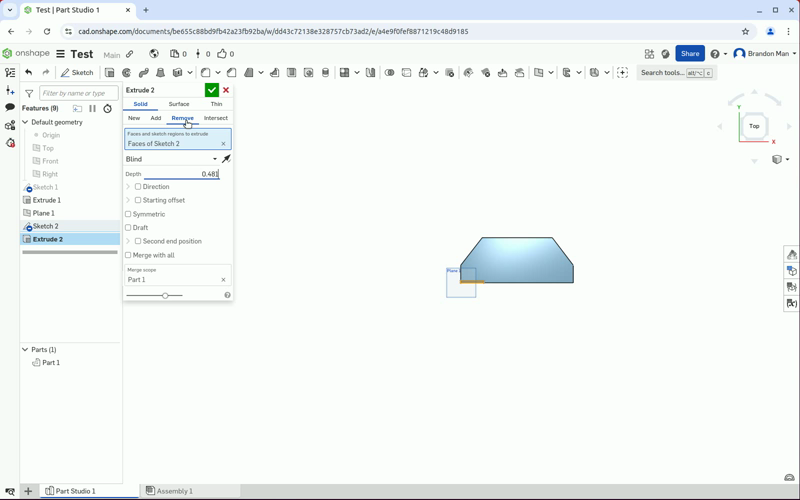
key(tab, 6)
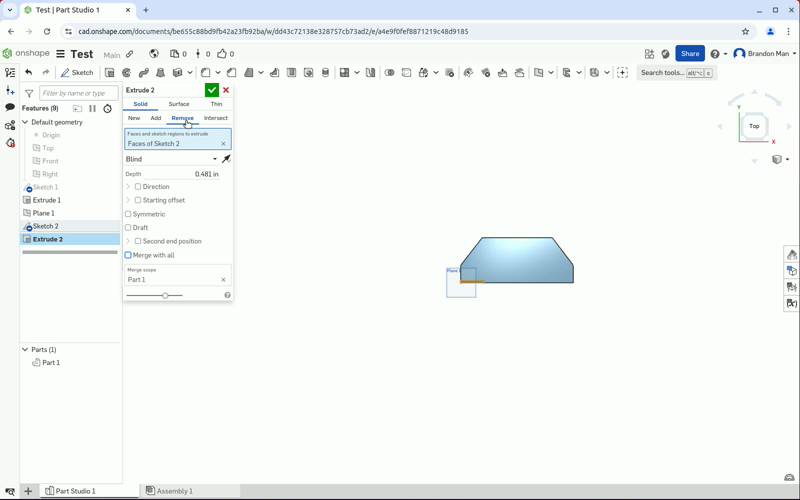
key(space)
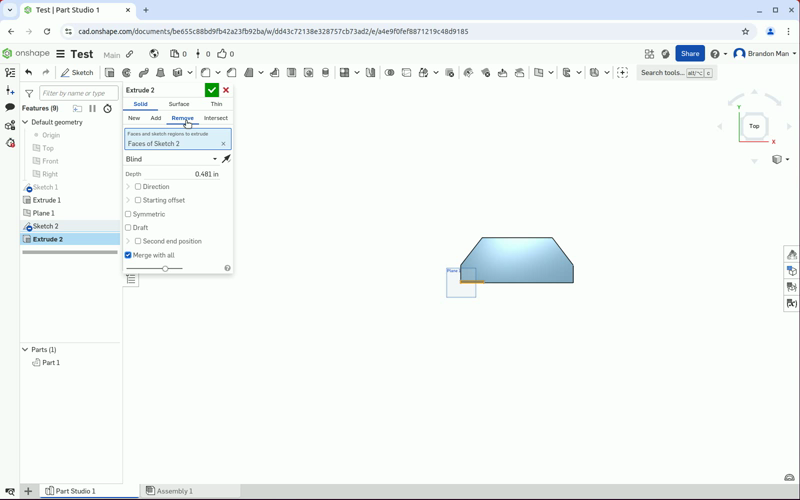
key(enter)
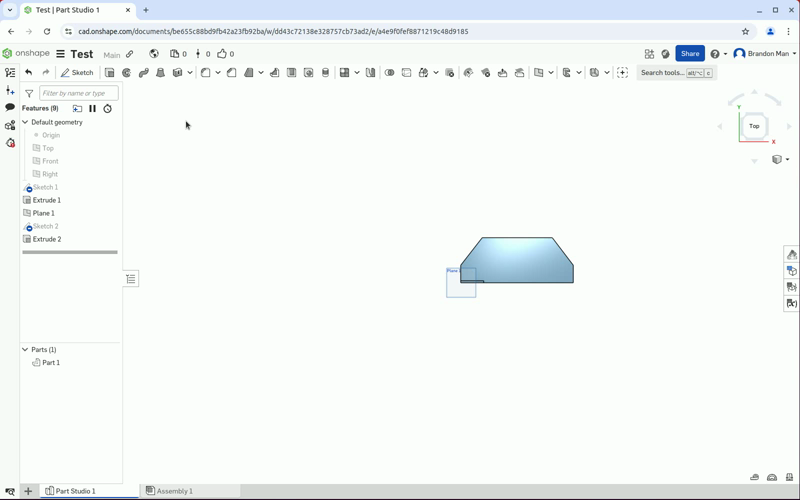
key(shift+h)
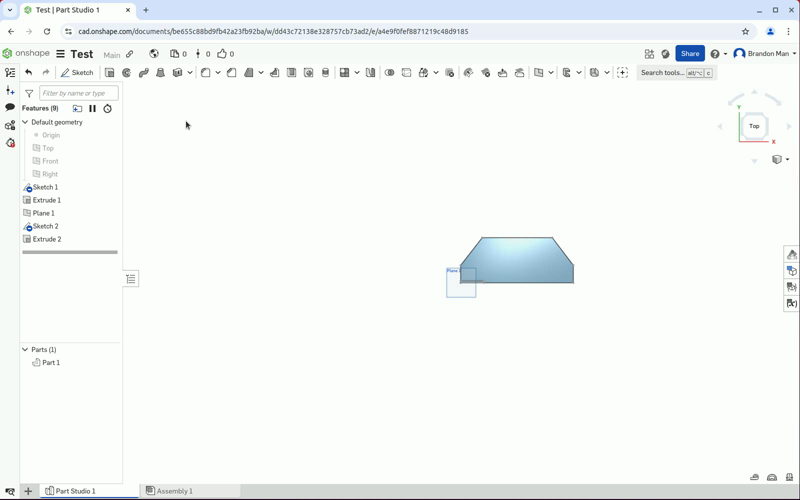
key(shift+h)
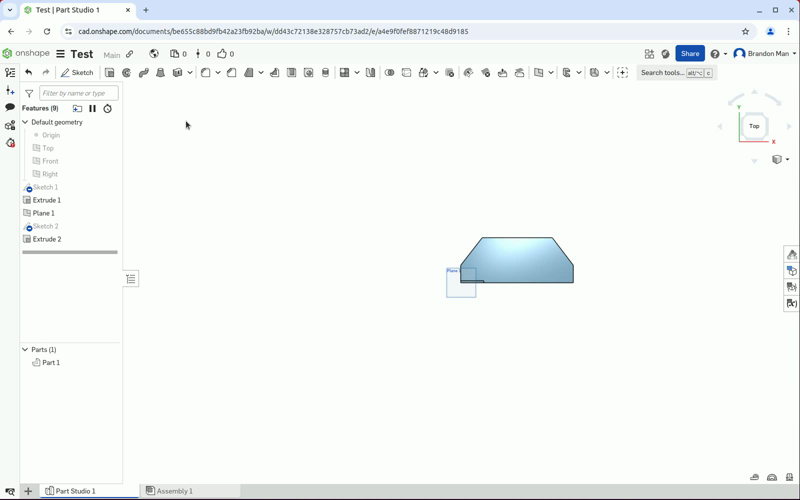
mouse_move(73, 189)
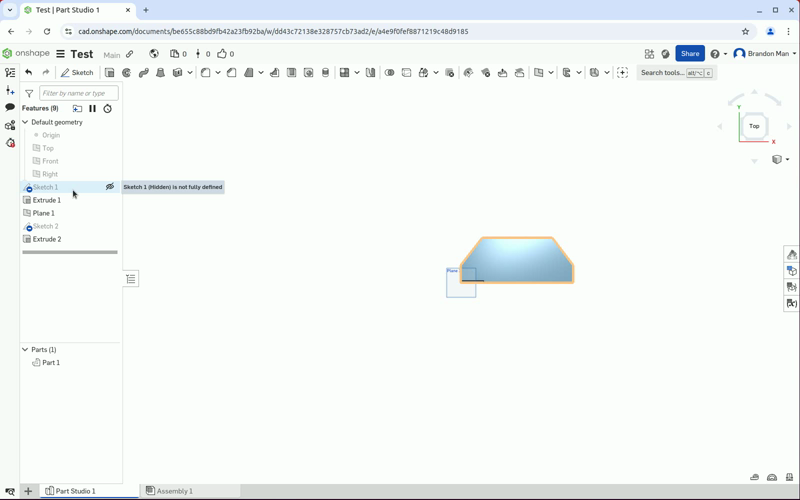
click(73, 189)
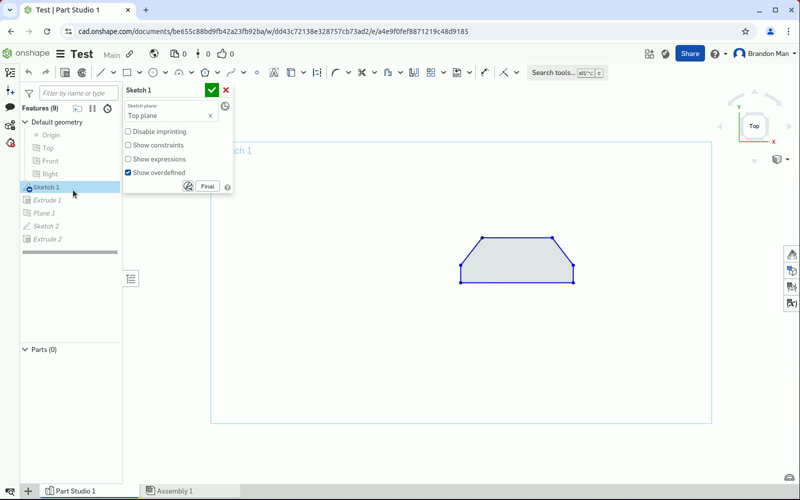
mouse_move(229, 92)
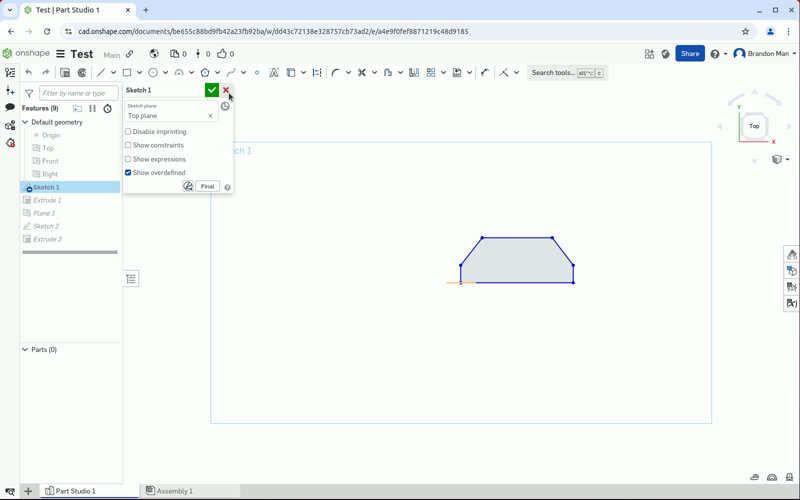
click(229, 92)
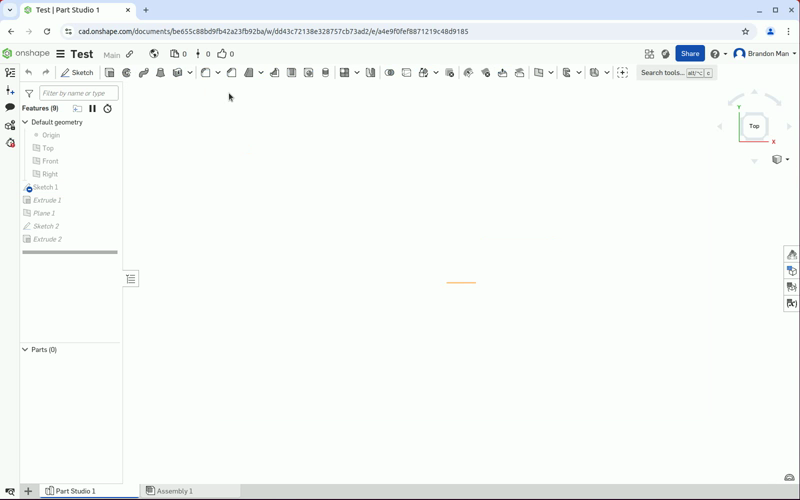
key(shift+s)
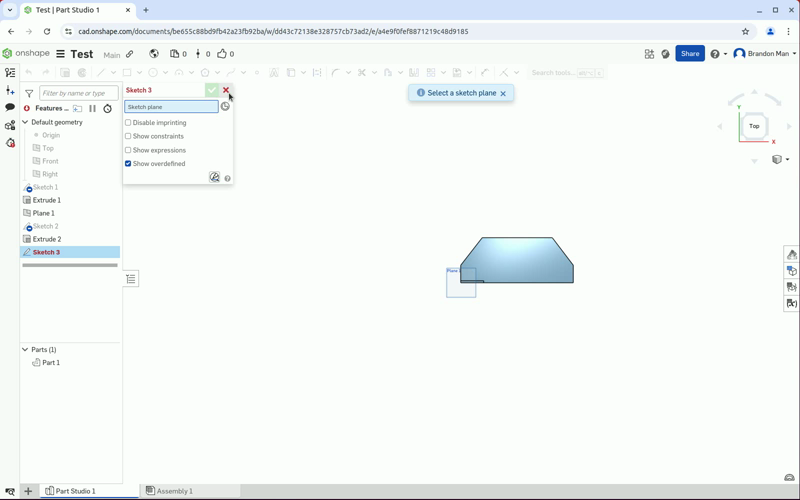
mouse_move(73, 215)
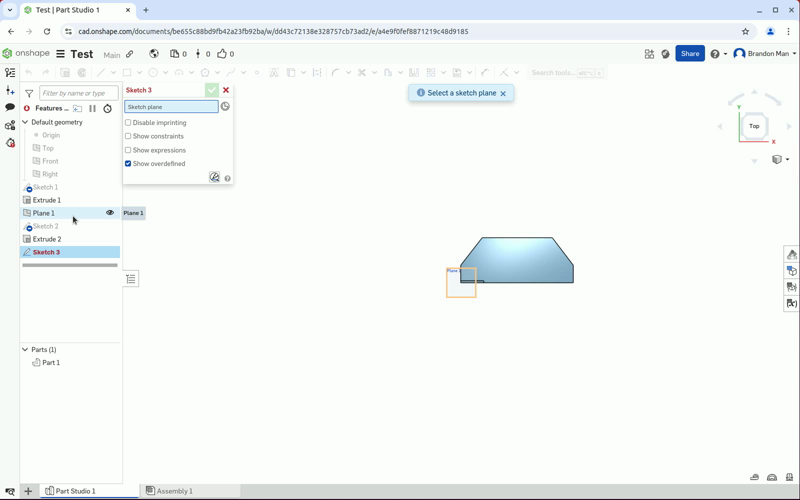
click(73, 215)
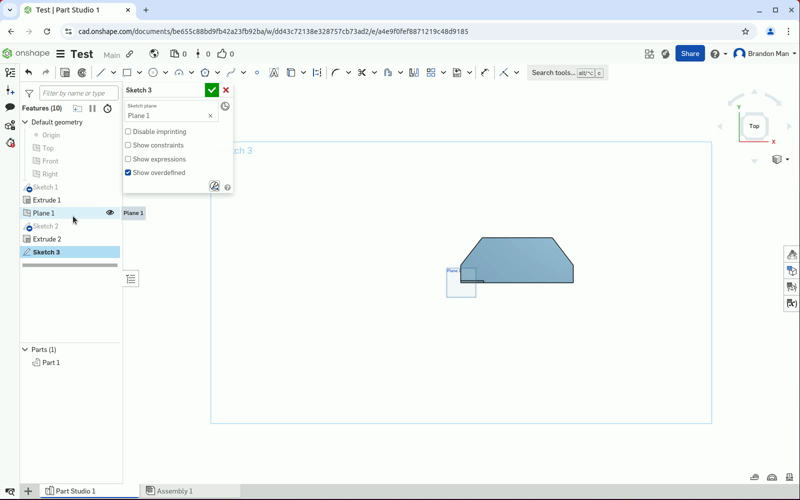
mouse_move(73, 352)
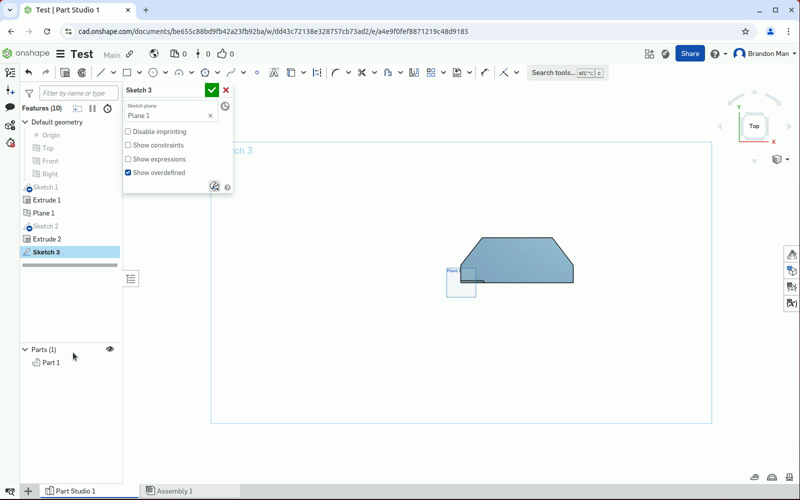
key(y)
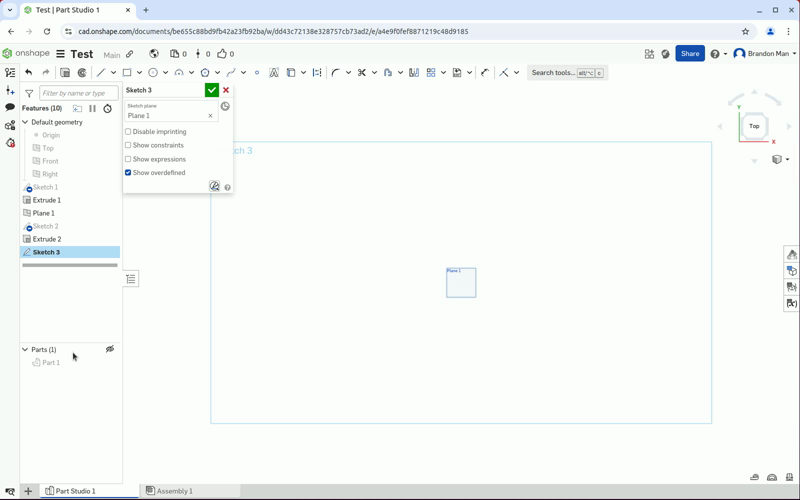
key(l)
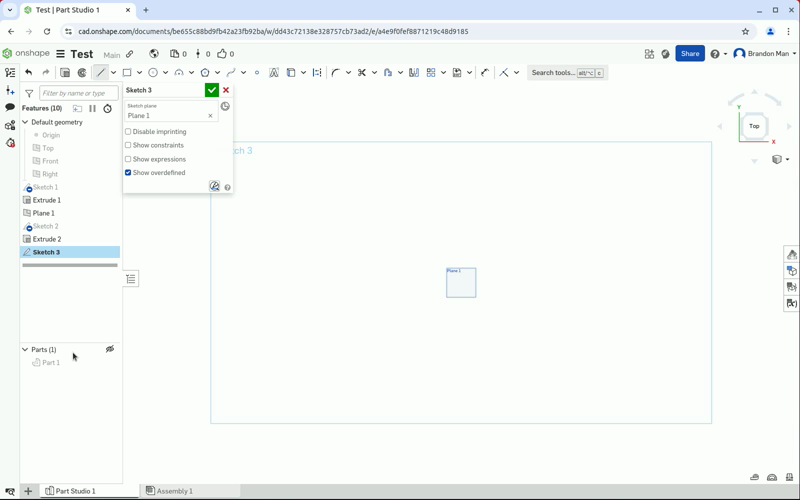
key_down(shift)
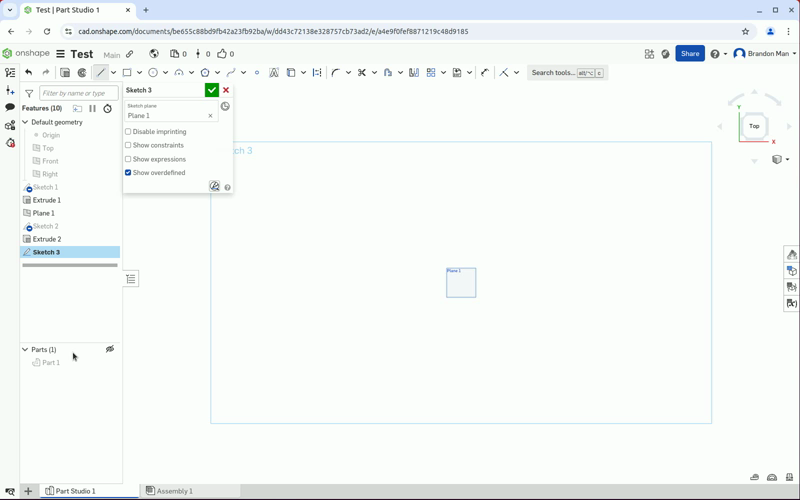
mouse_move(551, 282)
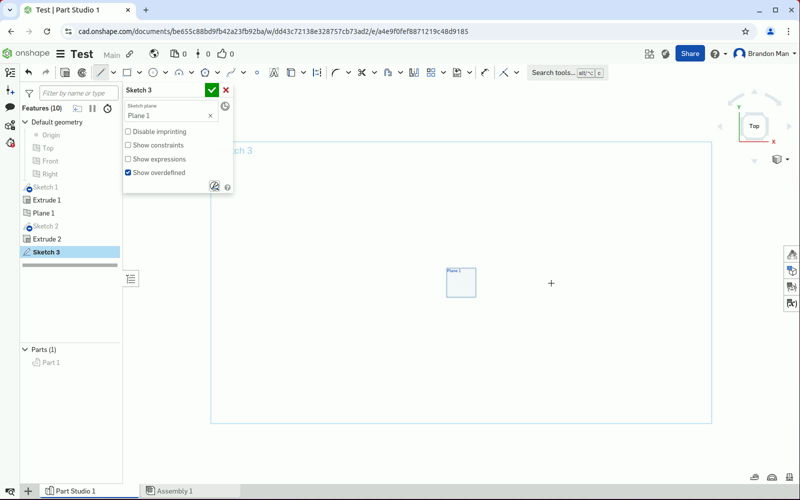
click(551, 282)
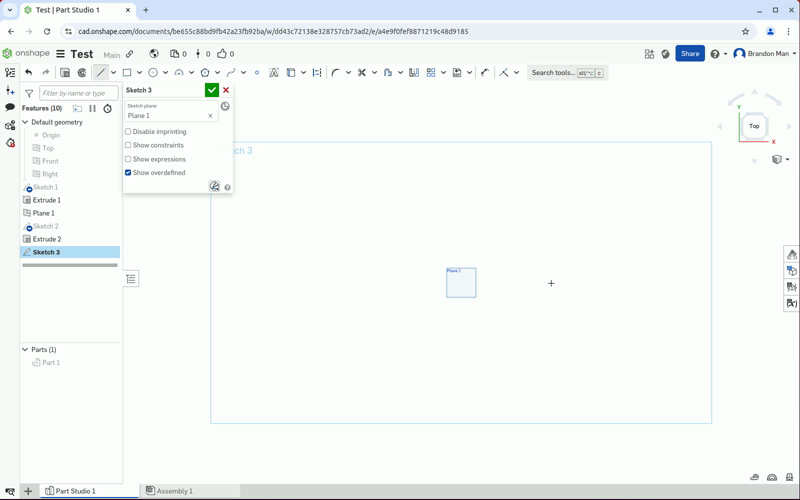
key_up(shift)
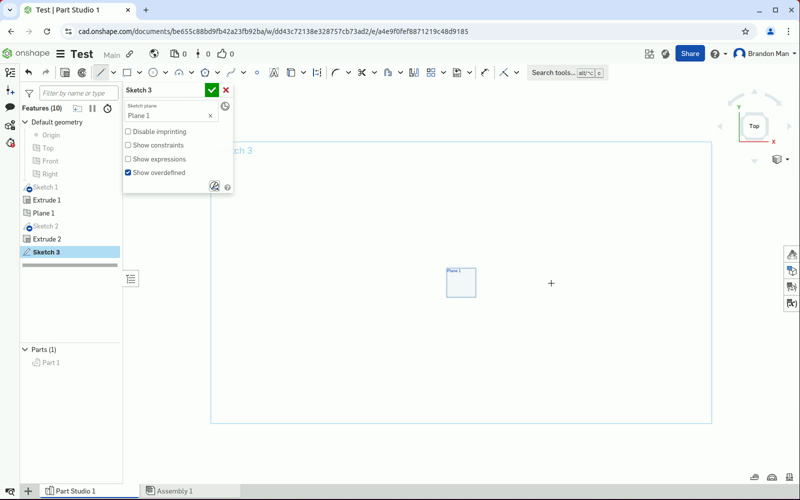
key_down(shift)
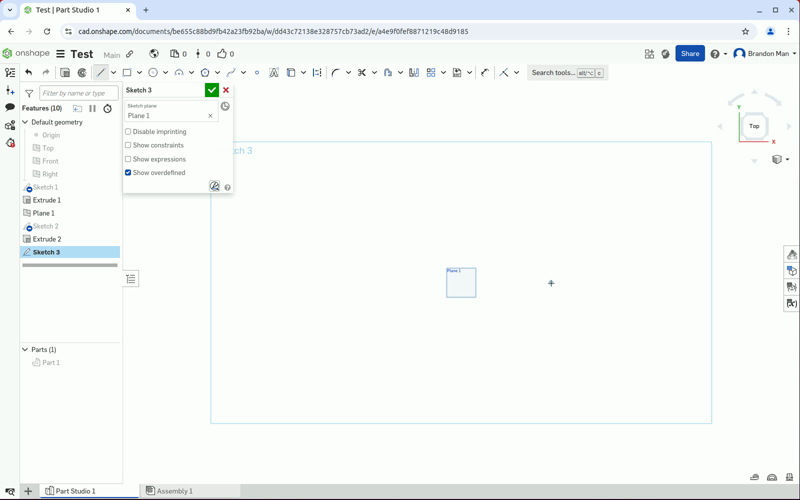
mouse_move(581, 282)
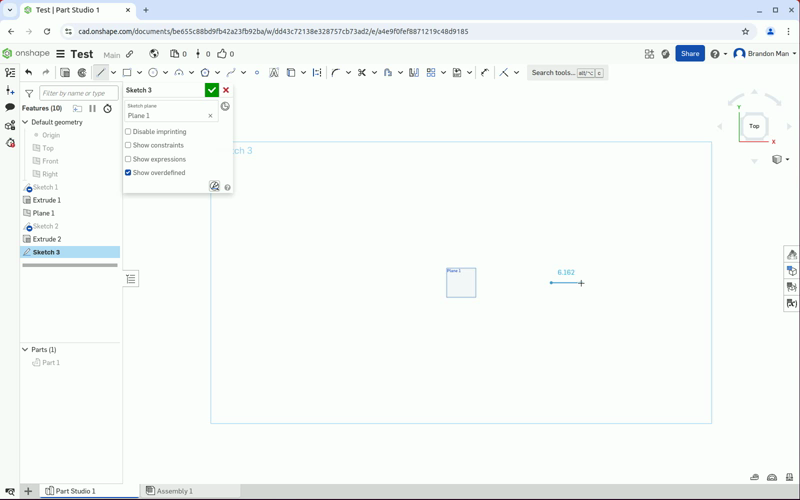
mouse_move(574, 282)
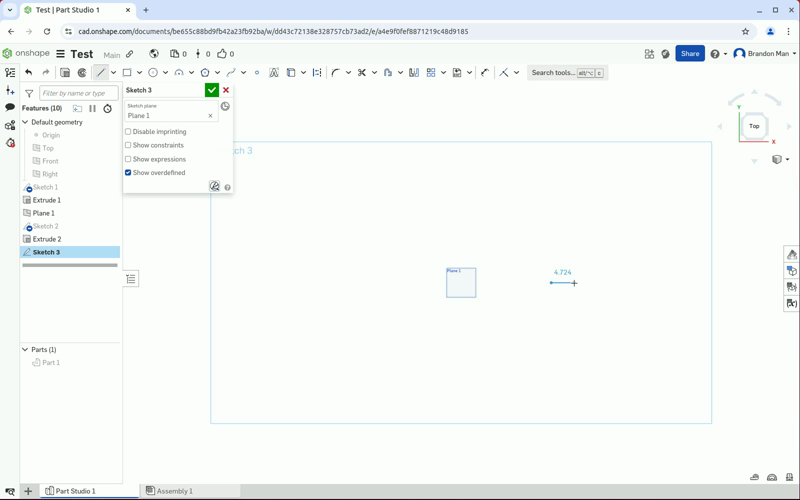
click(574, 282)
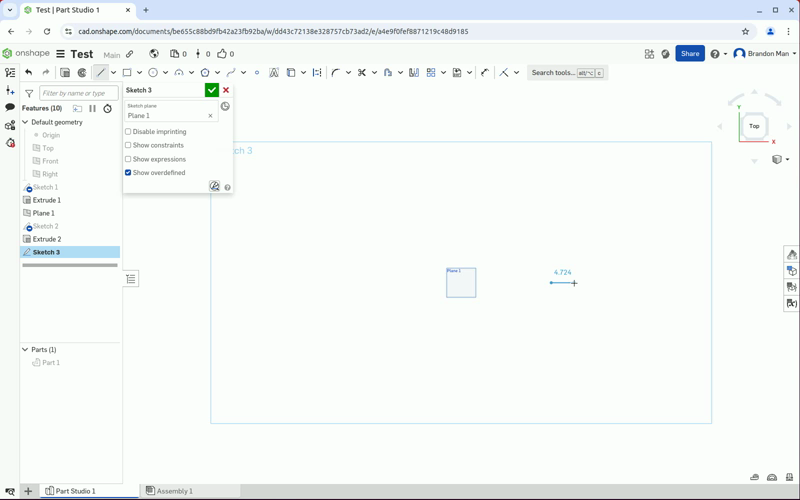
key_up(shift)
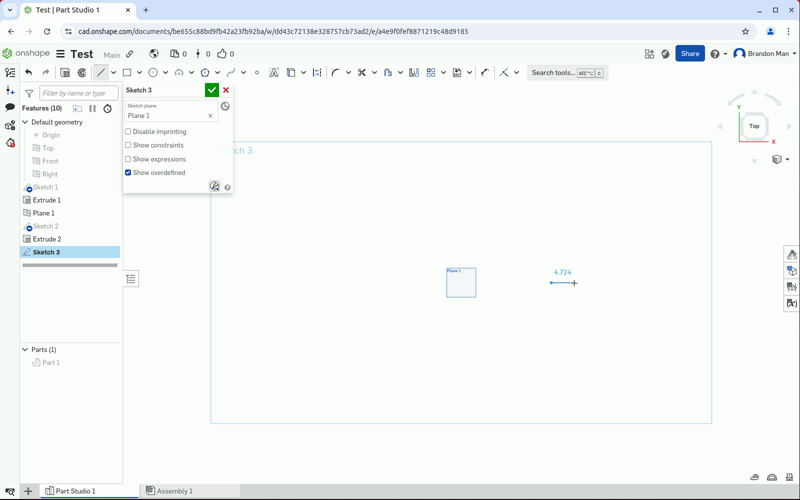
key_down(shift)
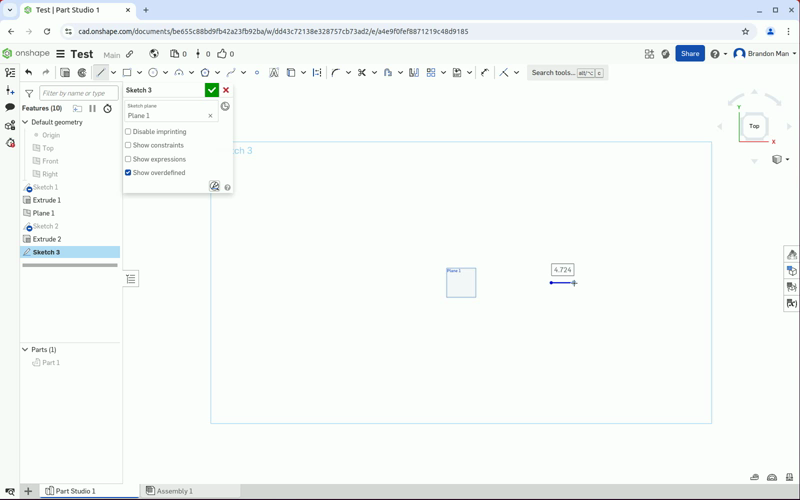
mouse_move(589, 282)
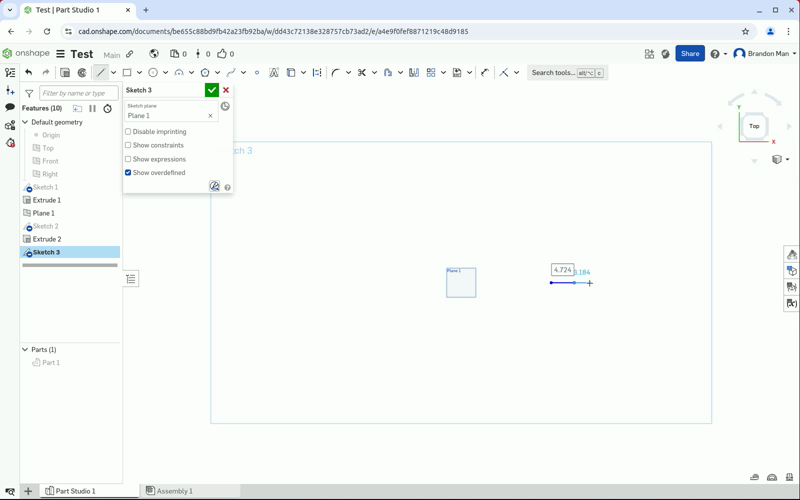
mouse_move(574, 280)
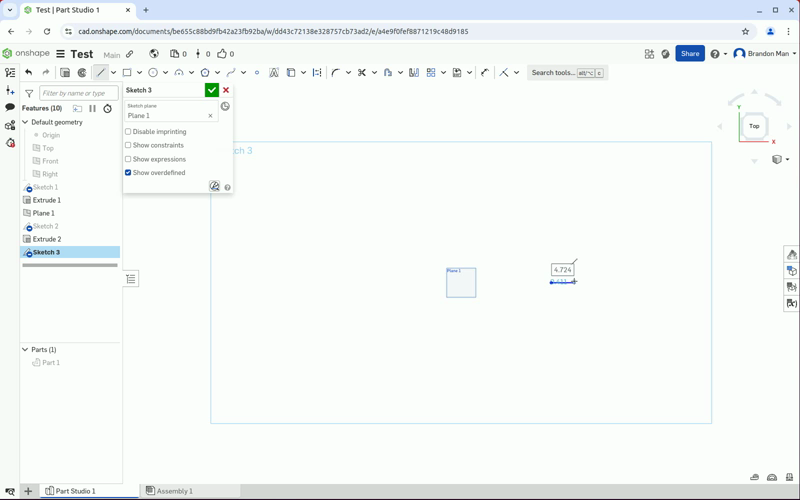
scroll(6)
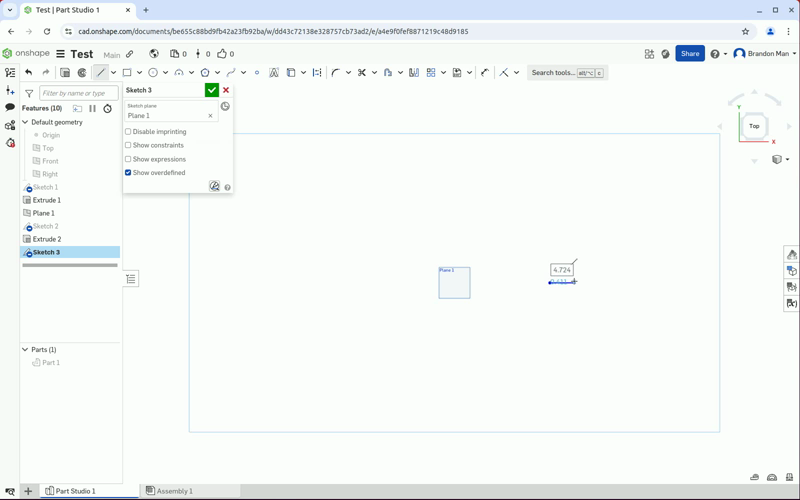
scroll(6)
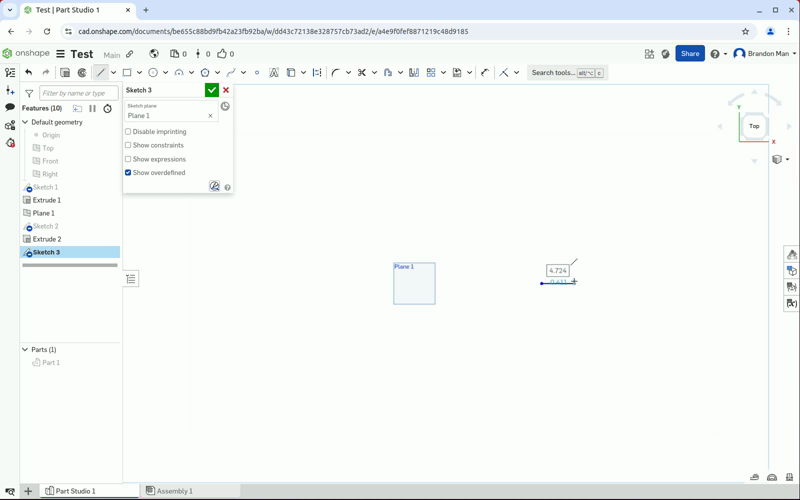
scroll(6)
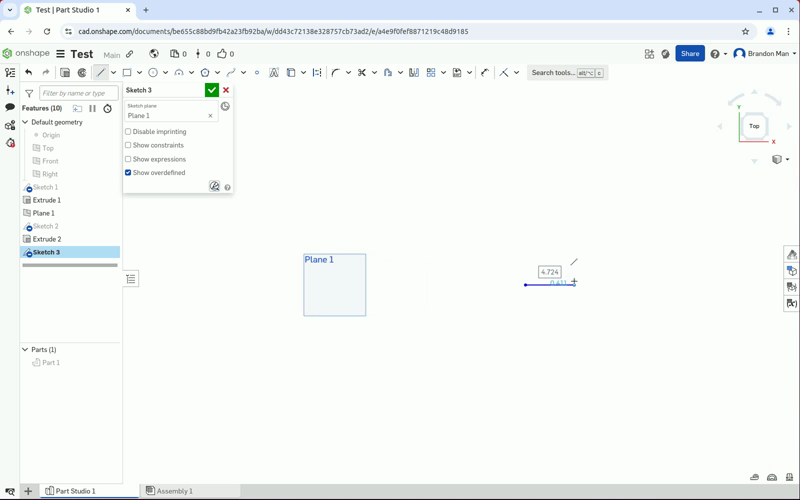
scroll(6)
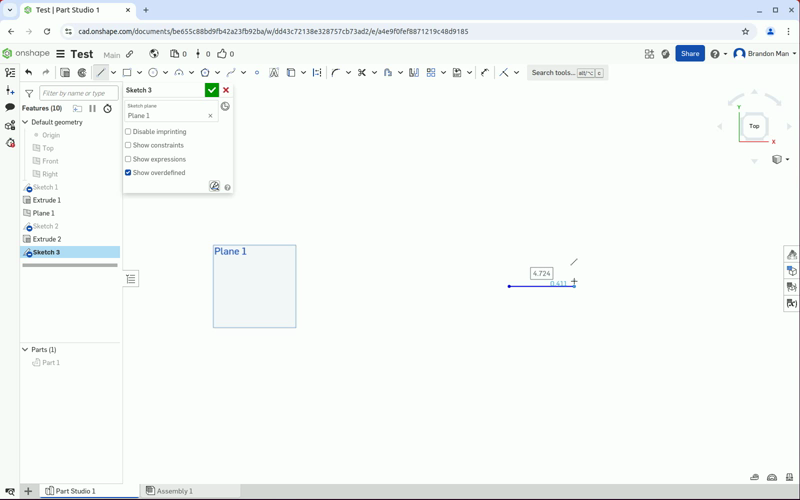
scroll(6)
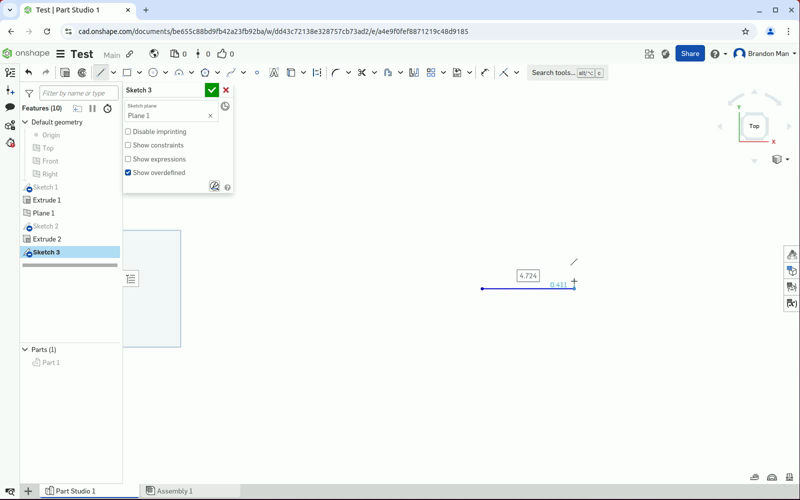
scroll(6)
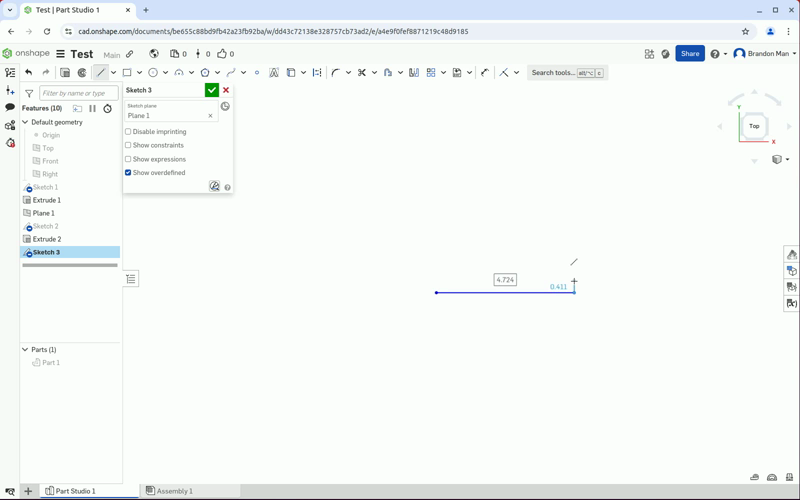
scroll(6)
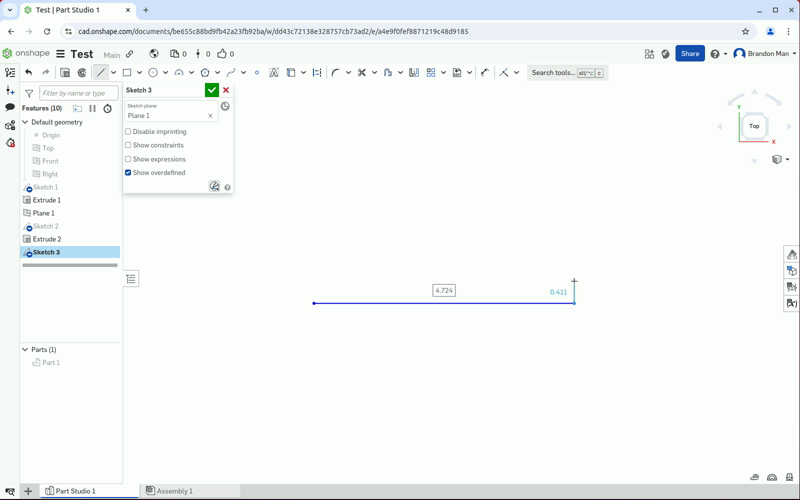
click(574, 280)
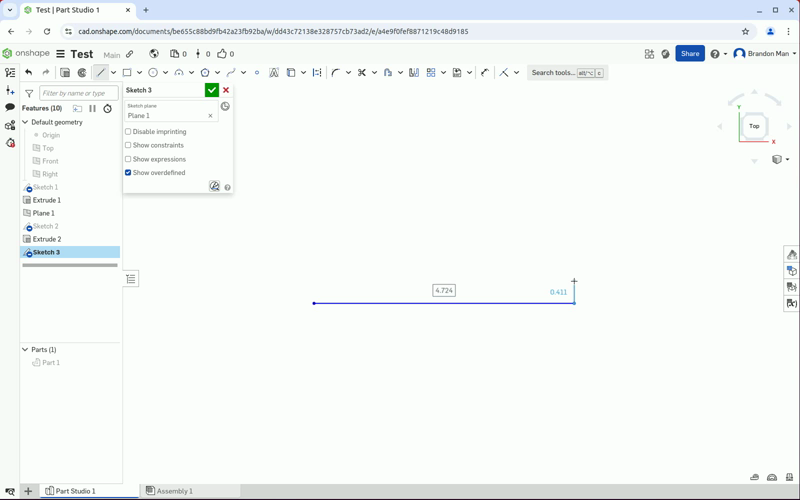
scroll(-6)
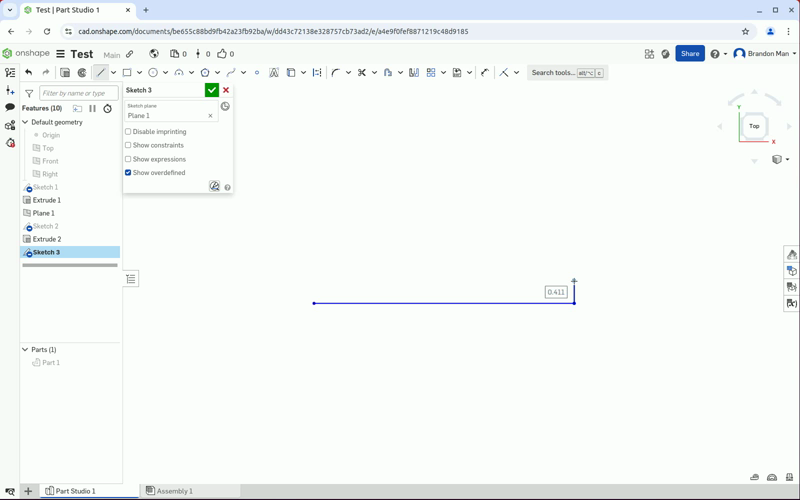
scroll(-6)
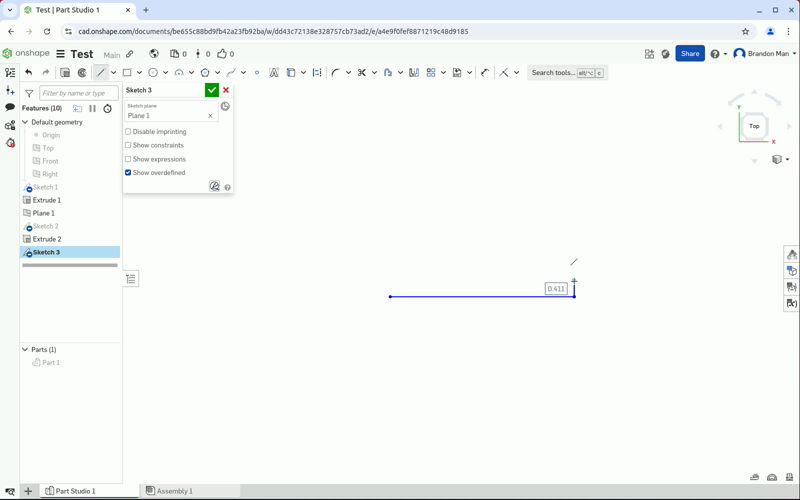
scroll(-6)
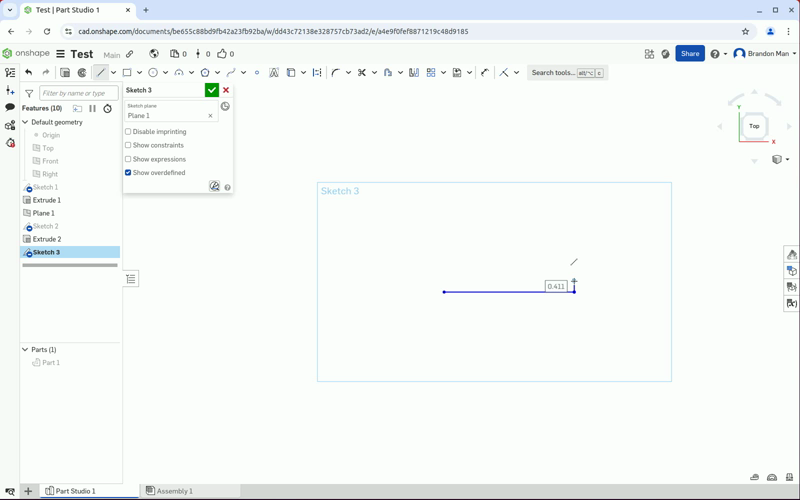
scroll(-6)
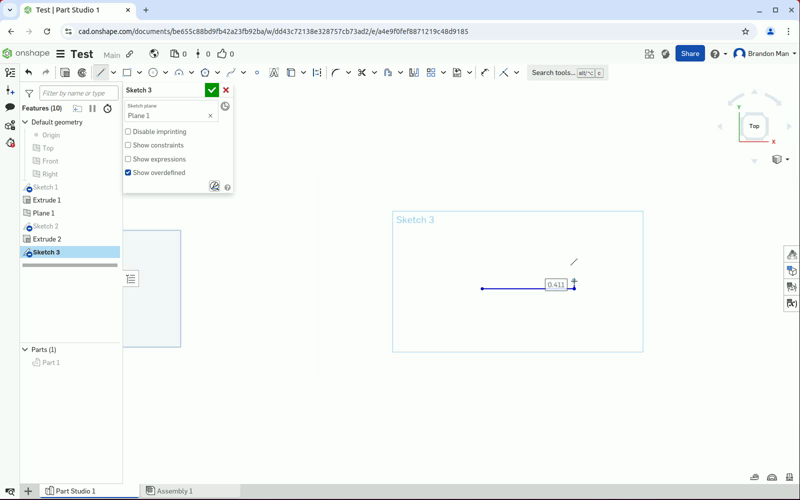
scroll(-6)
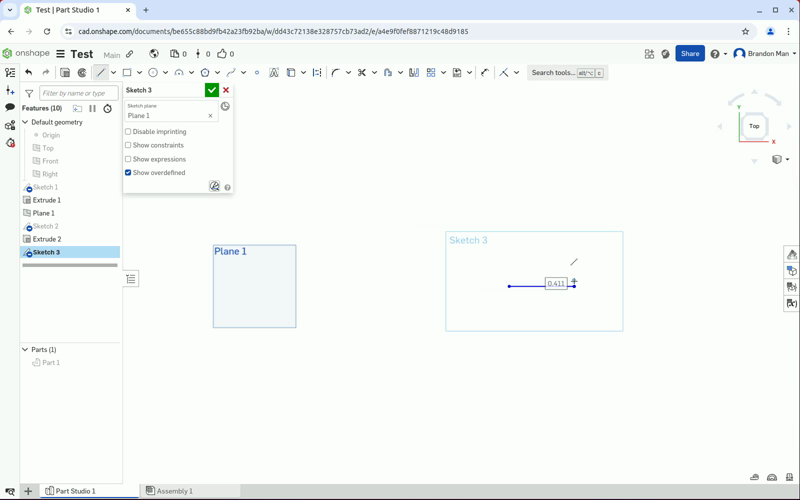
scroll(-6)
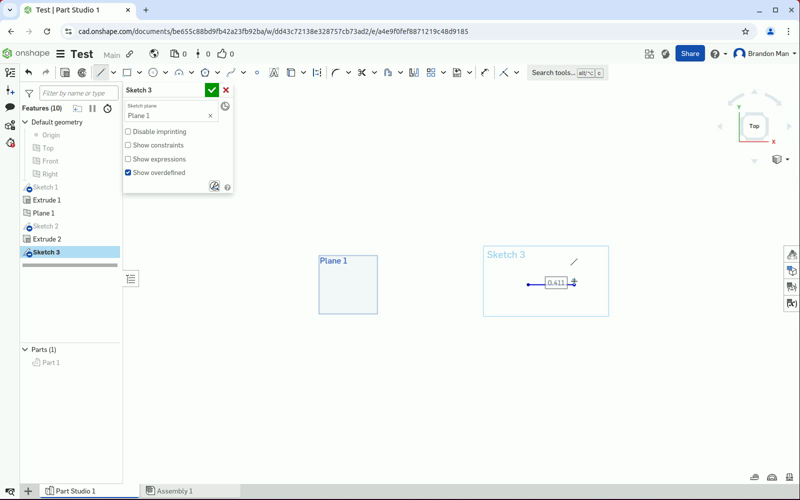
scroll(-6)
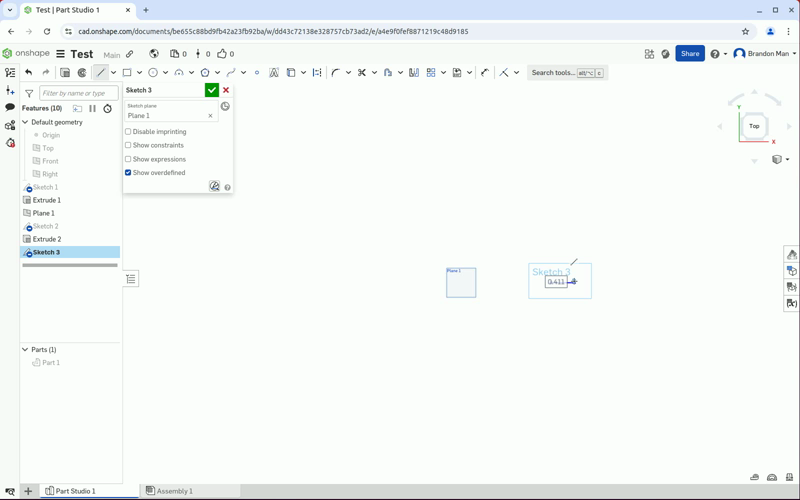
key_up(shift)
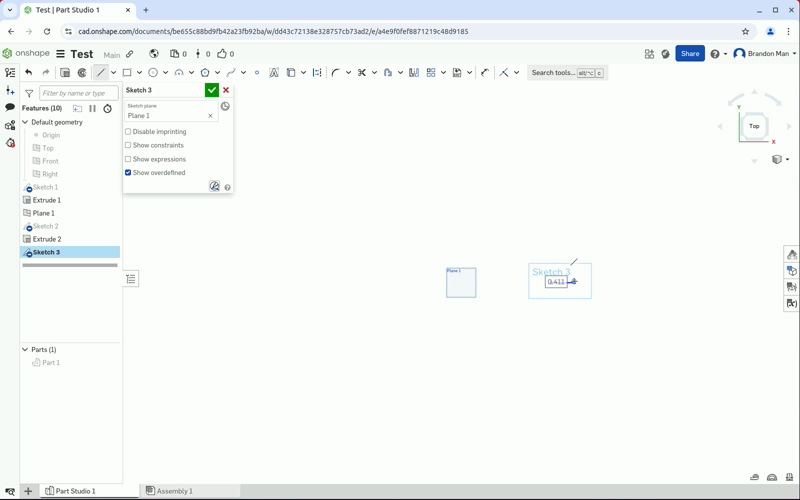
key_down(shift)
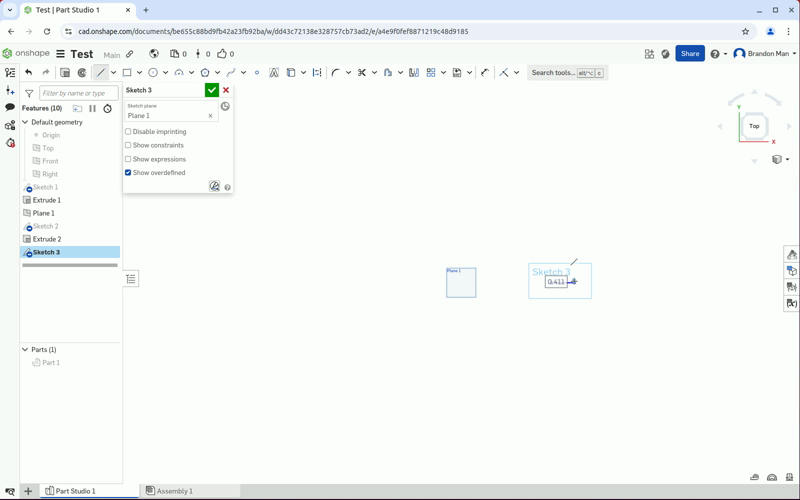
mouse_move(589, 280)
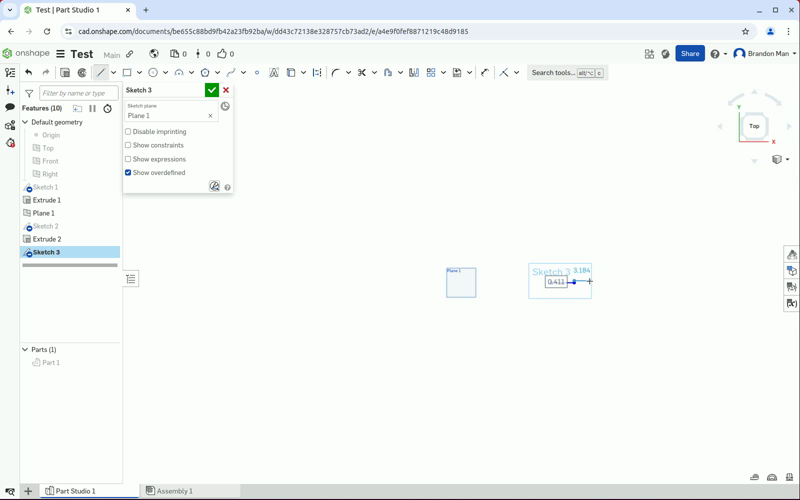
mouse_move(551, 280)
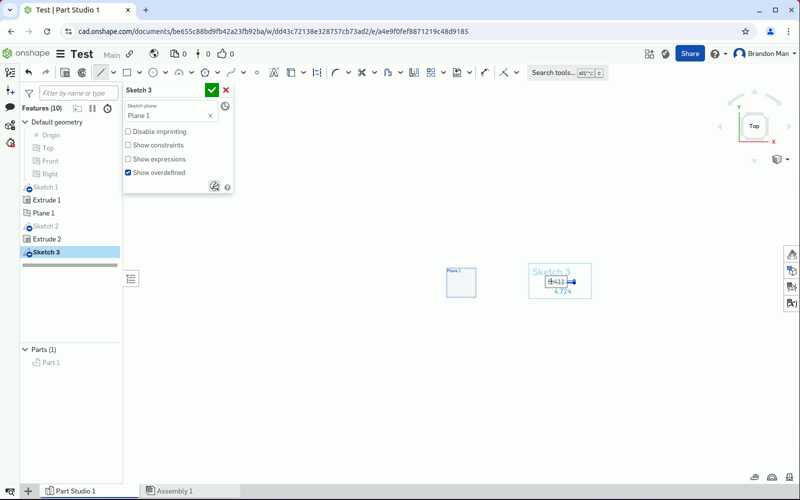
scroll(6)
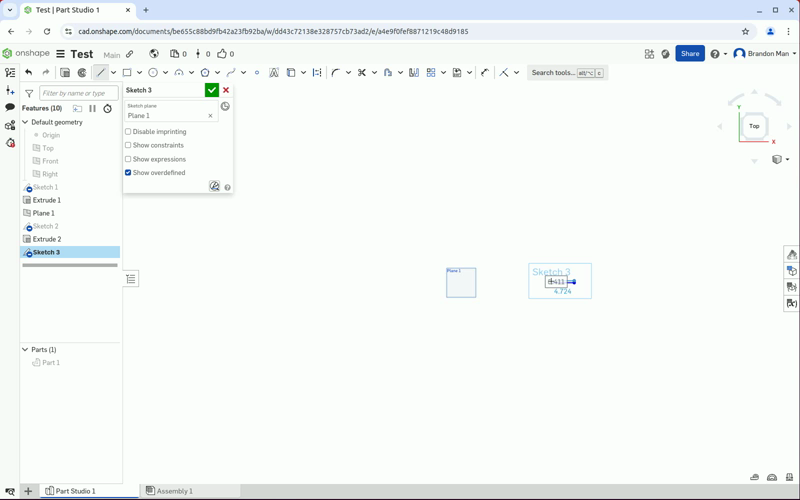
scroll(6)
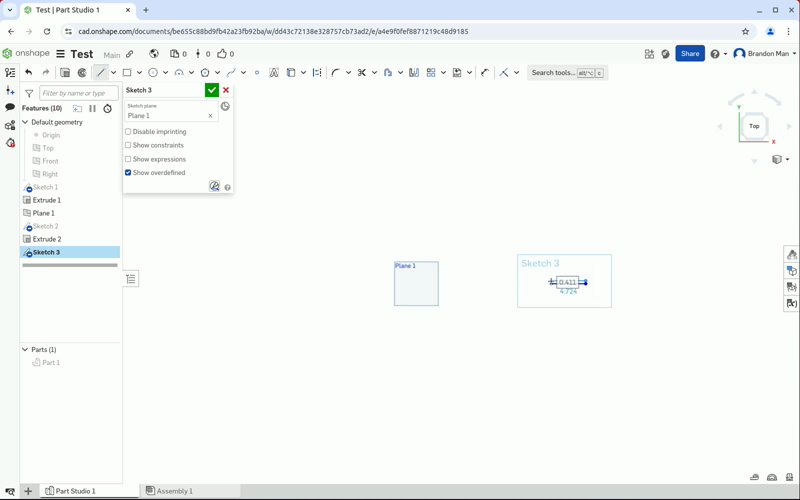
scroll(6)
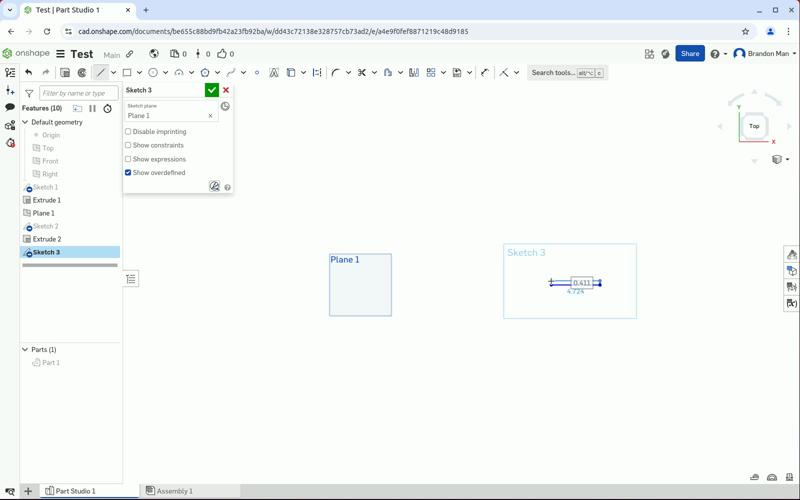
scroll(6)
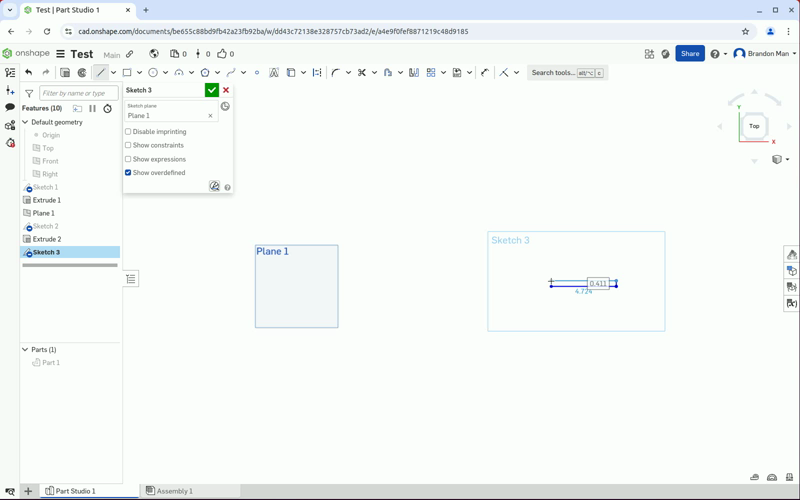
scroll(6)
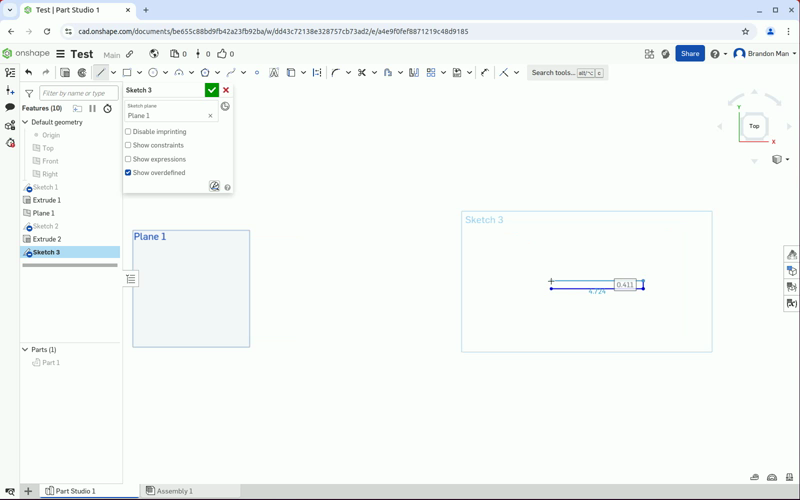
scroll(6)
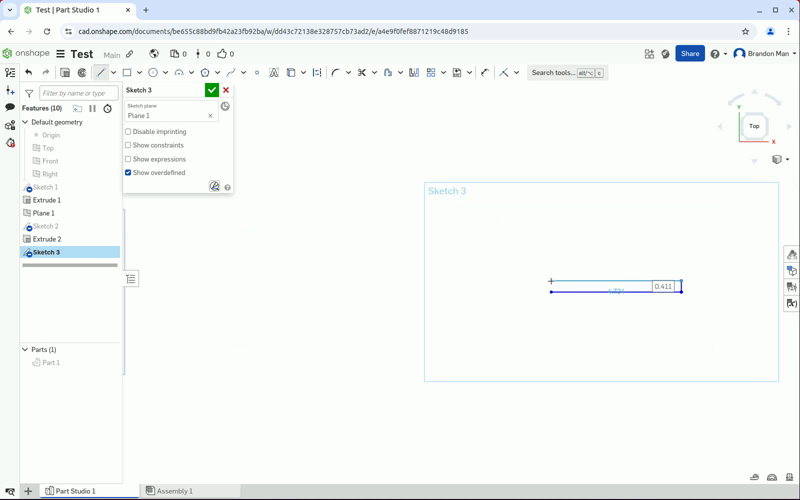
scroll(6)
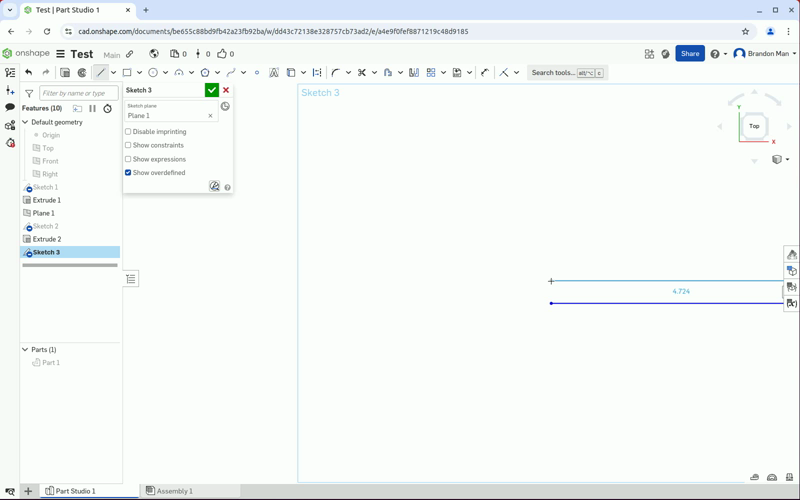
click(551, 280)
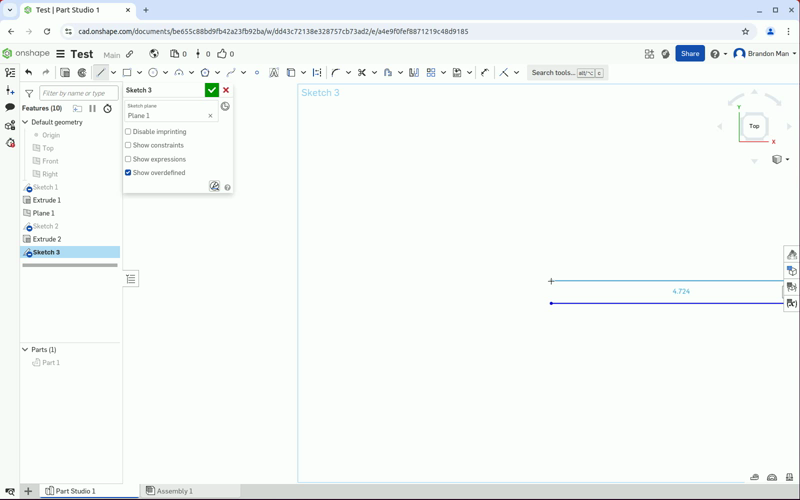
scroll(-6)
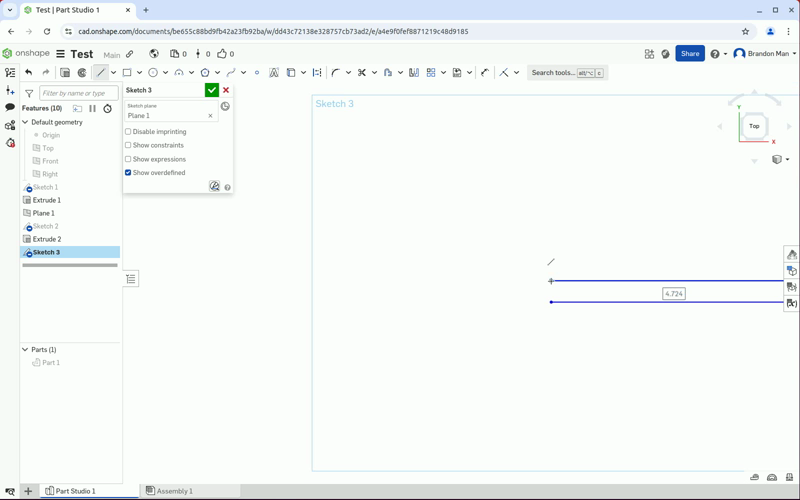
scroll(-6)
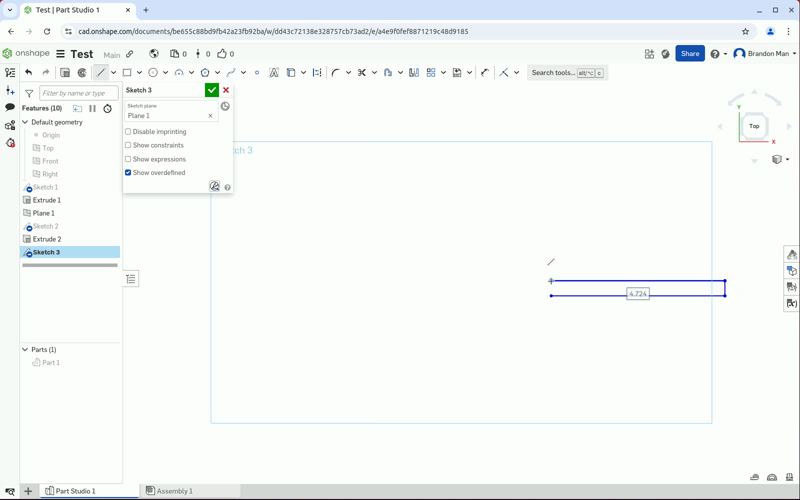
scroll(-6)
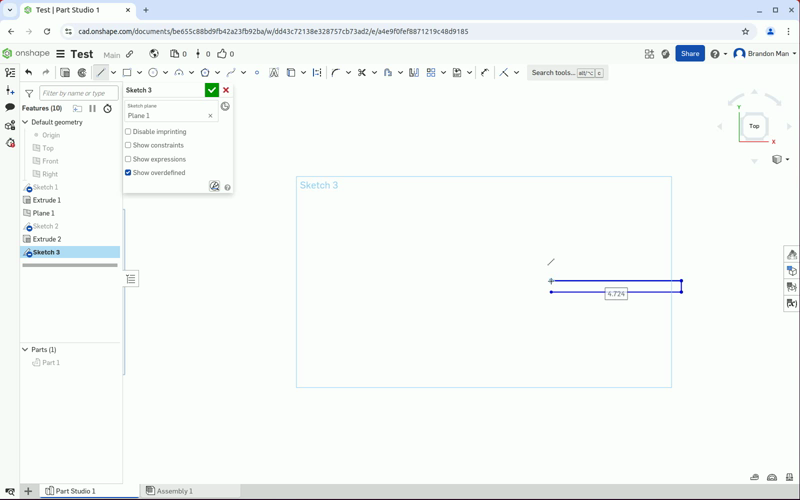
scroll(-6)
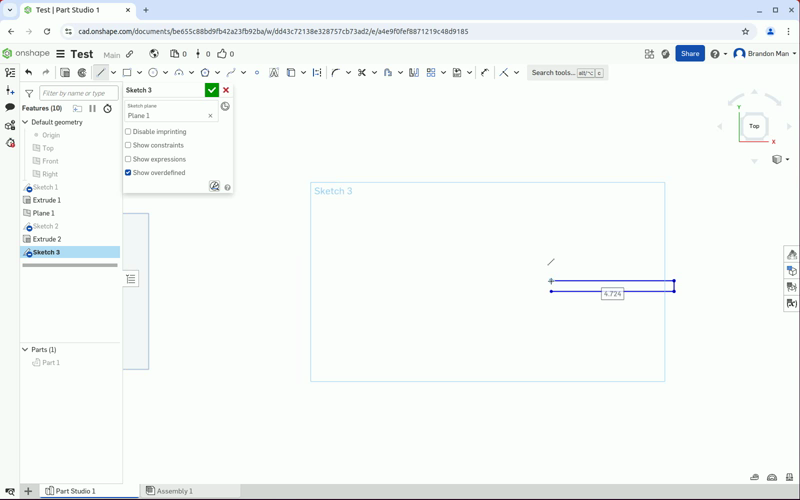
scroll(-6)
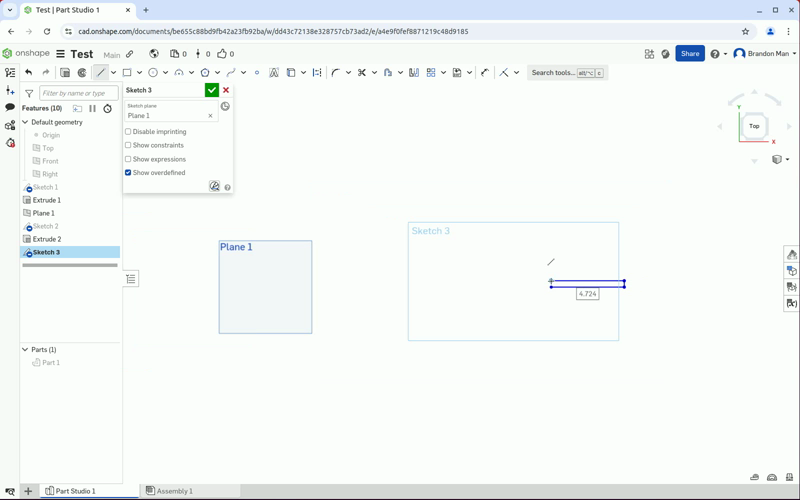
scroll(-6)
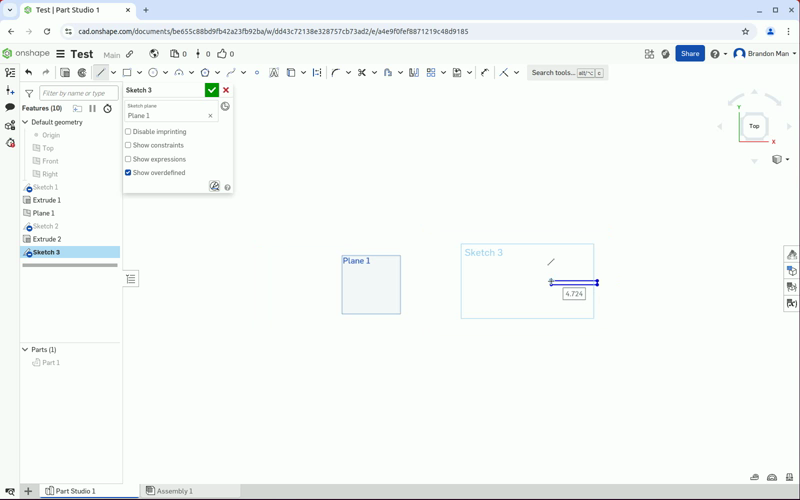
scroll(-6)
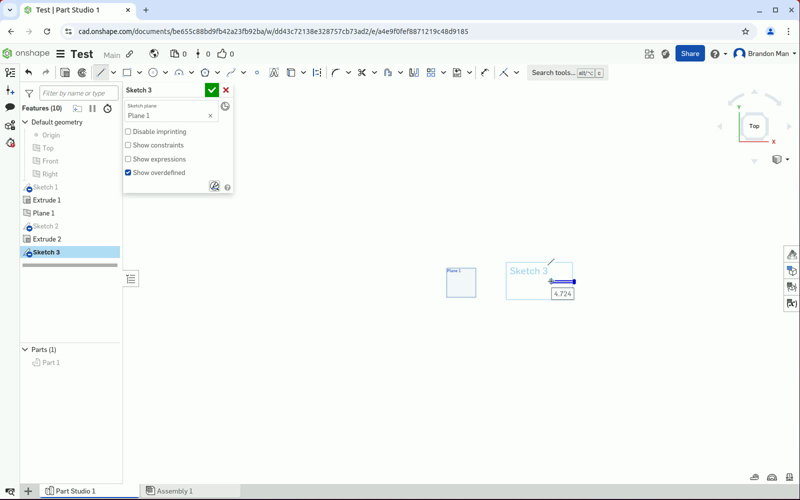
key_up(shift)
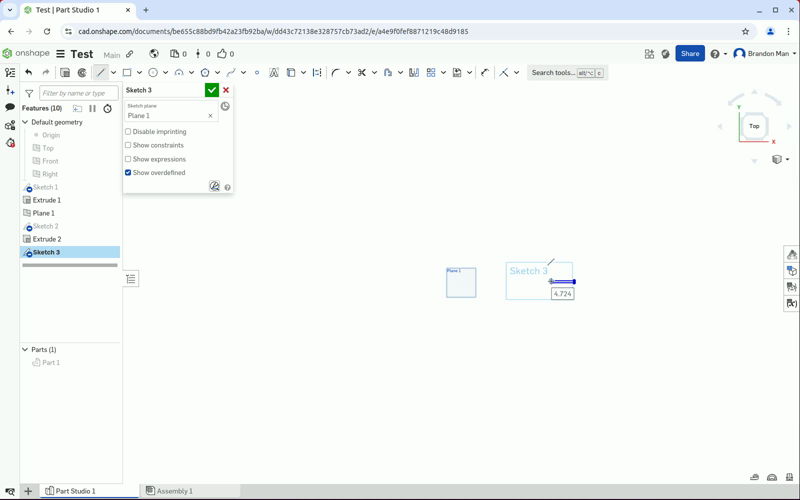
mouse_move(581, 280)
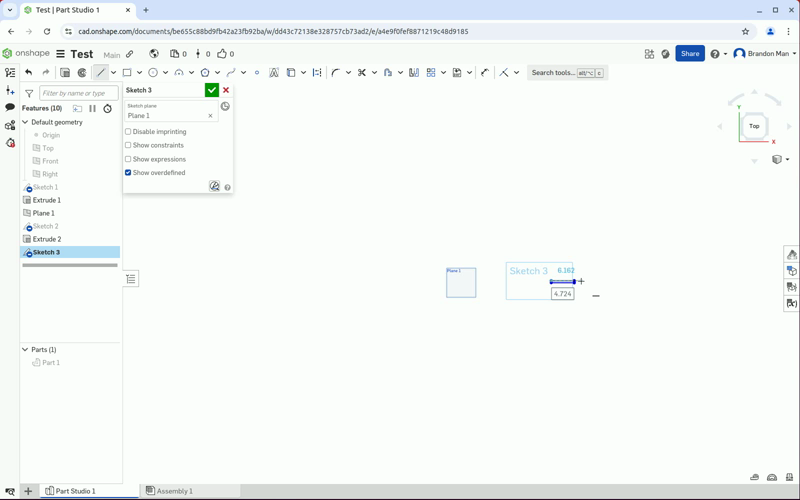
key_down(shift)
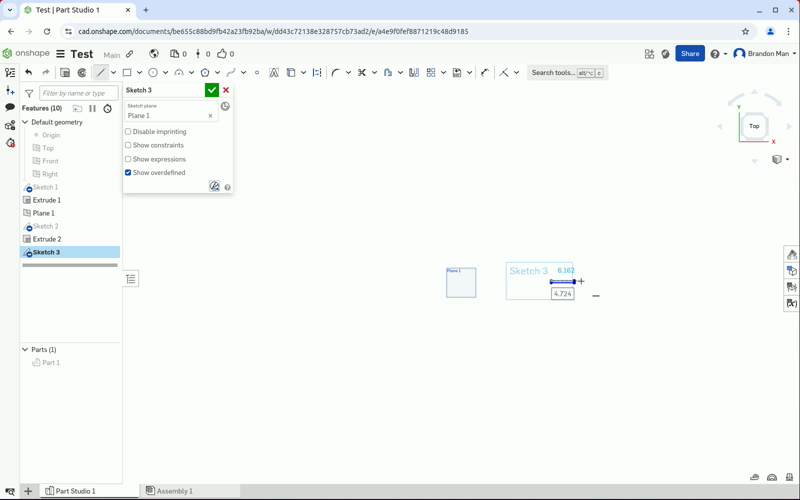
mouse_move(551, 282)
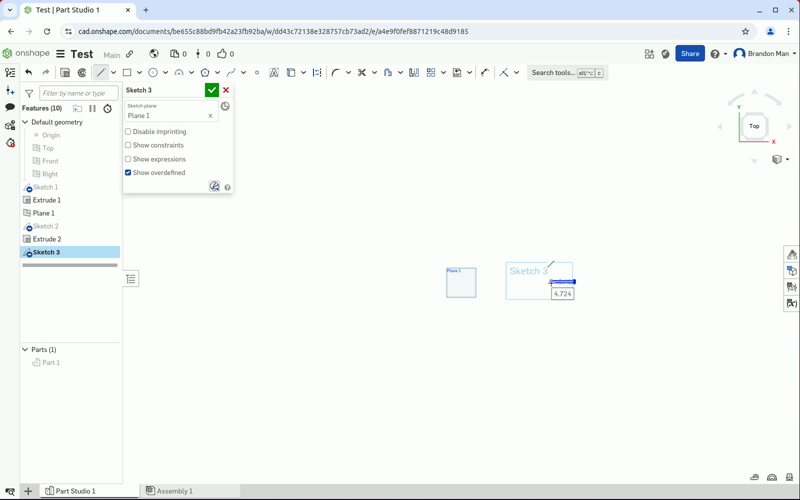
scroll(6)
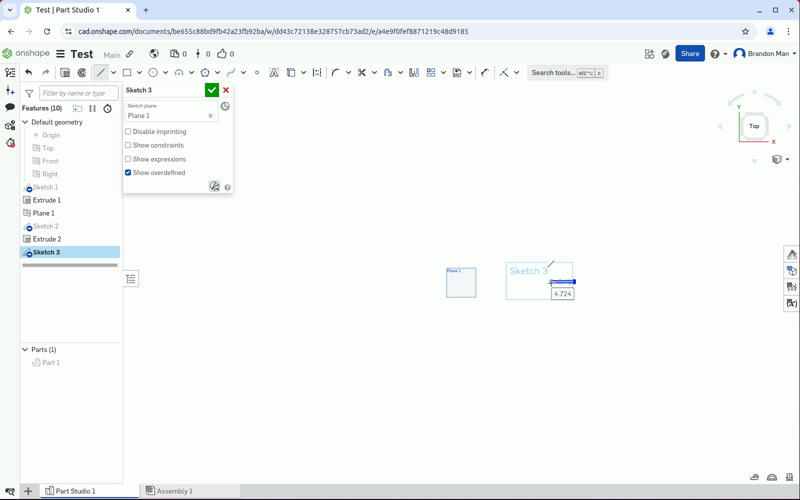
scroll(6)
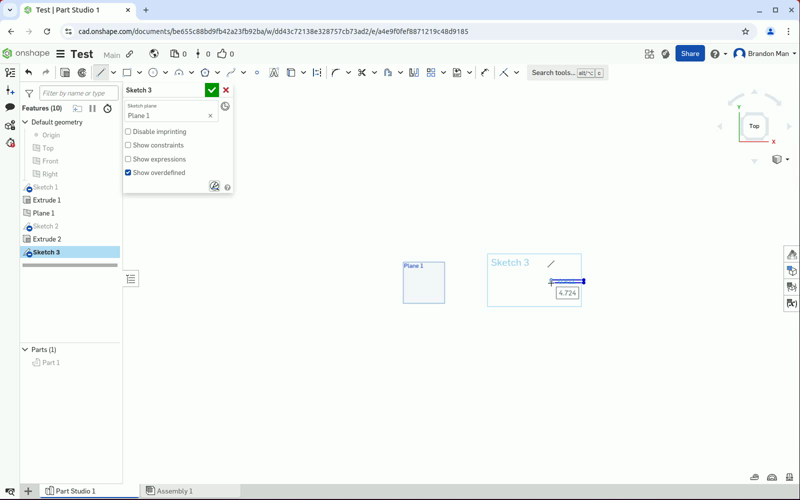
scroll(6)
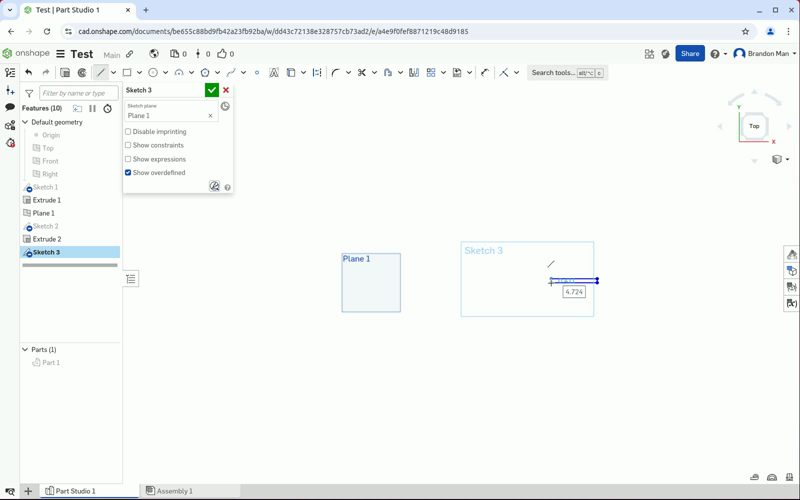
scroll(6)
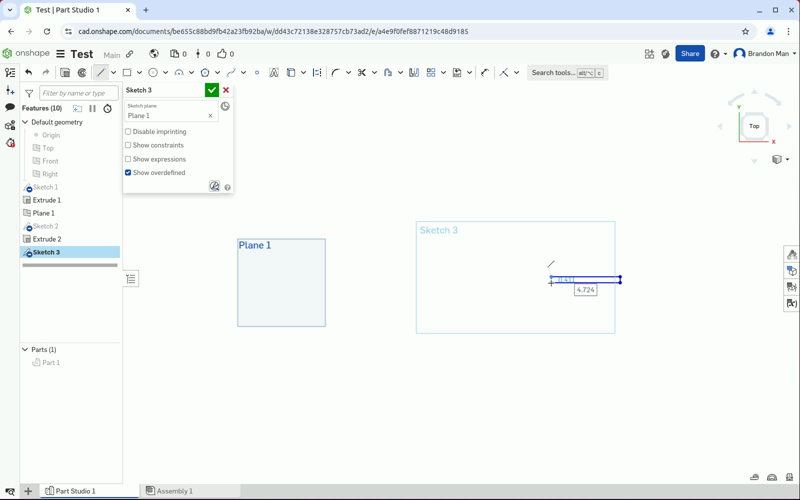
scroll(6)
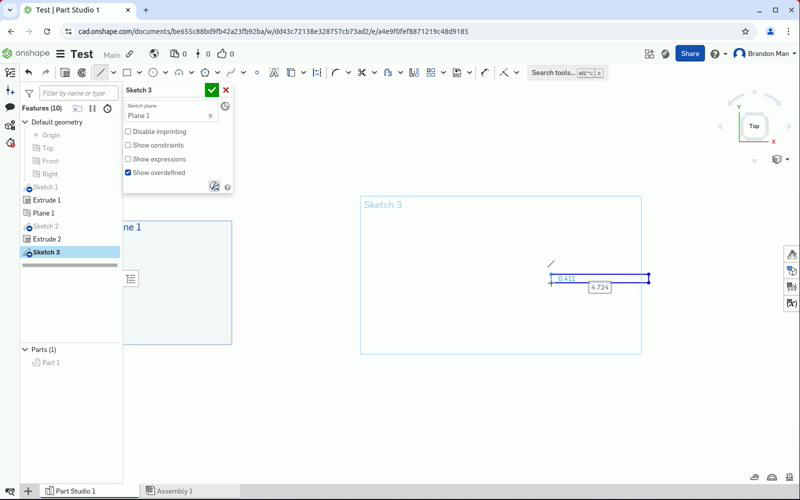
scroll(6)
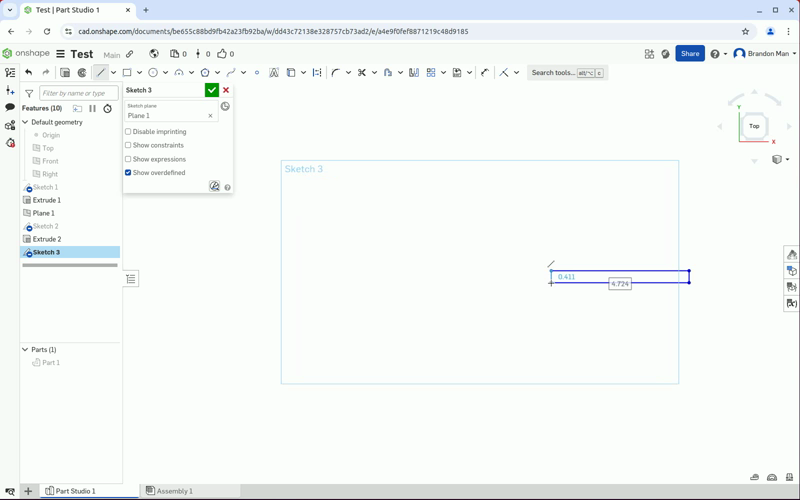
scroll(6)
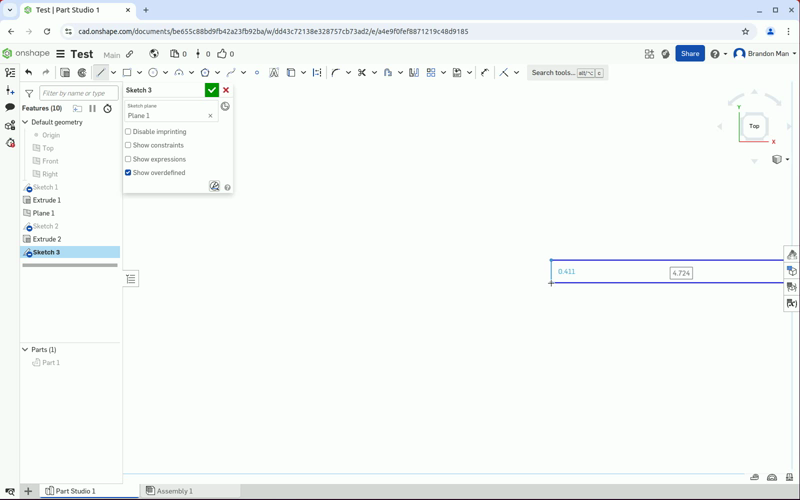
key_up(shift)
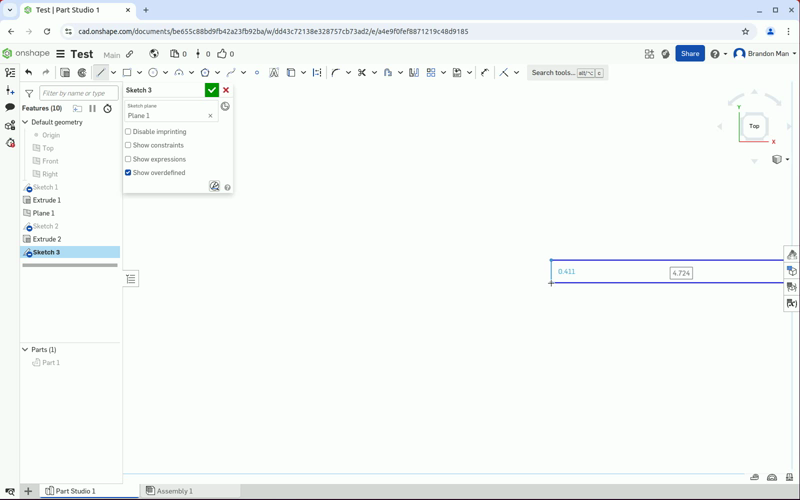
click(551, 282)
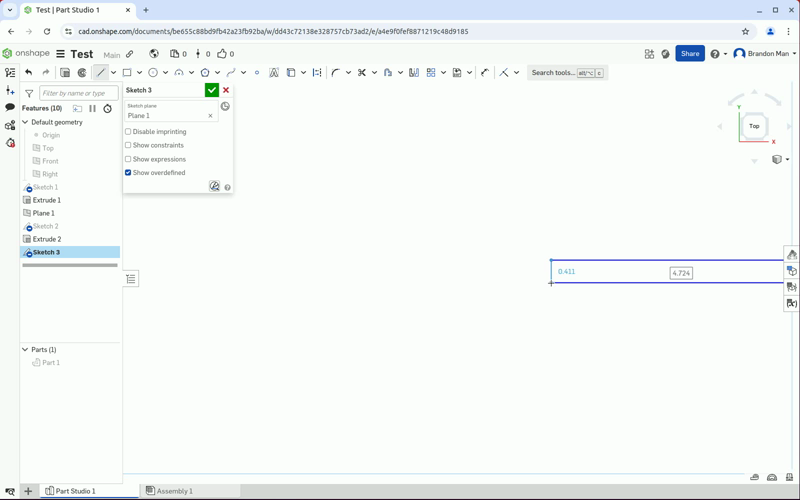
scroll(-6)
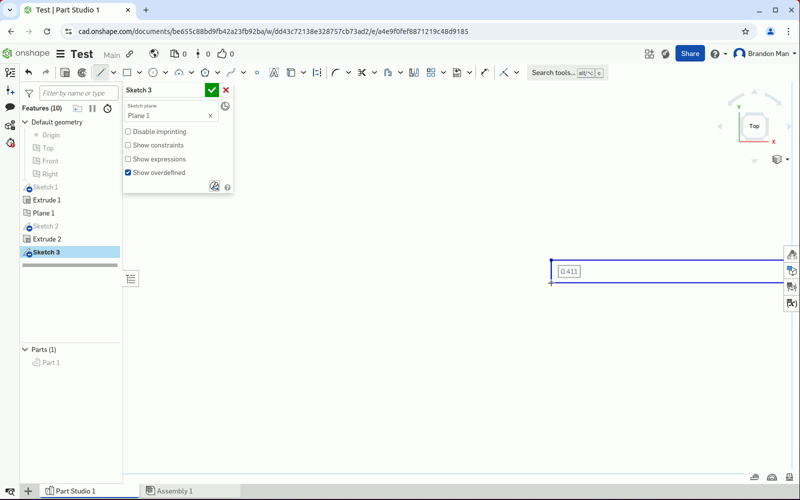
scroll(-6)
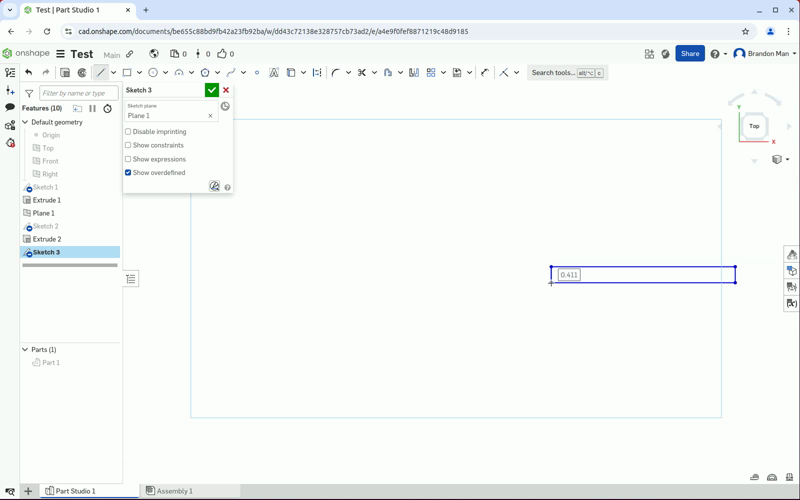
scroll(-6)
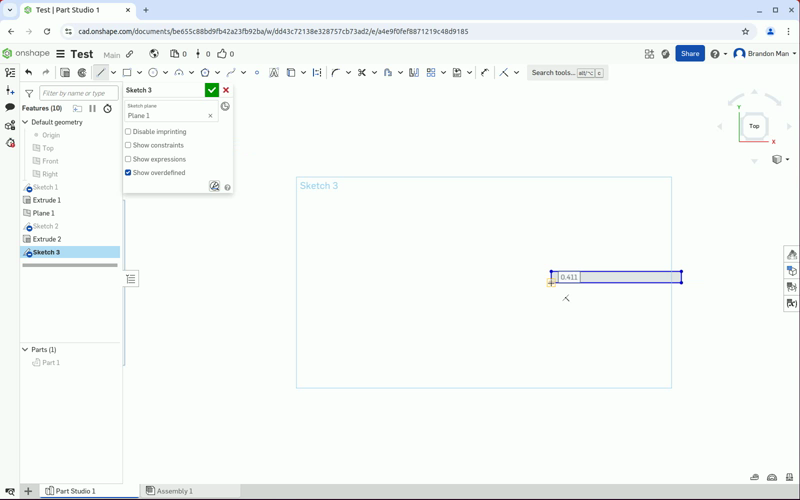
scroll(-6)
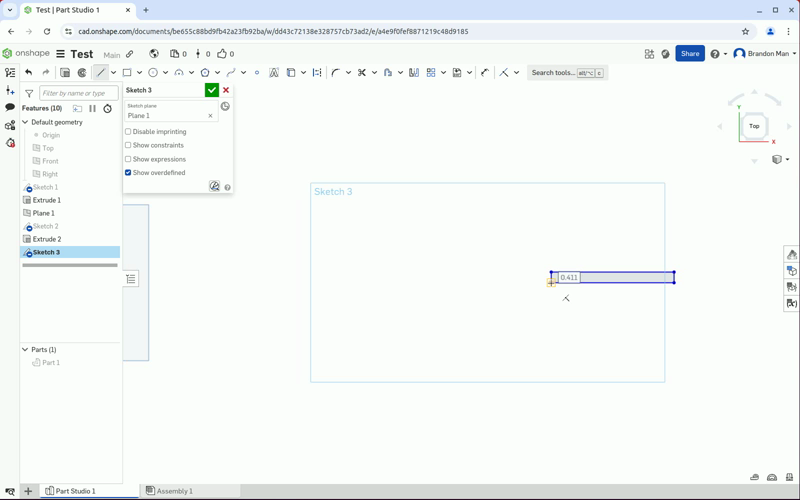
scroll(-6)
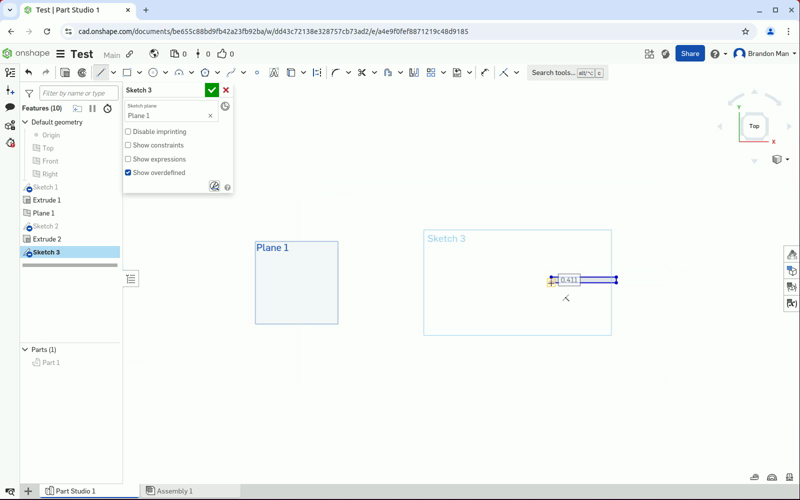
scroll(-6)
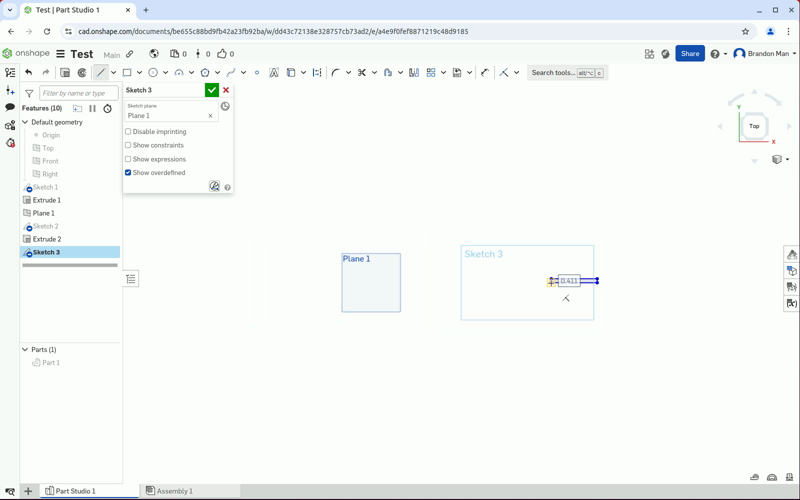
scroll(-6)
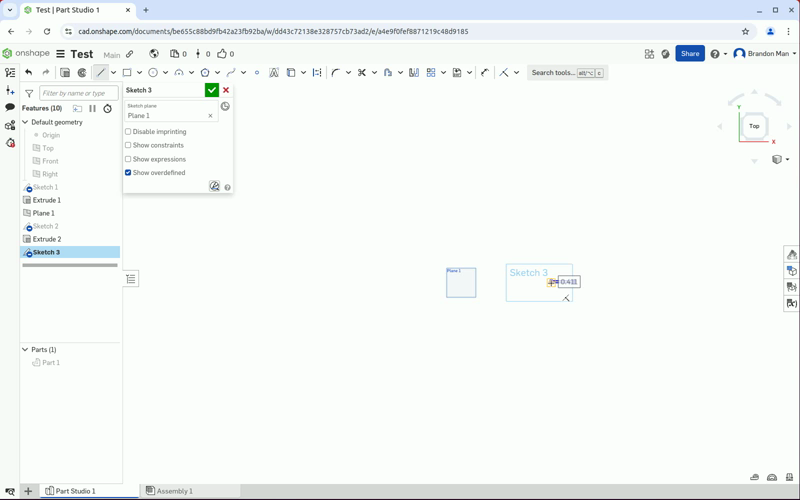
key(esc)
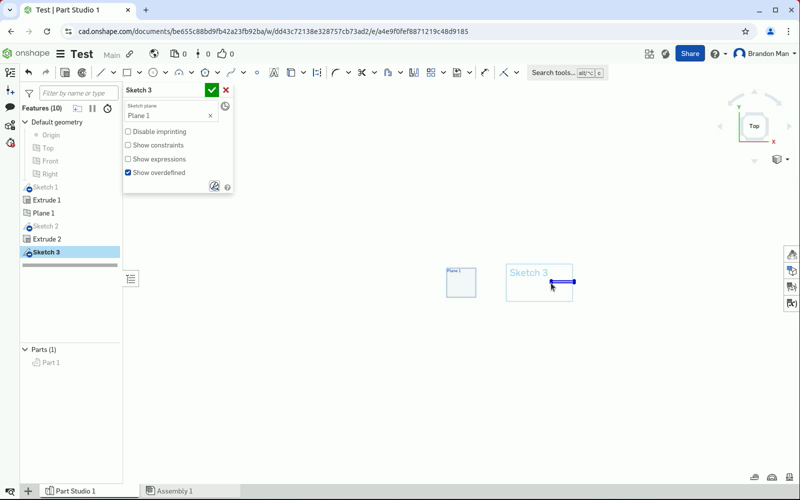
mouse_move(553, 282)
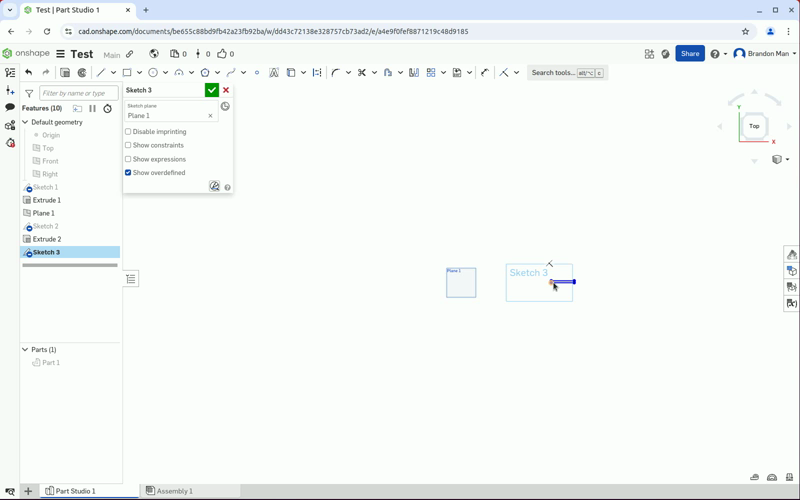
scroll(6)
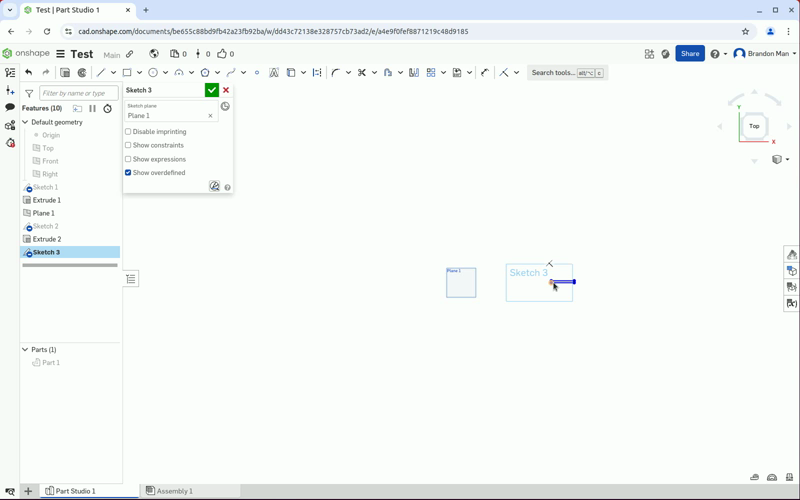
scroll(6)
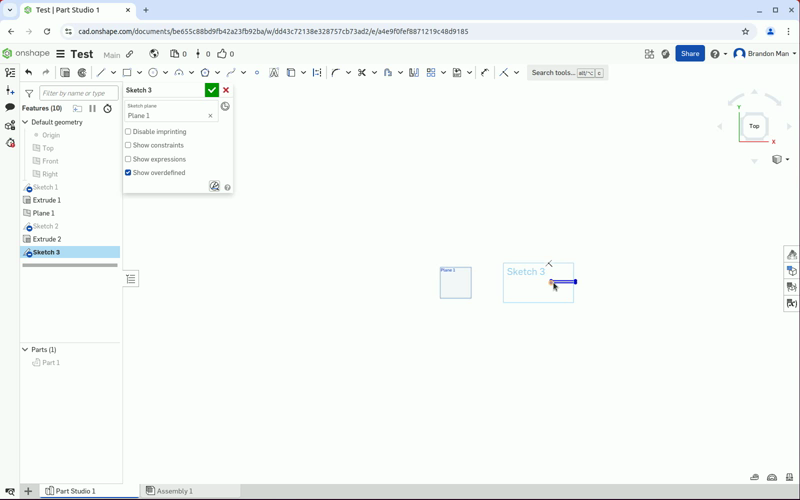
scroll(6)
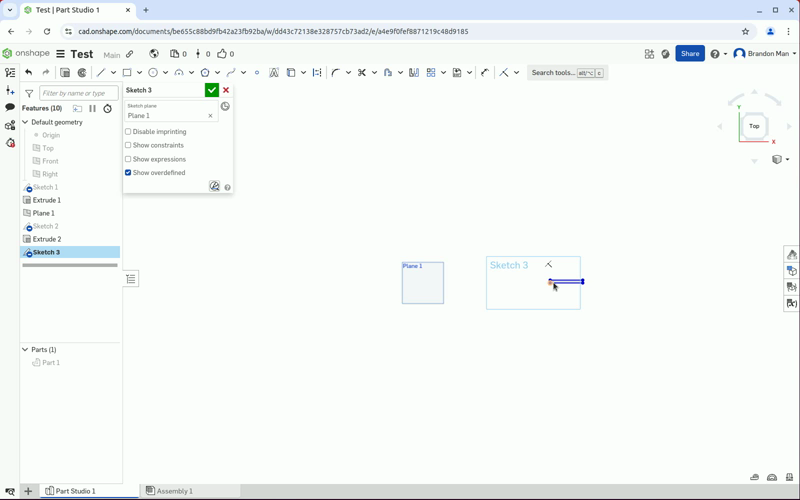
scroll(6)
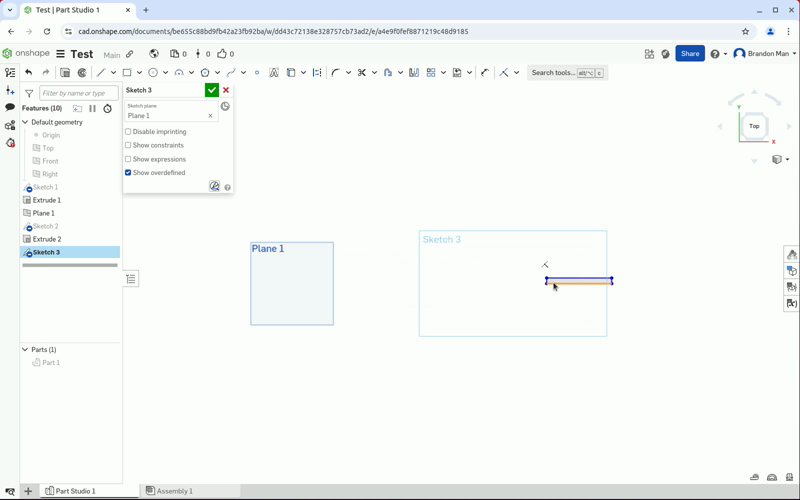
scroll(6)
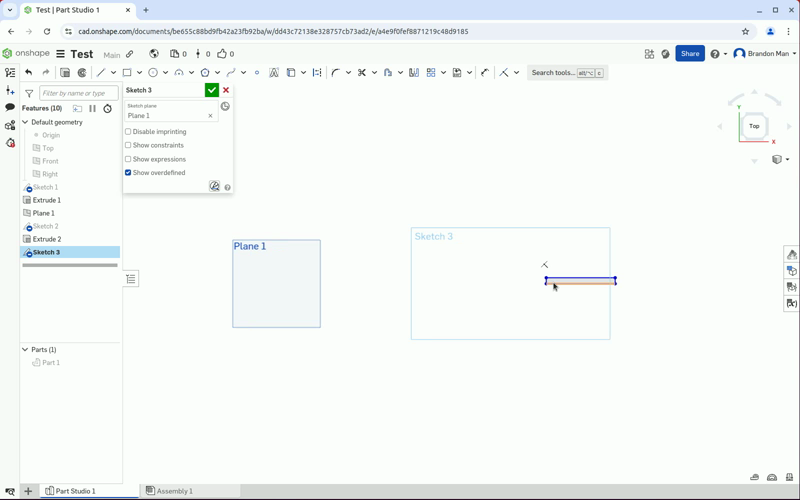
scroll(6)
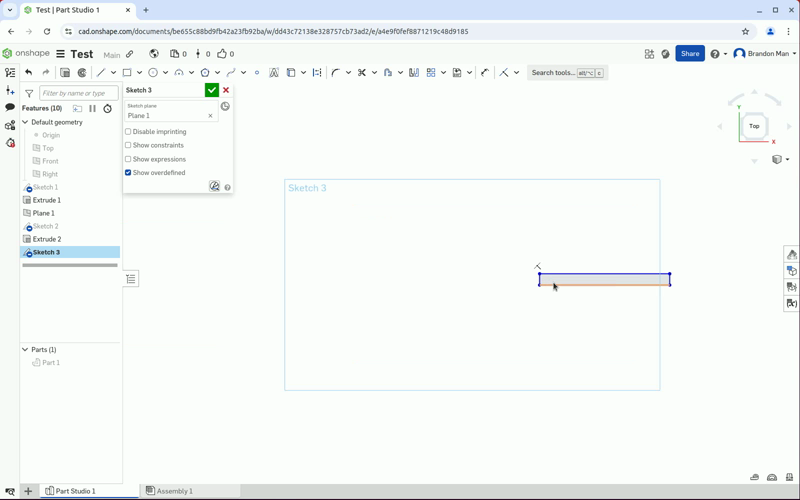
scroll(6)
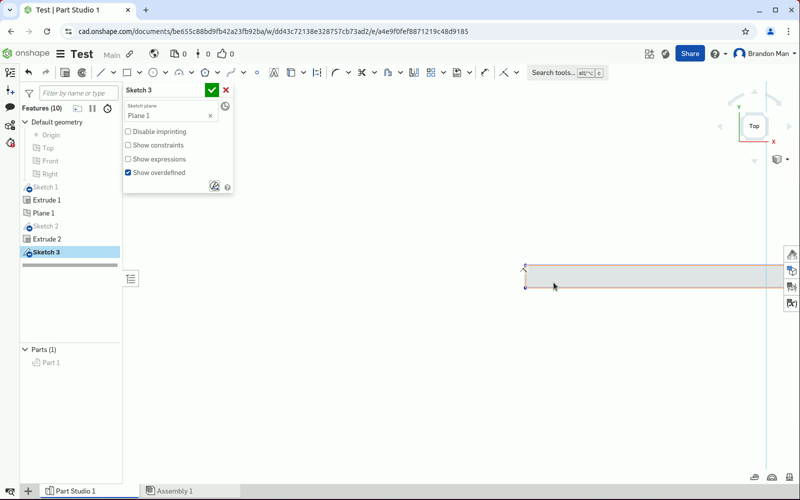
click(553, 282)
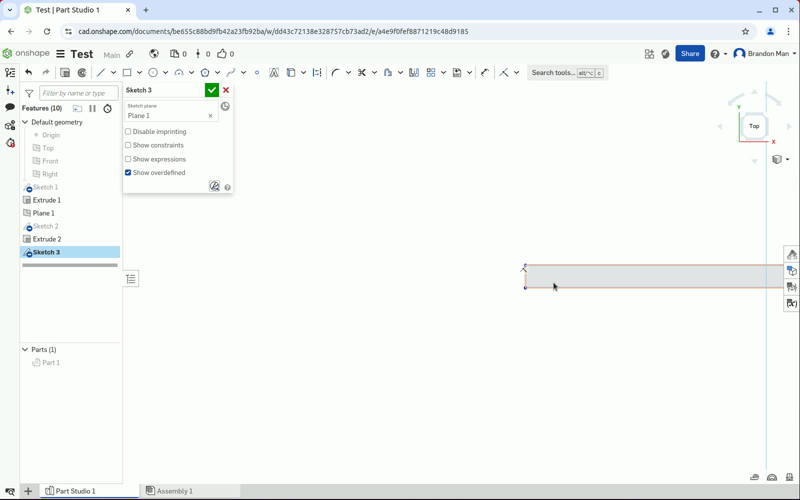
scroll(-6)
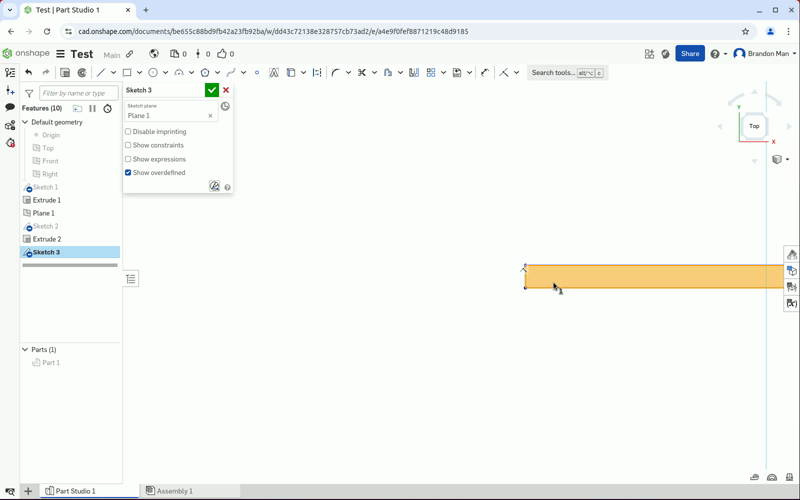
scroll(-6)
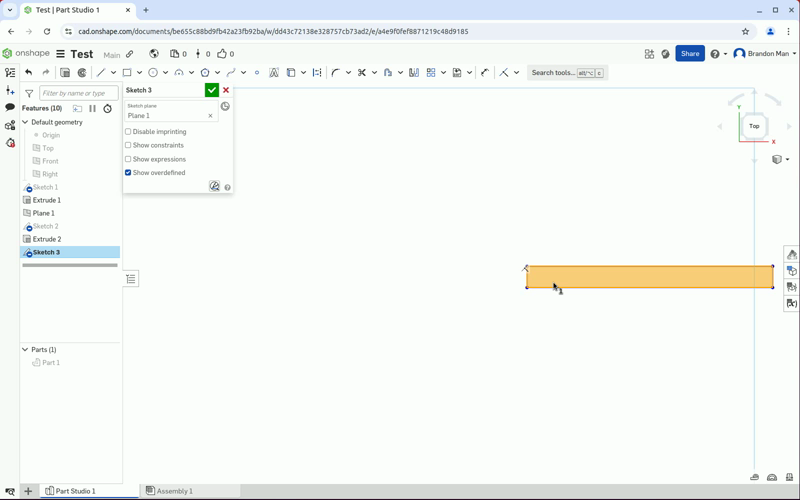
scroll(-6)
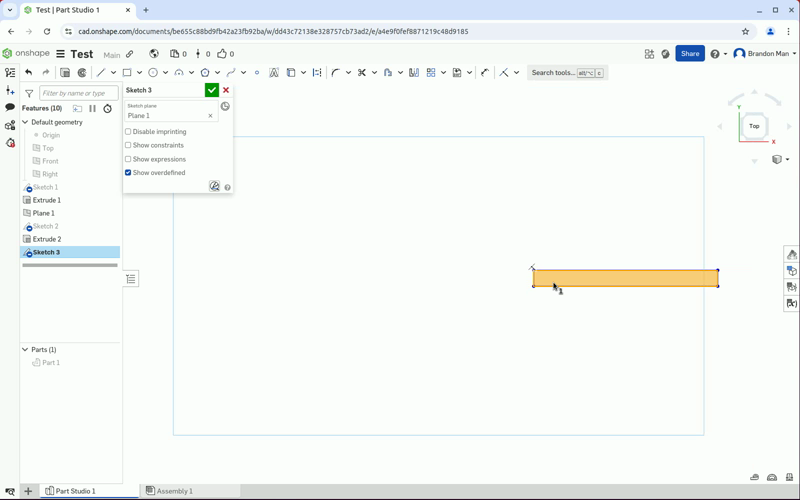
scroll(-6)
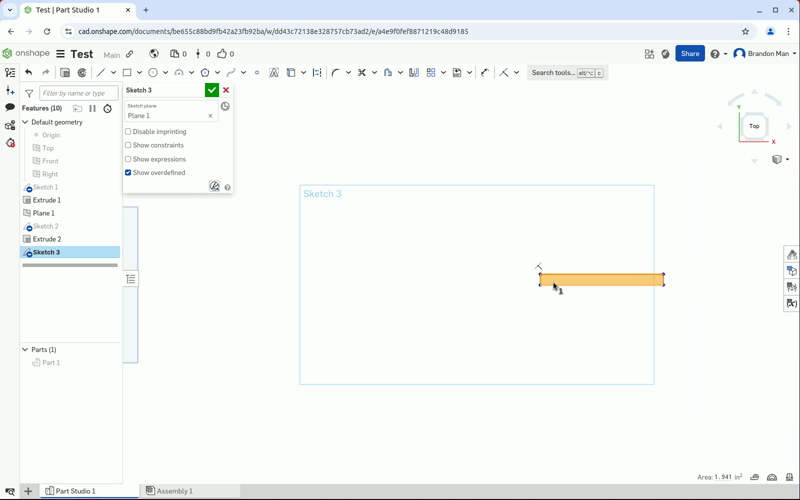
scroll(-6)
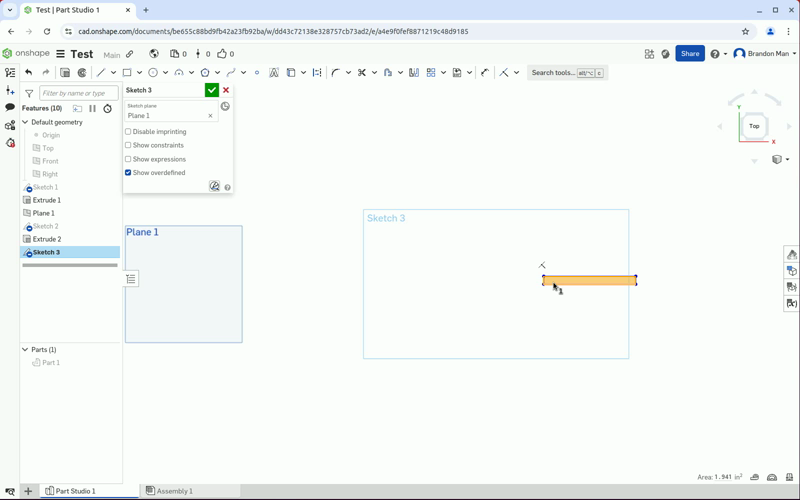
scroll(-6)
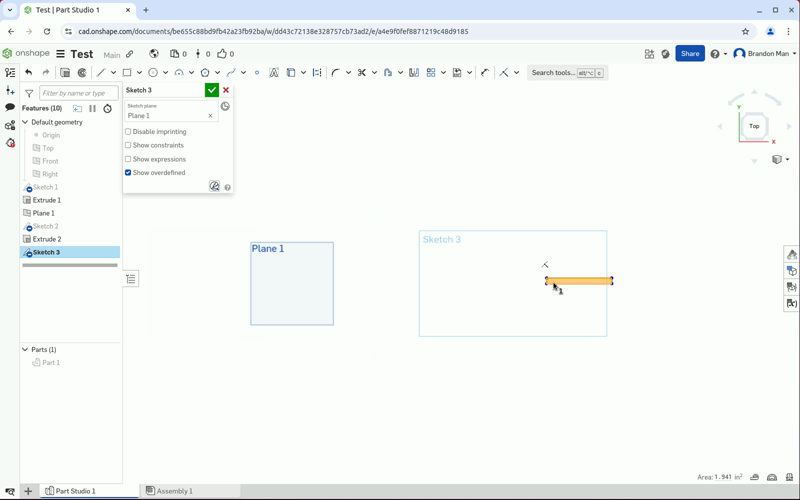
scroll(-6)
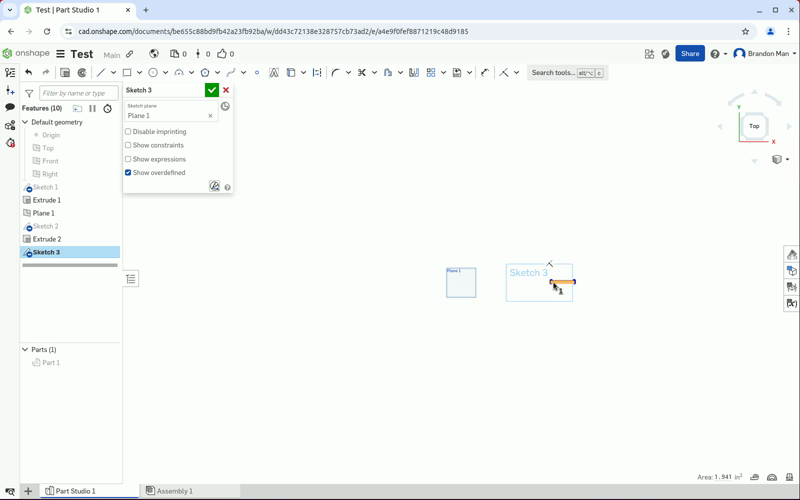
mouse_move(73, 352)
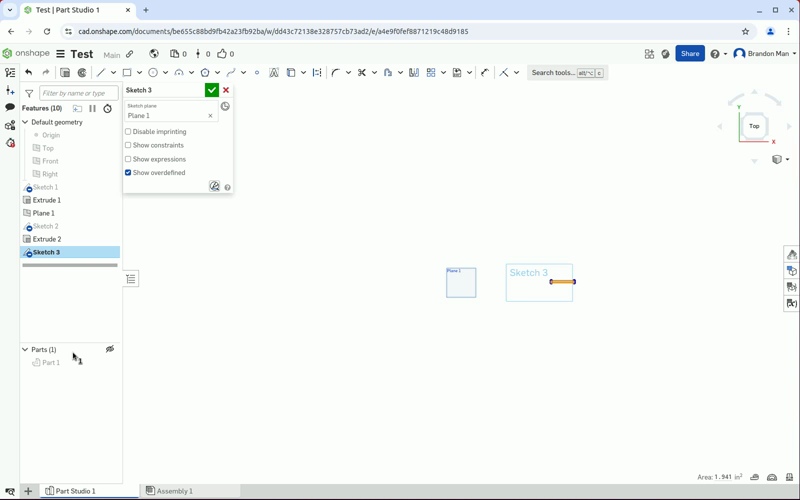
key(shift+y)
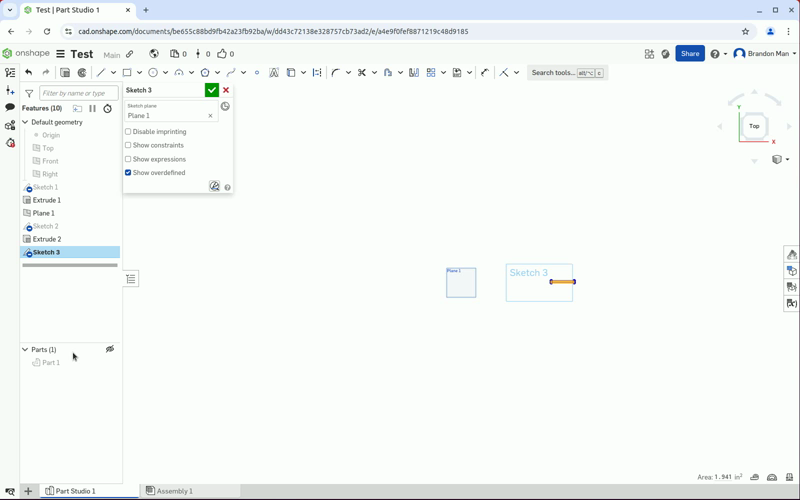
key(shift+e)
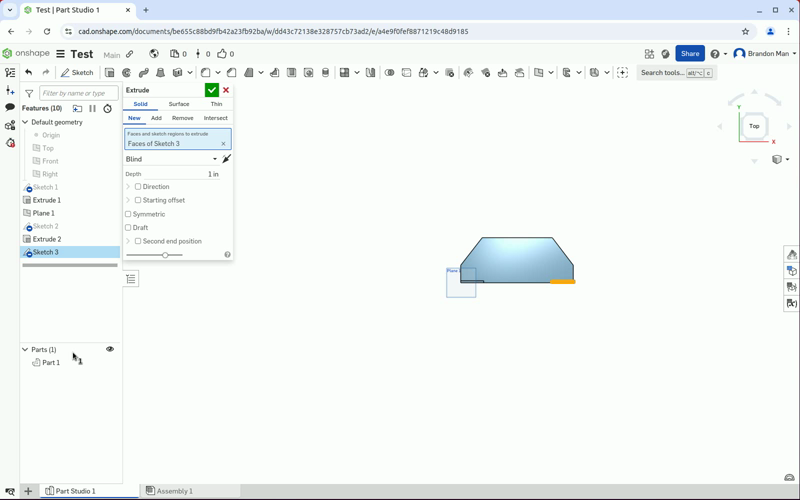
mouse_move(143, 106)
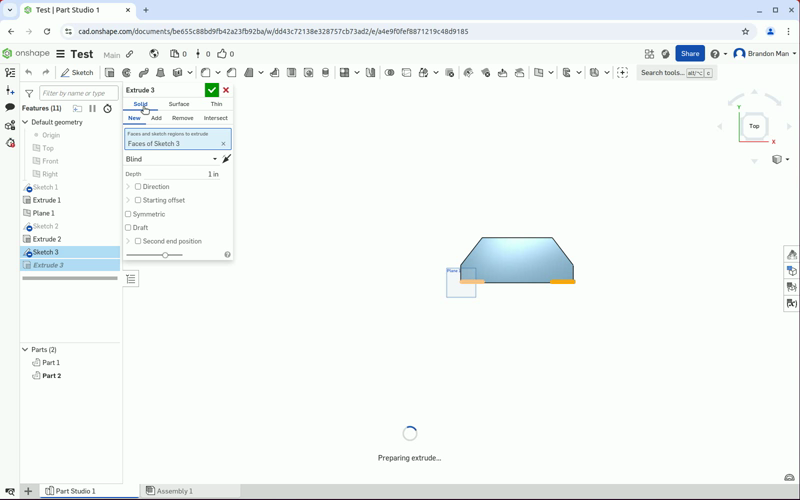
click(143, 106)
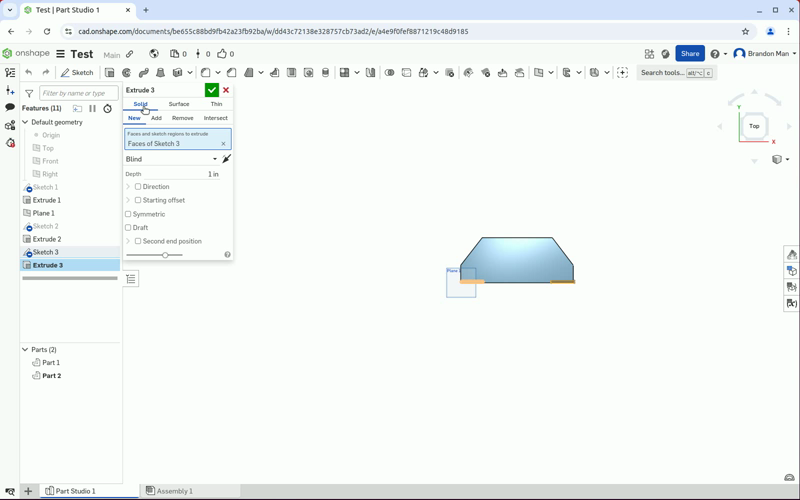
mouse_move(186, 120)
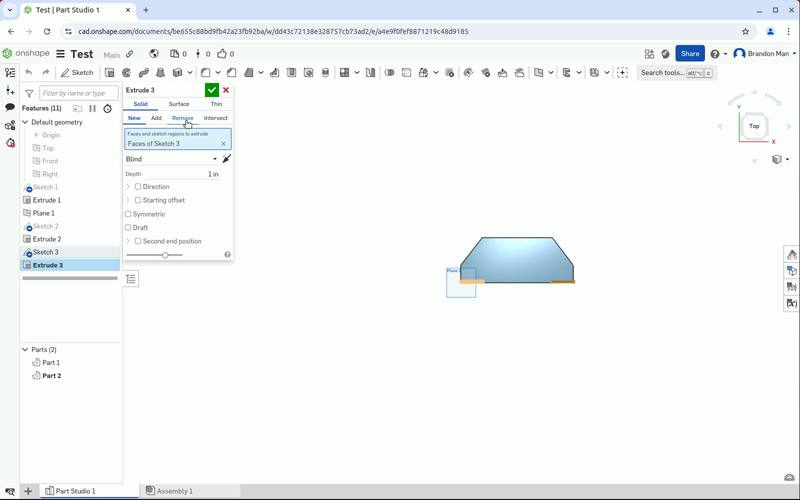
click(186, 120)
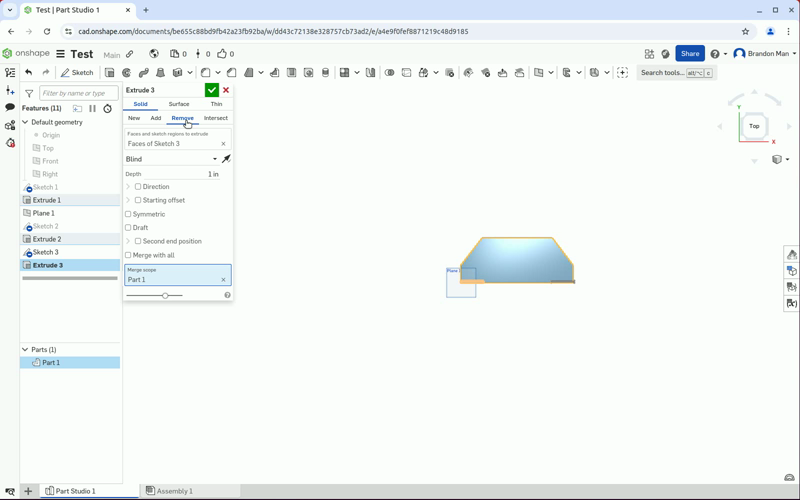
key(tab, 4)
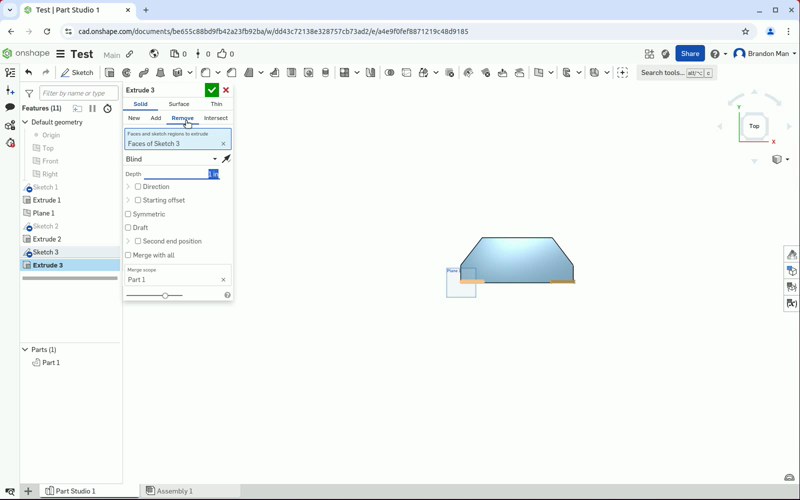
text(0.481)
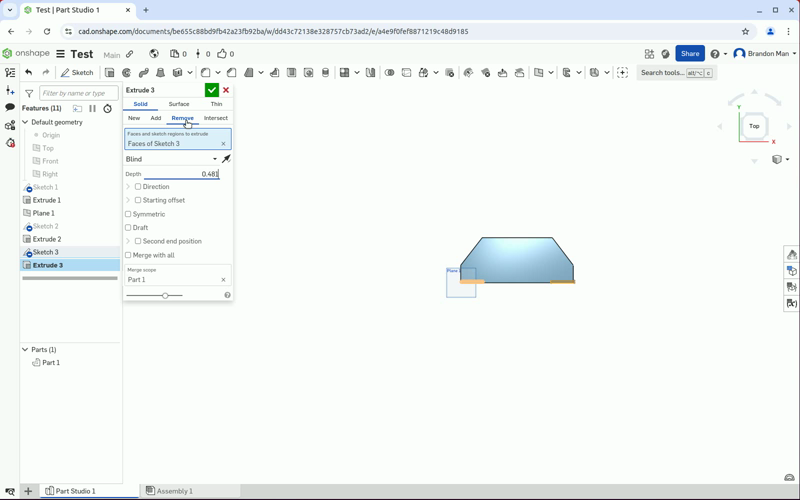
key(tab, 6)
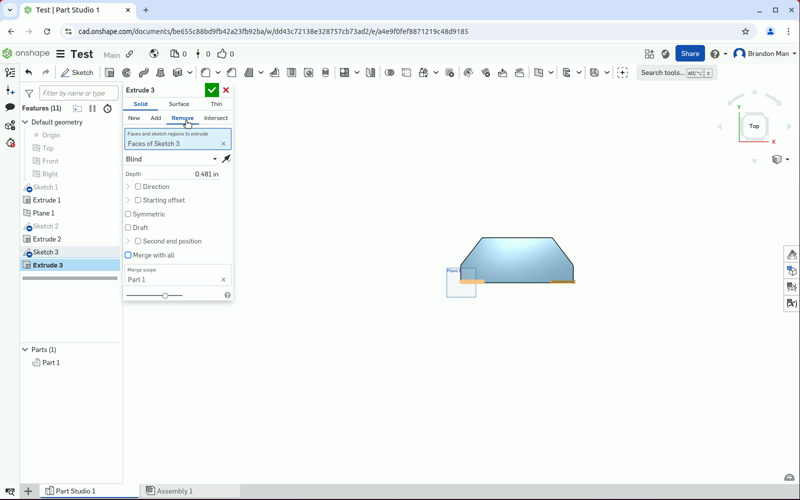
key(space)
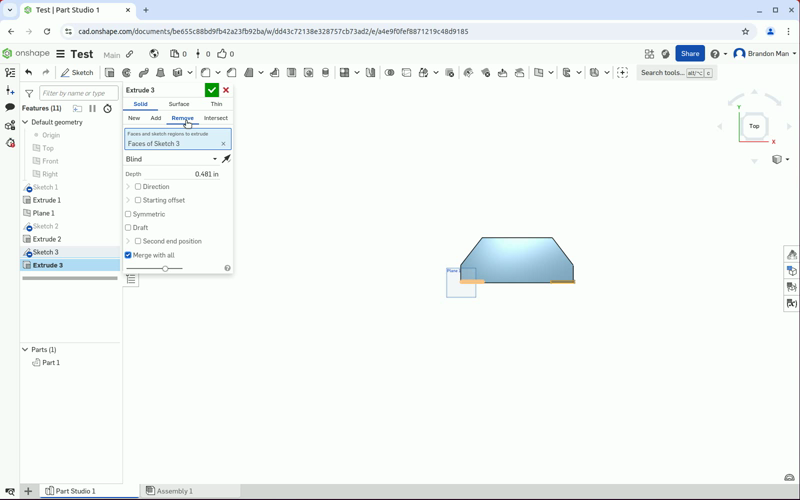
key(enter)
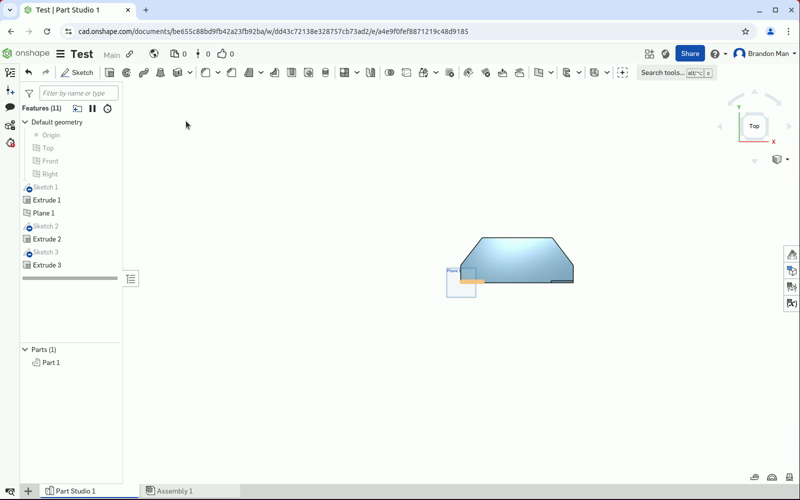
key(shift+h)
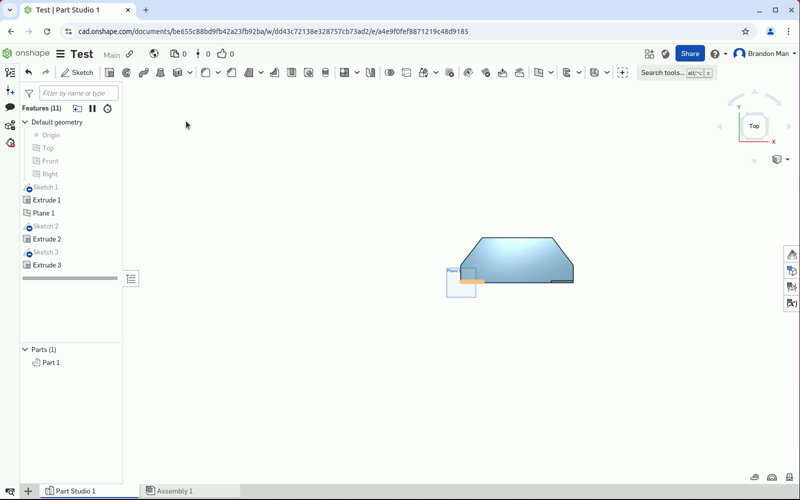
key(shift+h)
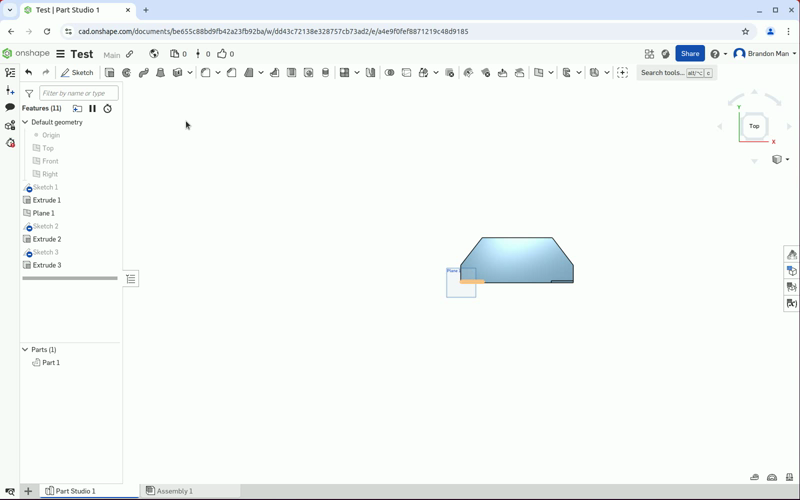
key(shift+7)
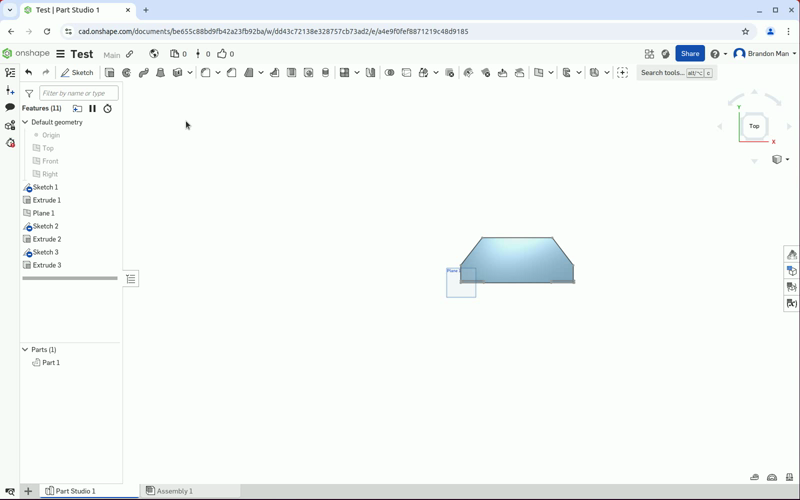
key(up, 3)
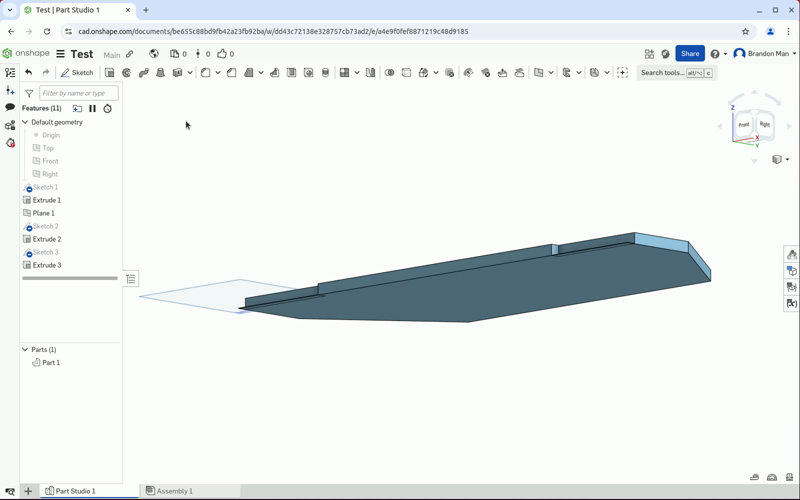
key(left, 3)
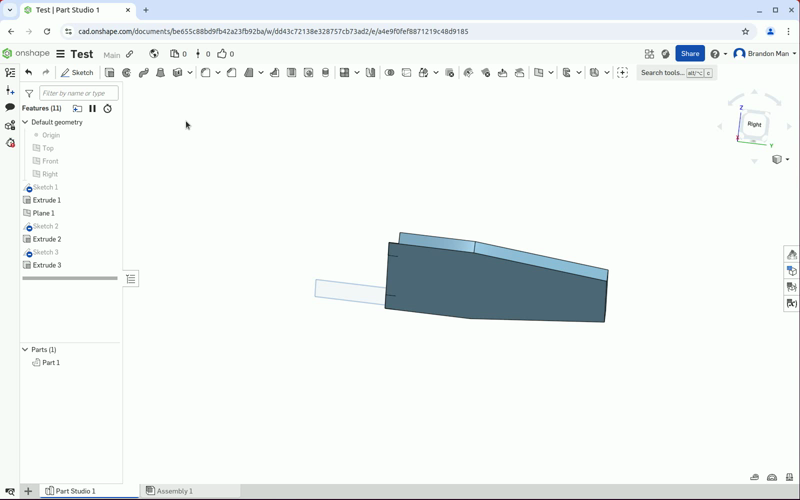
key(right, 3)
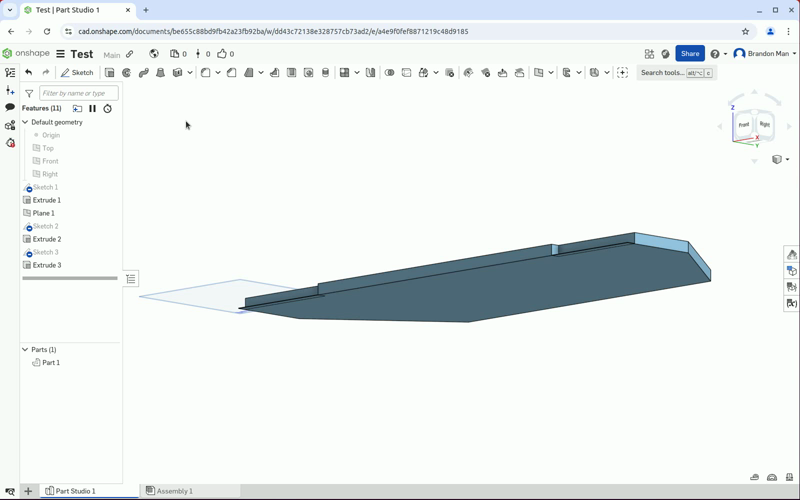
key(down, 3)
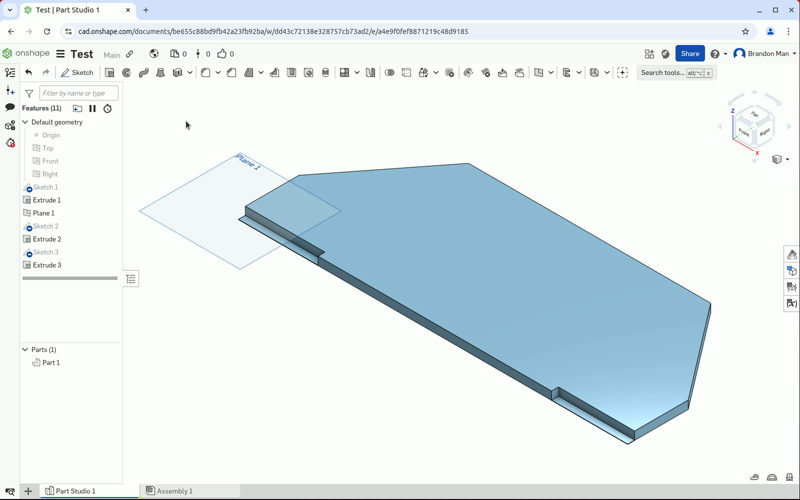
mouse_move(73, 189)
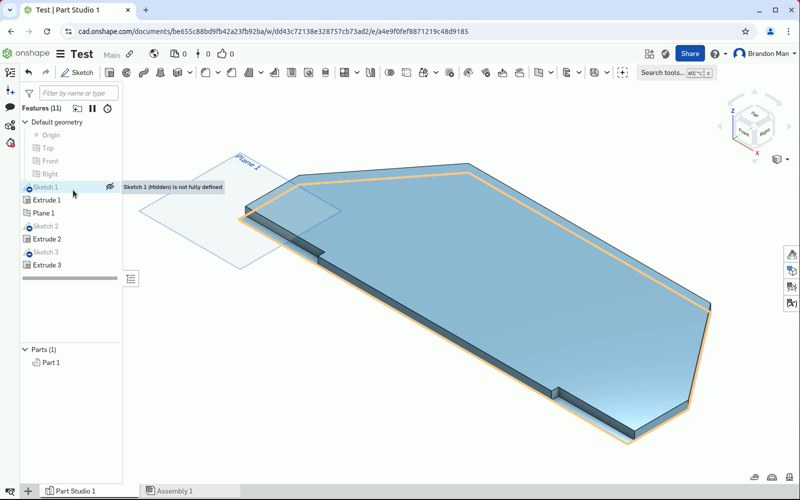
click(73, 189)